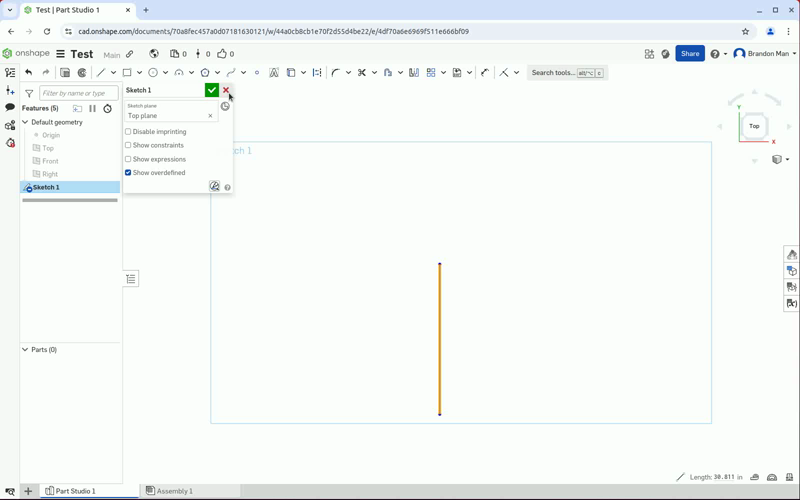
key(shift+h)
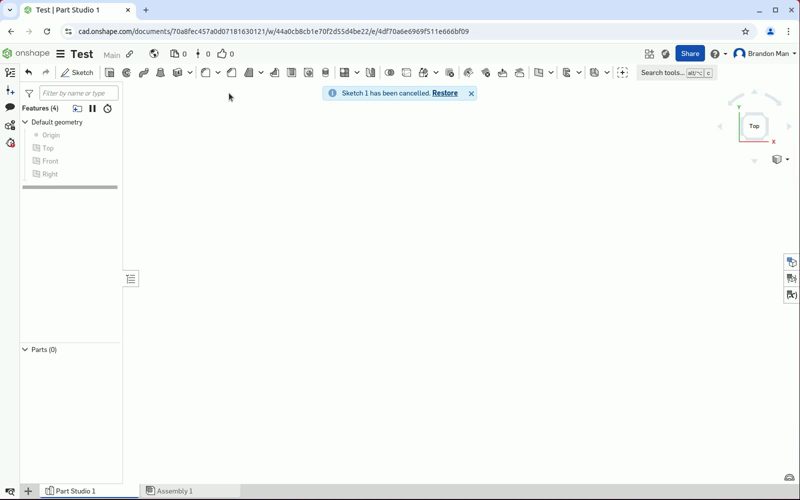
mouse_move(73, 352)
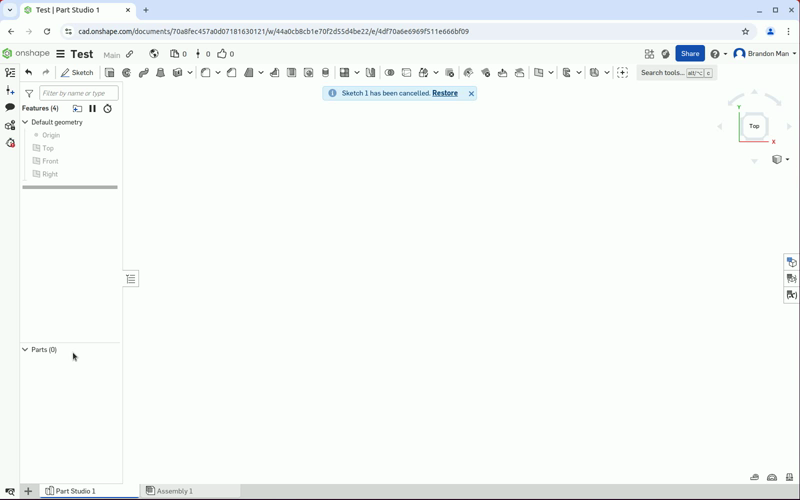
key(y)
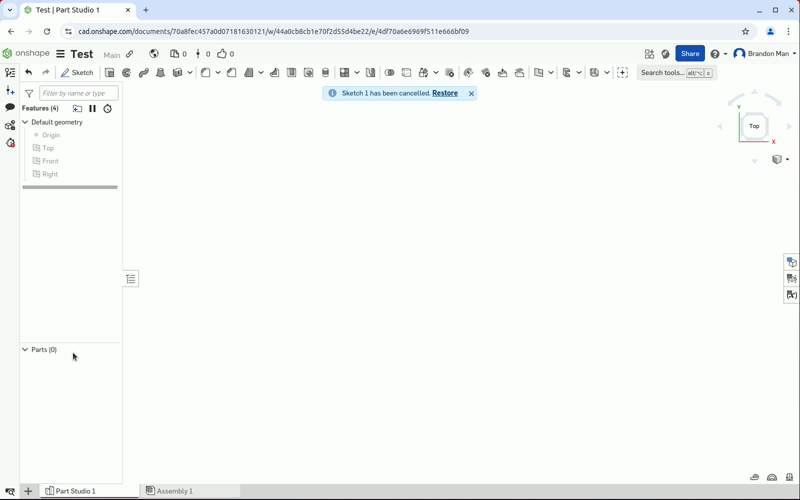
key(shift+p)
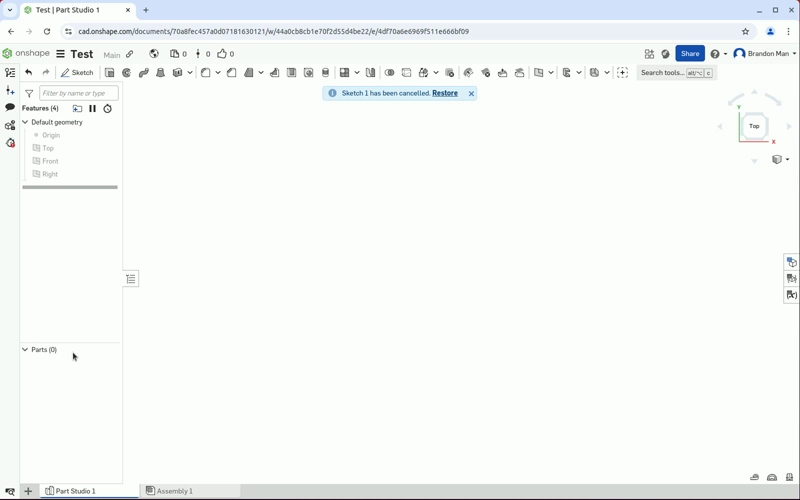
key(space)
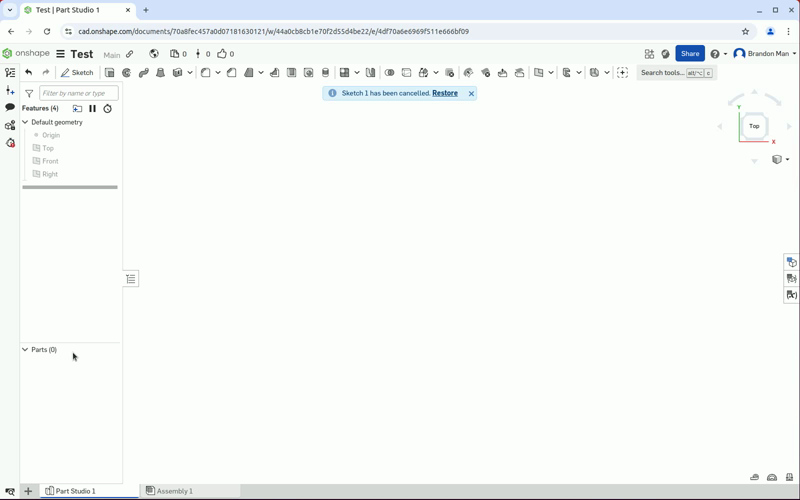
key_down(shift)
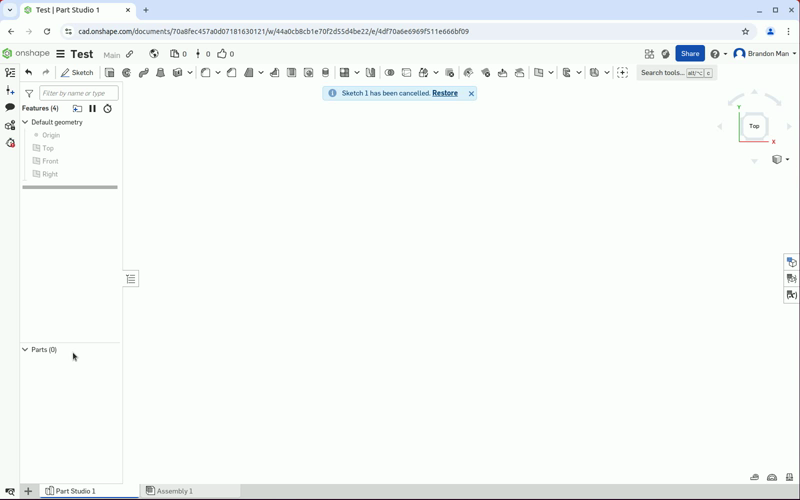
key(up)
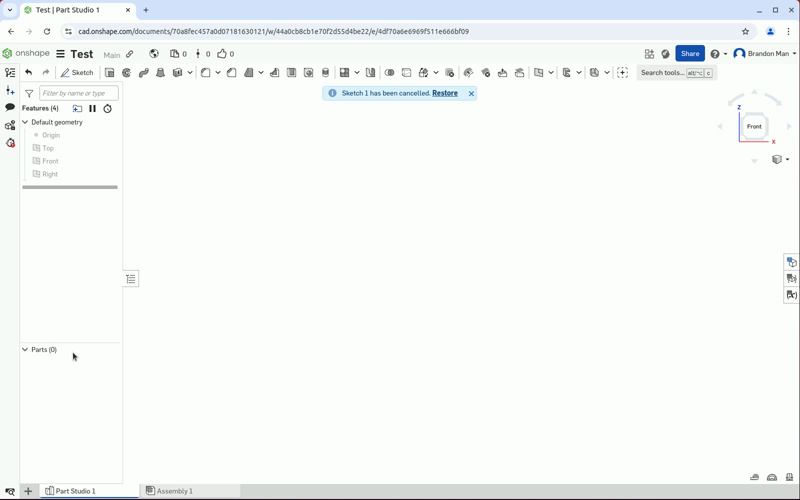
key_up(shift)
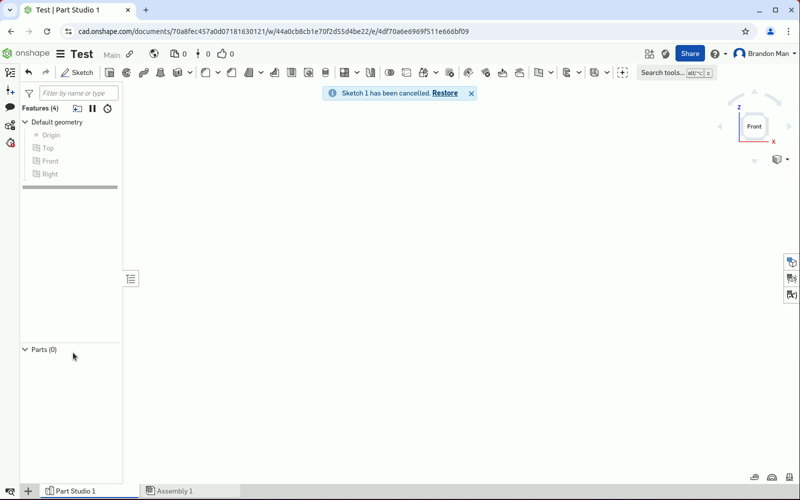
mouse_move(73, 352)
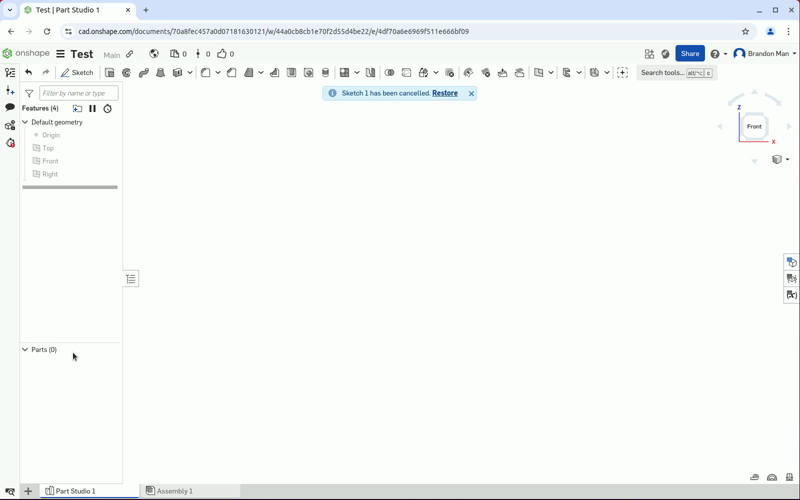
key(shift+y)
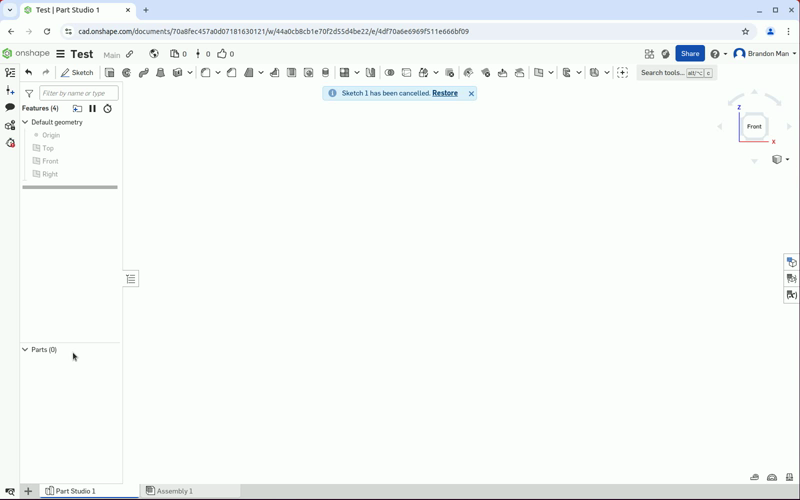
key(shift+s)
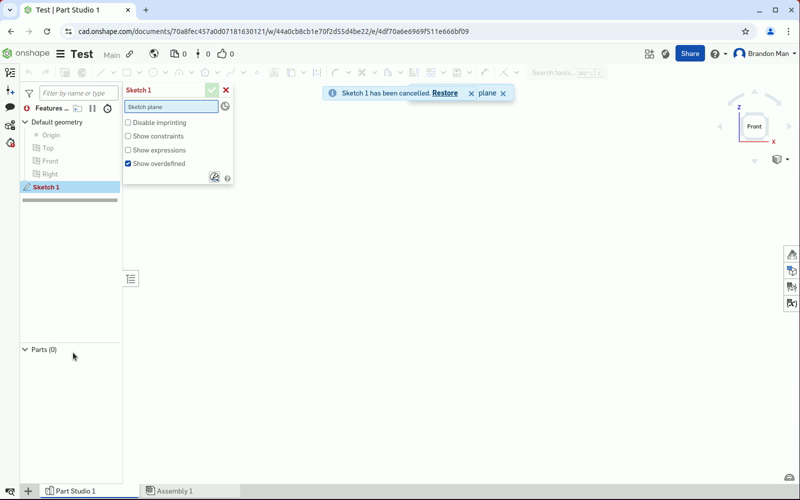
mouse_move(73, 163)
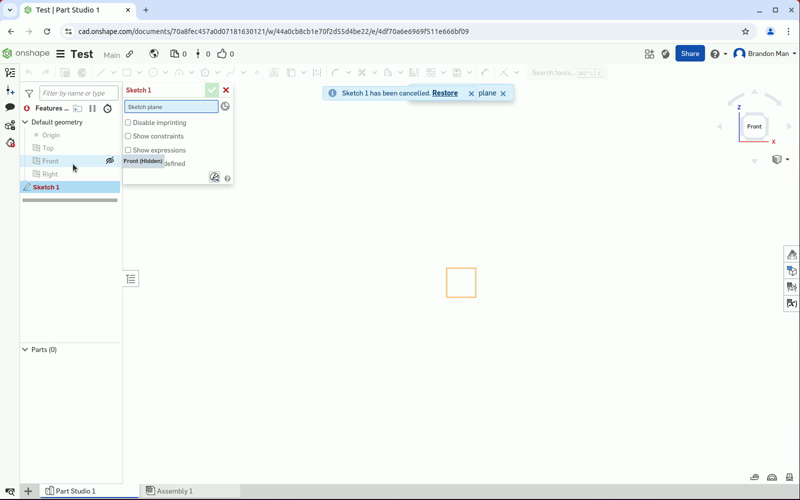
click(73, 163)
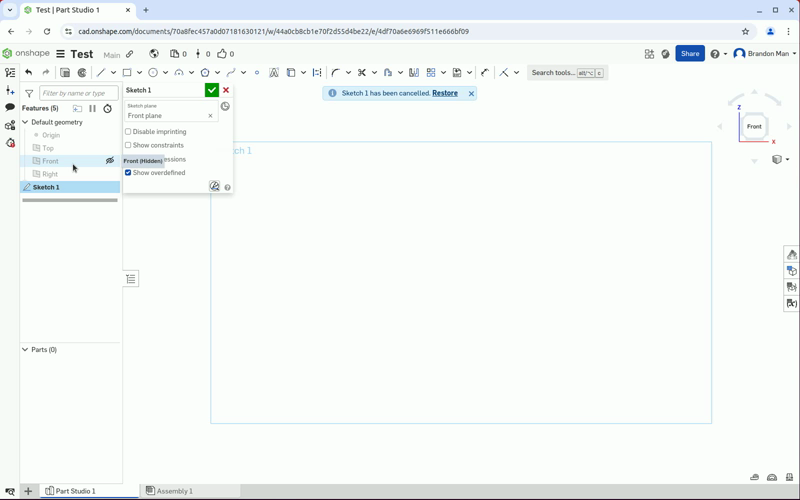
mouse_move(73, 352)
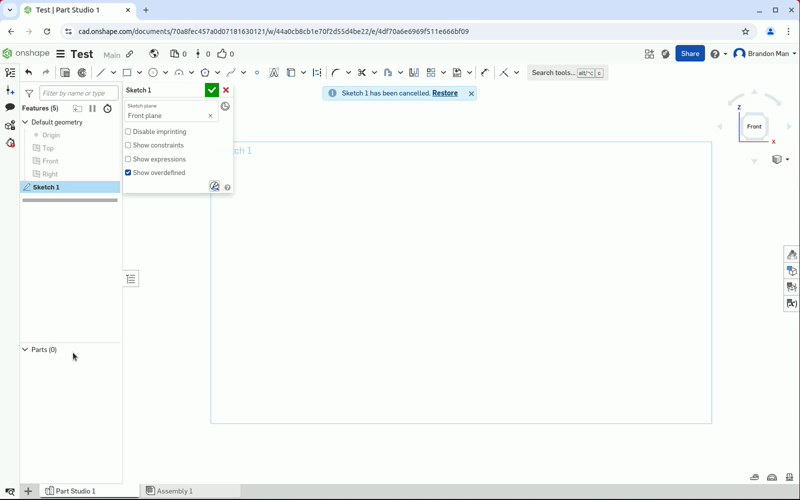
key(y)
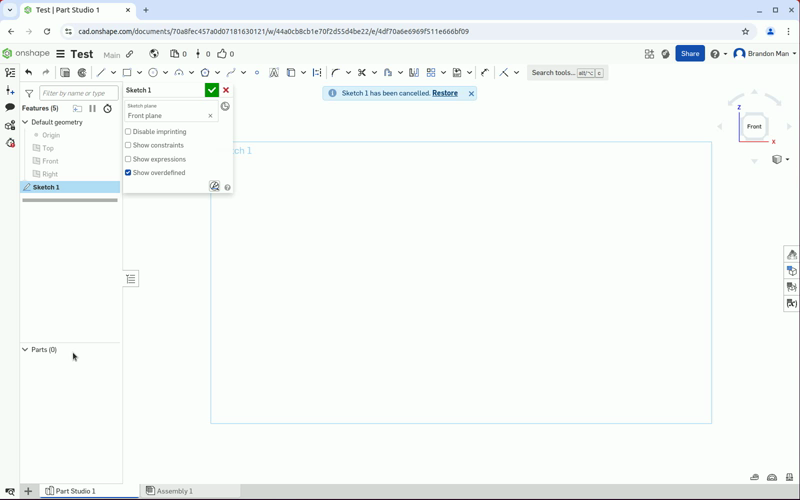
key(l)
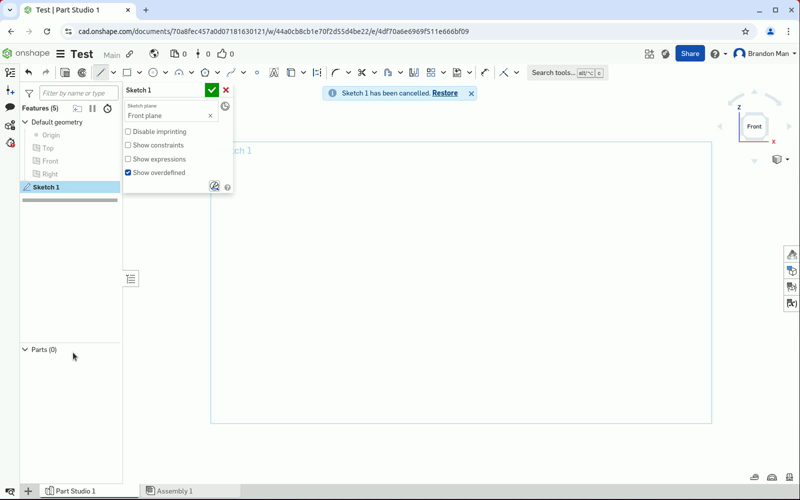
key_down(shift)
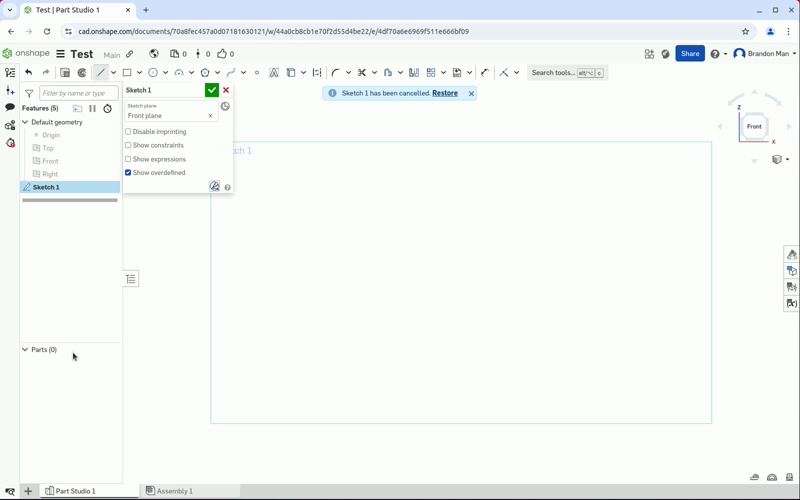
mouse_move(348, 389)
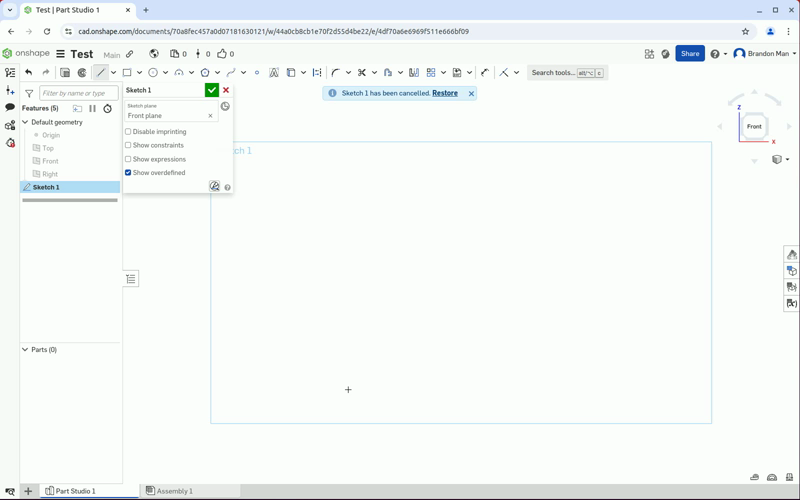
click(348, 389)
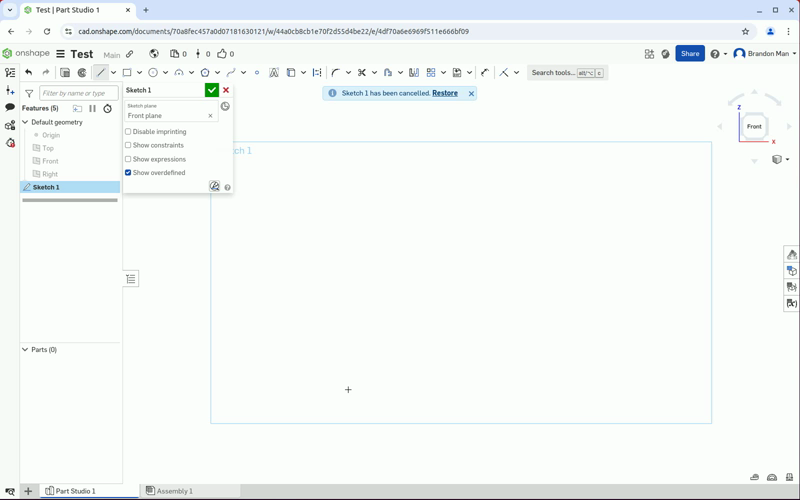
key_up(shift)
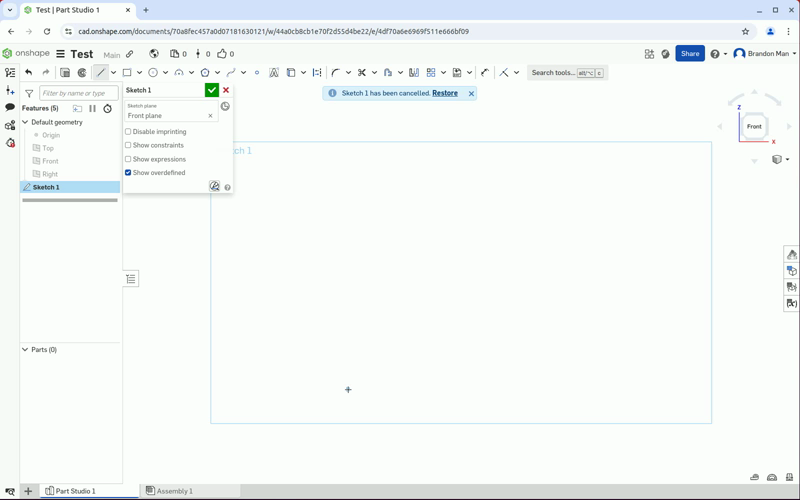
key_down(shift)
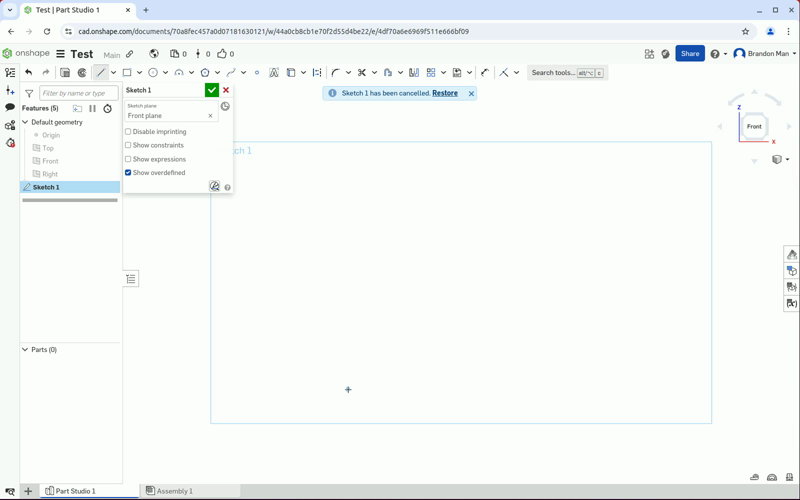
mouse_move(378, 389)
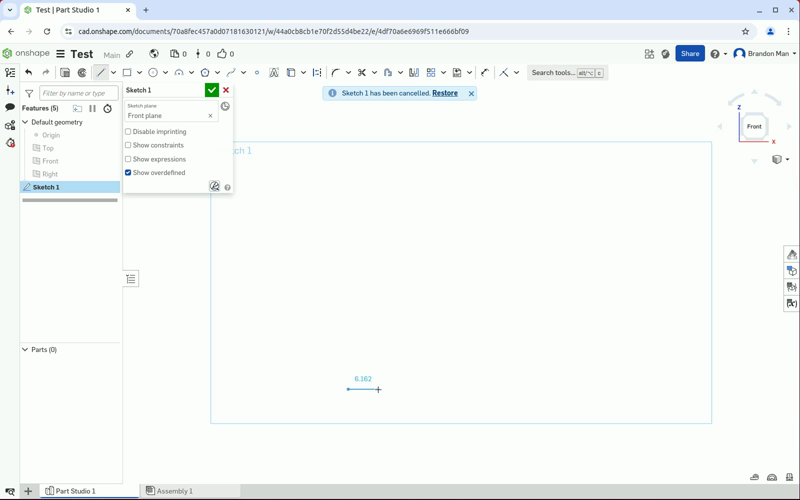
mouse_move(368, 389)
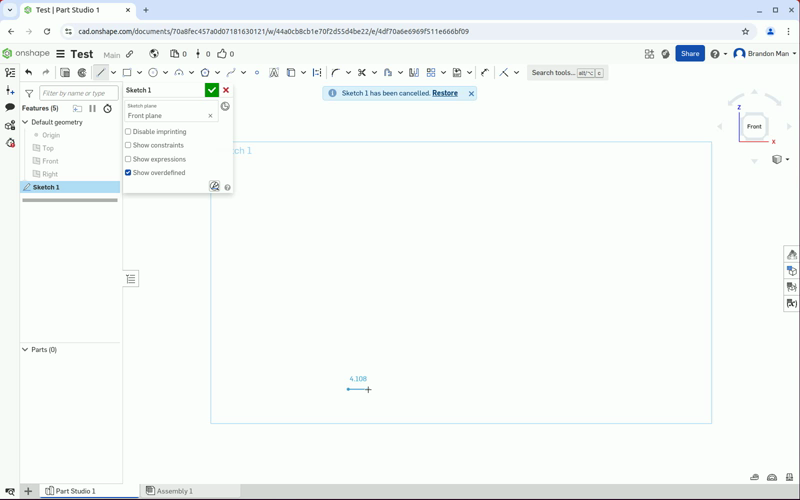
click(368, 389)
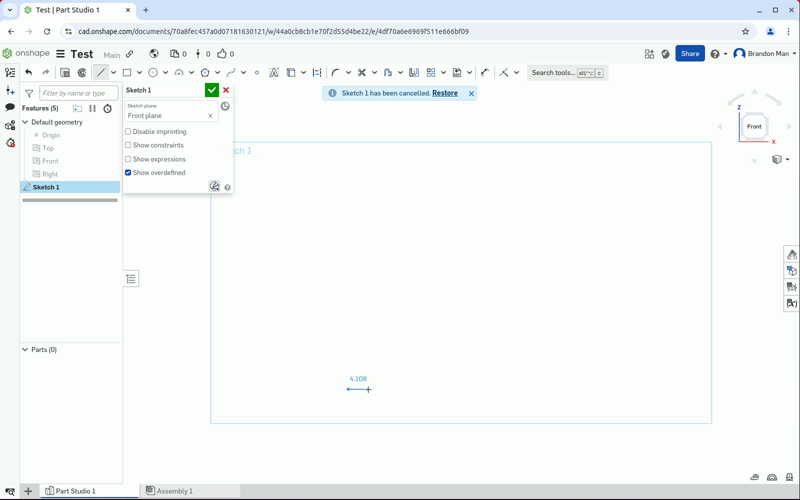
key_up(shift)
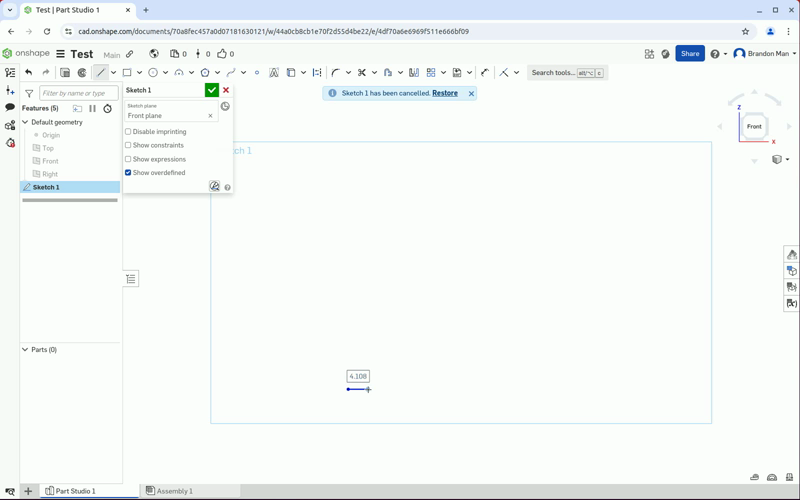
key_down(shift)
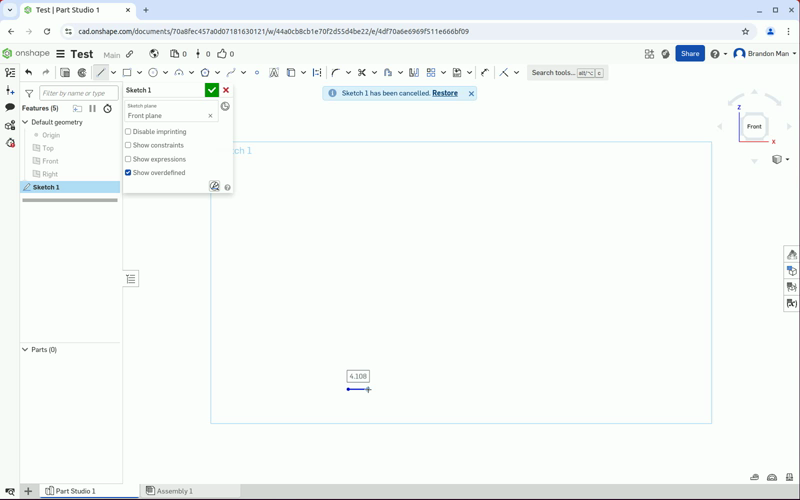
mouse_move(398, 389)
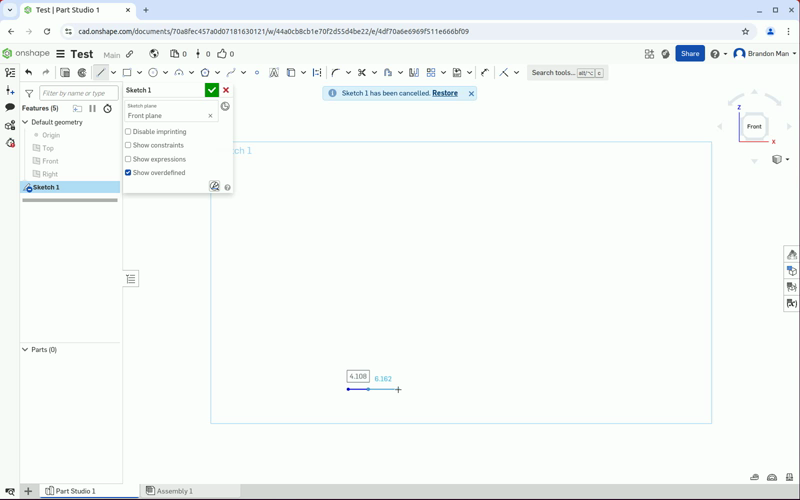
mouse_move(368, 381)
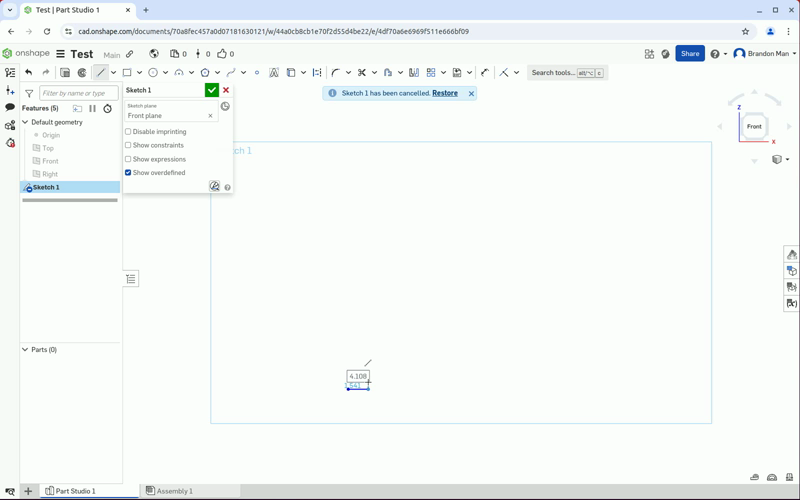
click(368, 381)
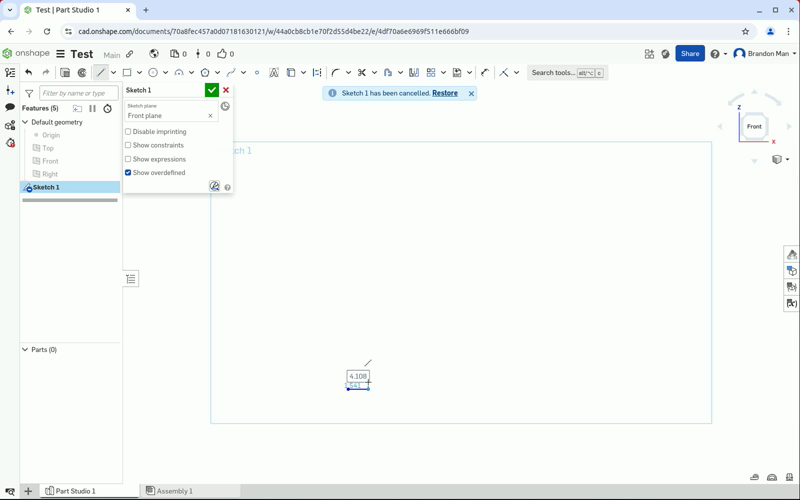
key_up(shift)
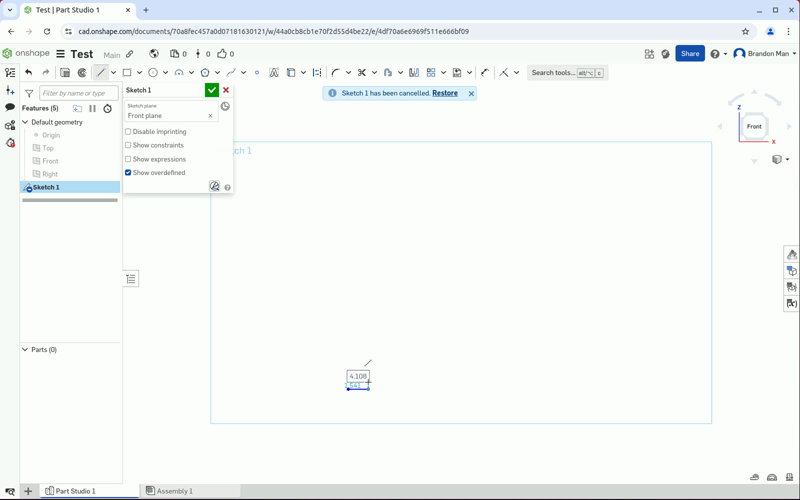
key_down(shift)
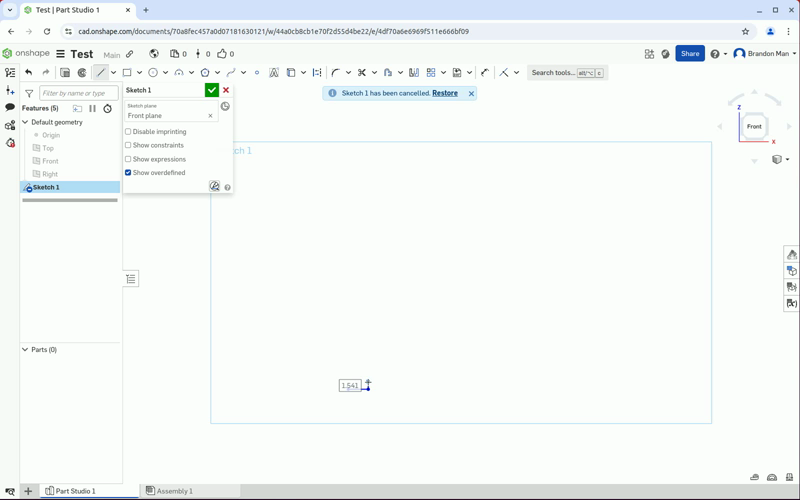
mouse_move(398, 381)
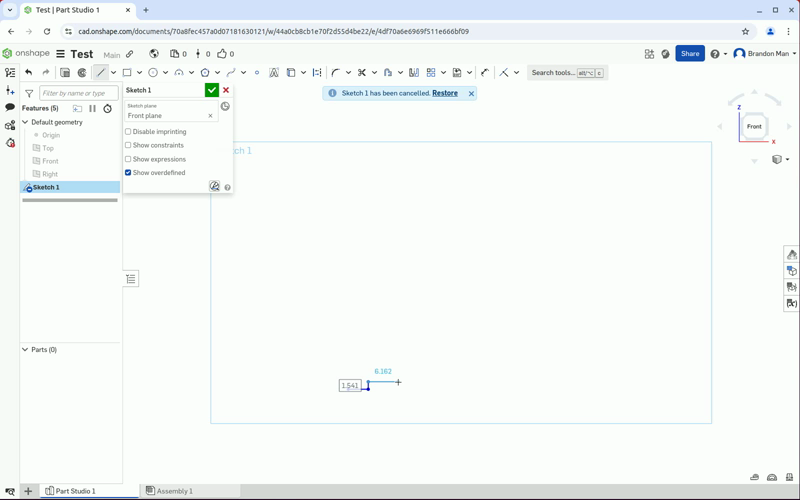
mouse_move(423, 381)
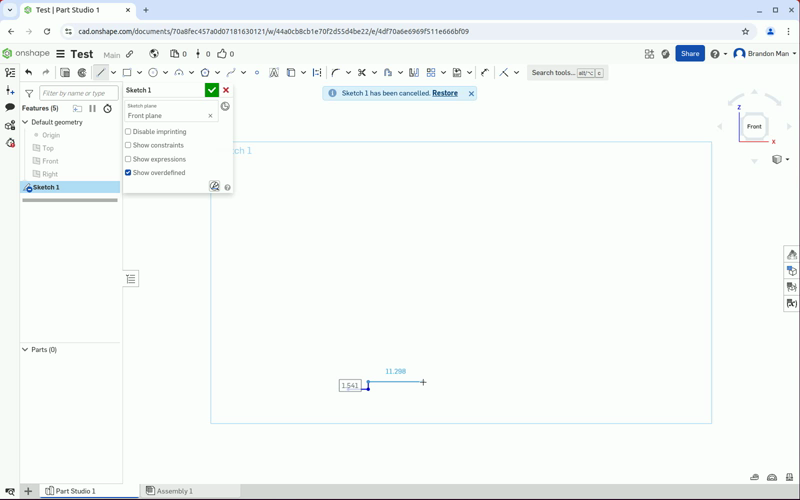
click(423, 381)
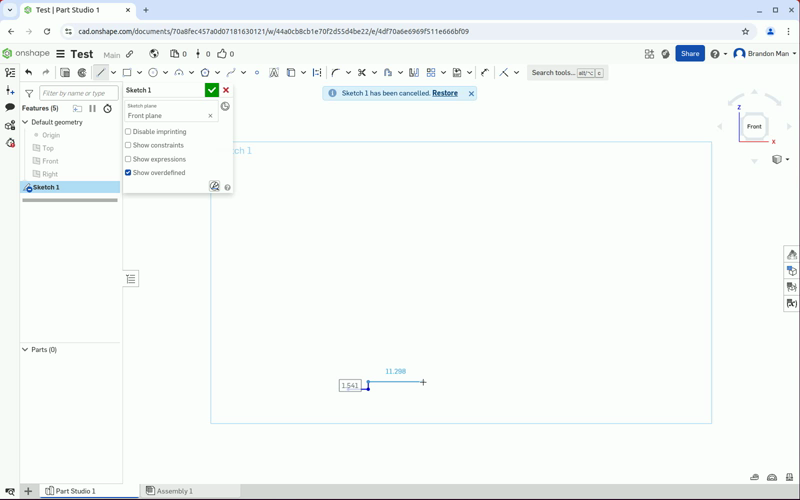
key_up(shift)
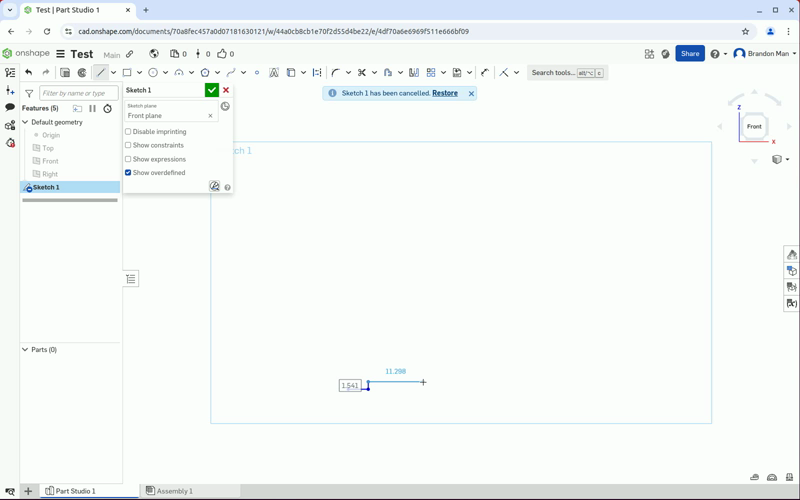
key_down(shift)
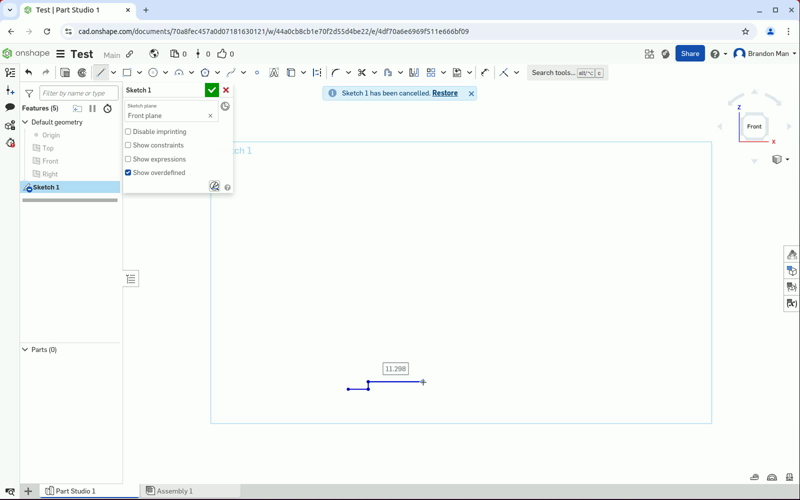
mouse_move(453, 381)
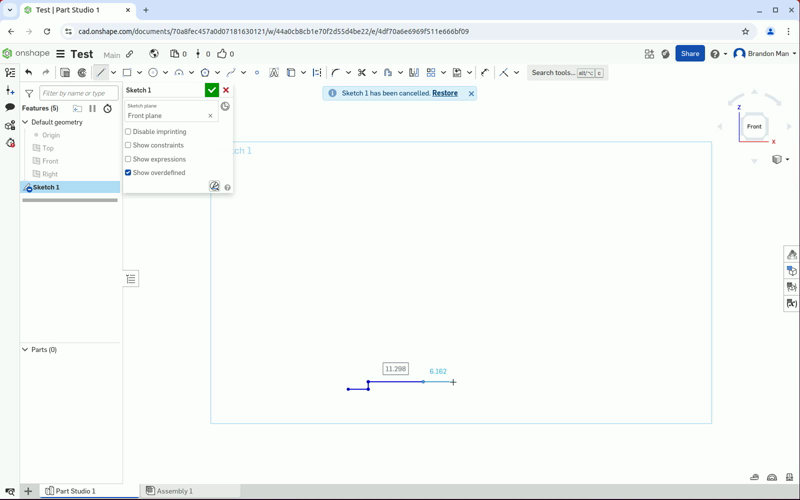
mouse_move(423, 389)
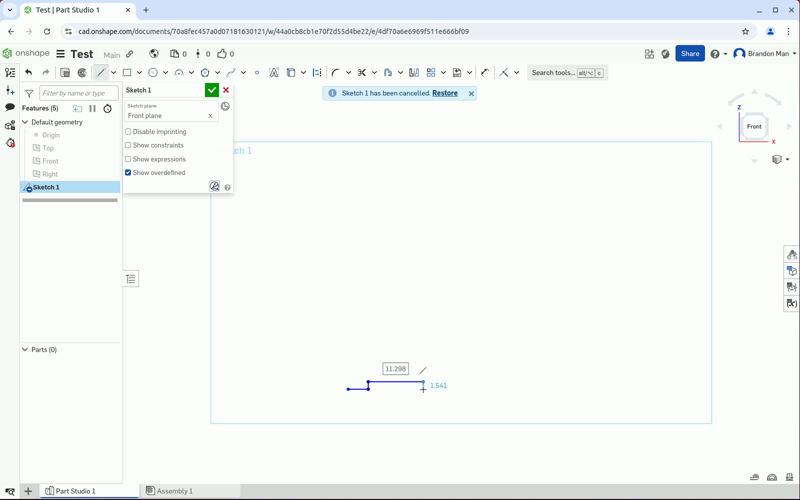
click(423, 389)
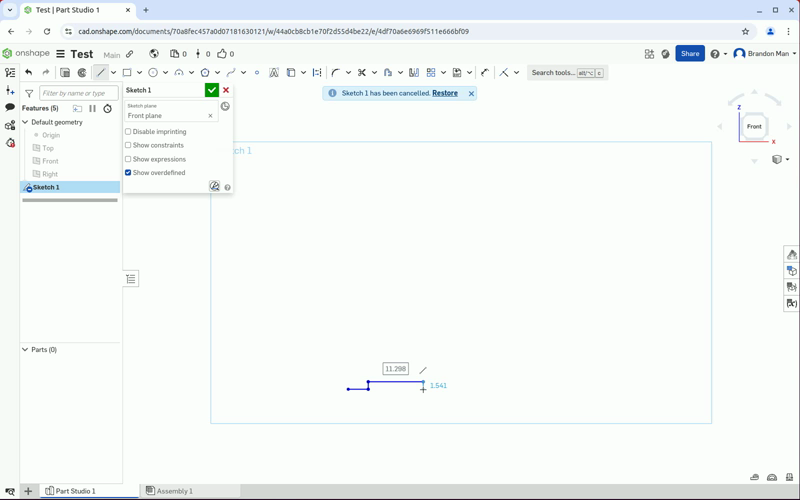
key_up(shift)
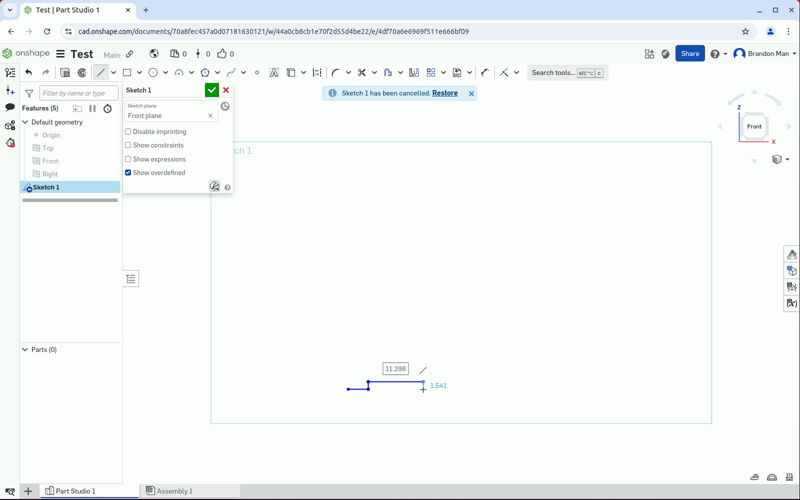
key_down(shift)
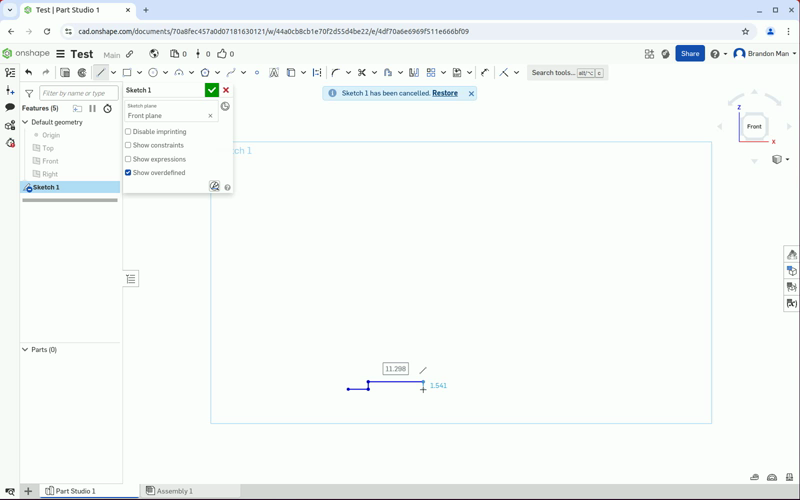
mouse_move(453, 389)
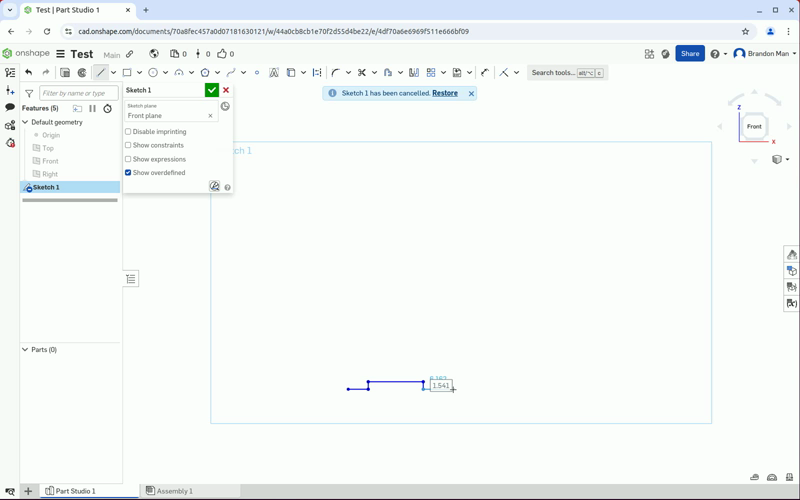
mouse_move(443, 389)
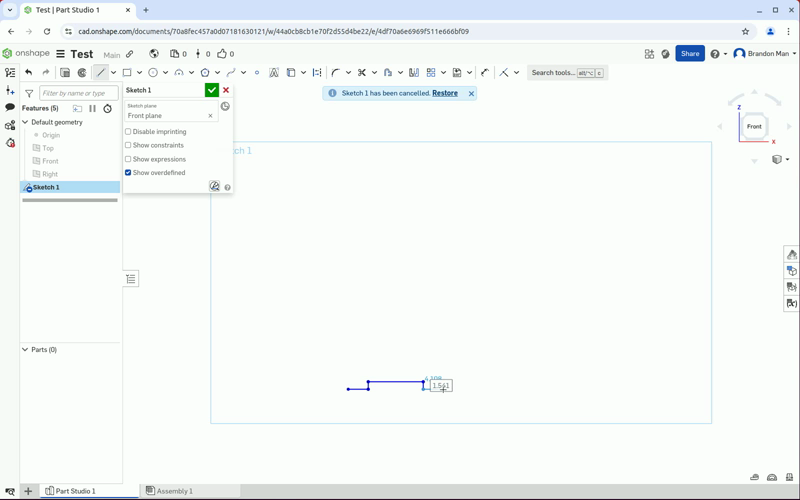
click(443, 389)
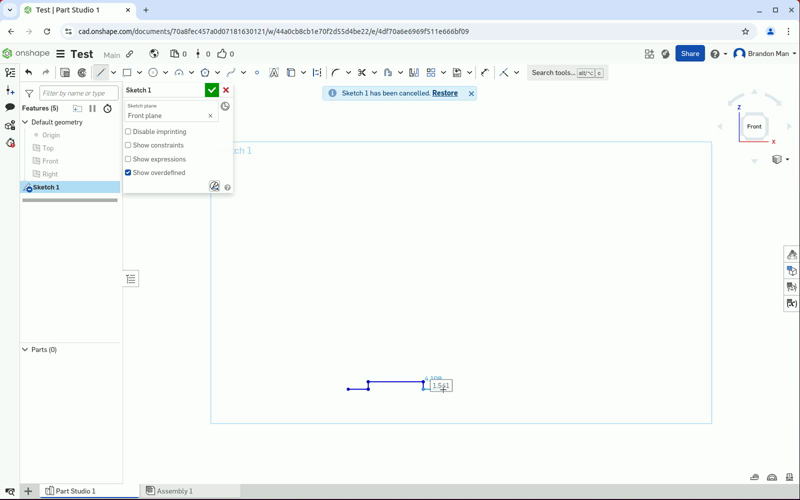
key_up(shift)
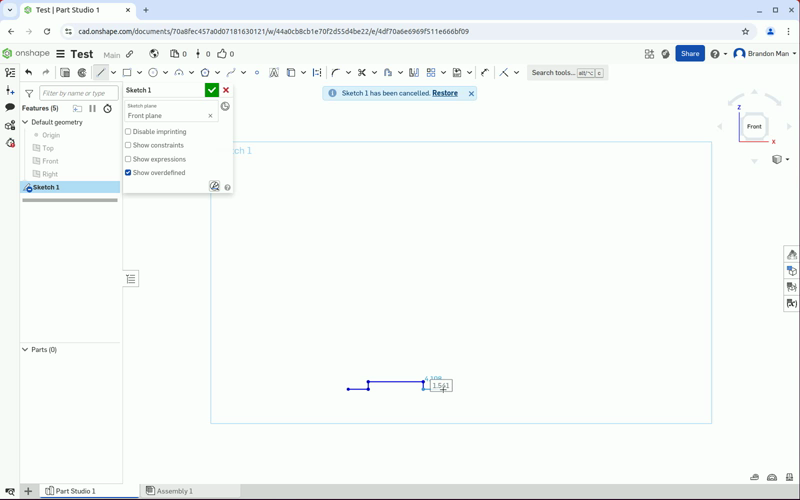
key_down(shift)
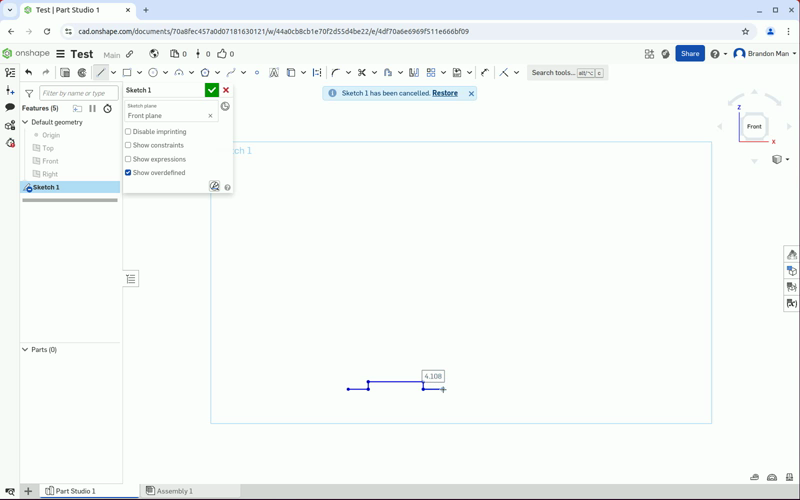
mouse_move(473, 389)
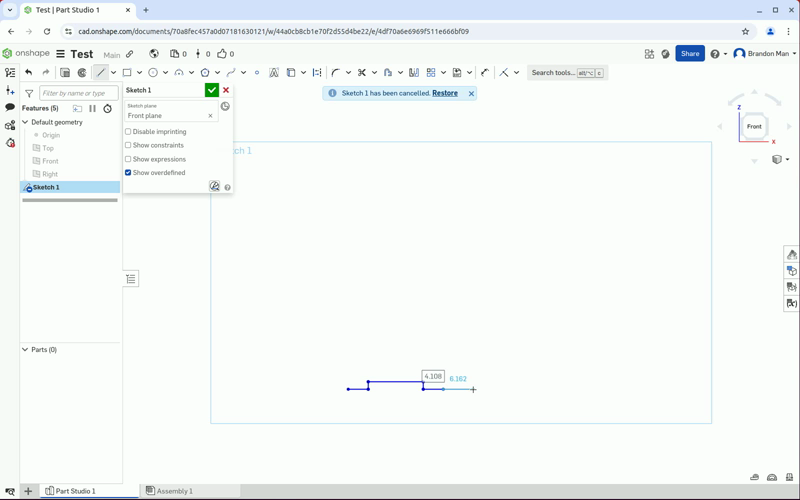
mouse_move(443, 364)
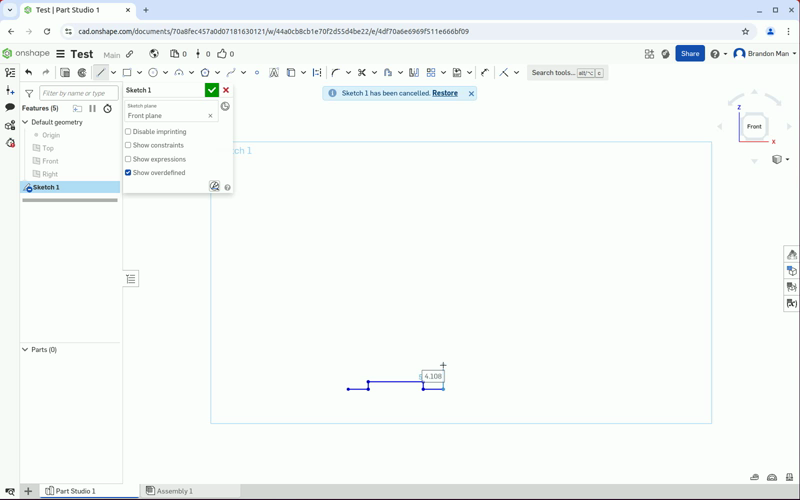
click(443, 364)
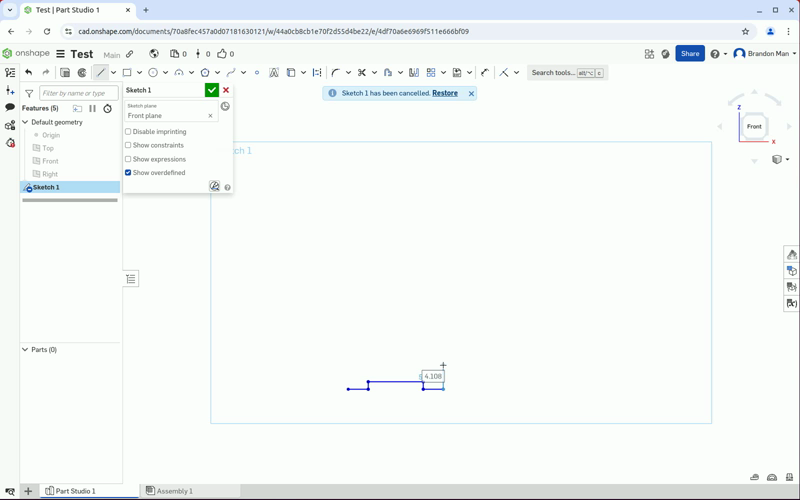
key_up(shift)
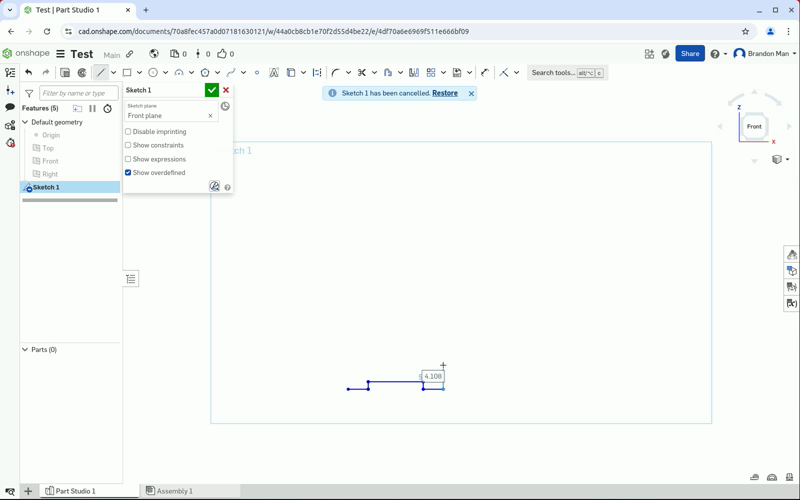
key_down(shift)
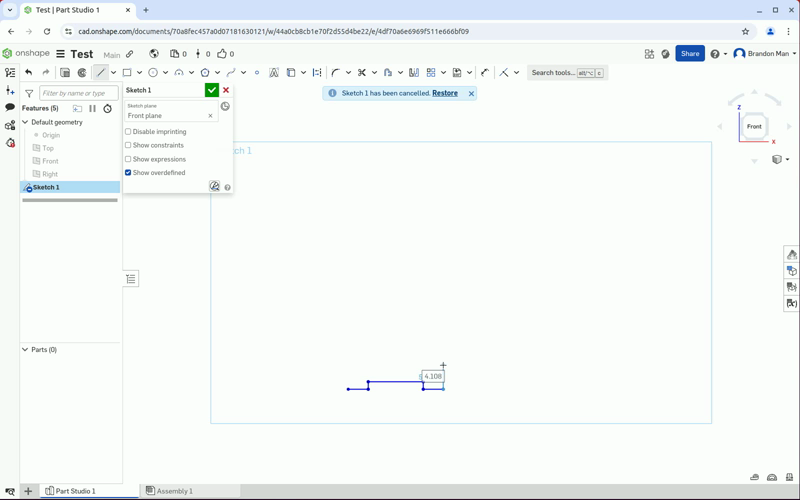
mouse_move(348, 364)
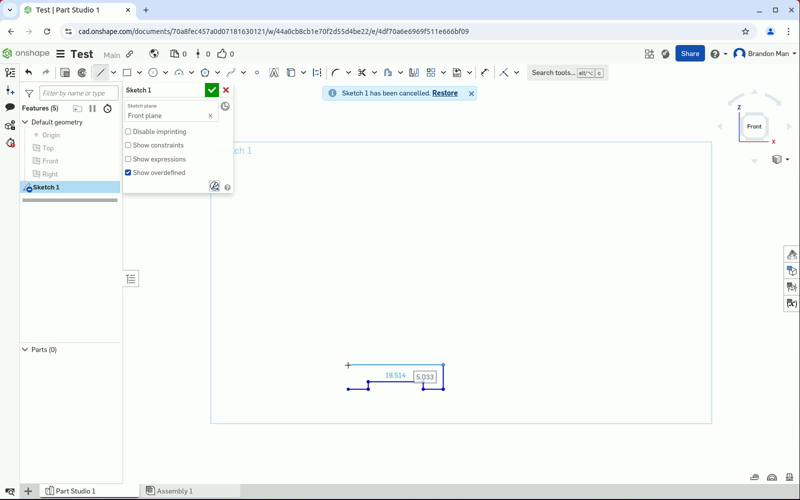
click(348, 364)
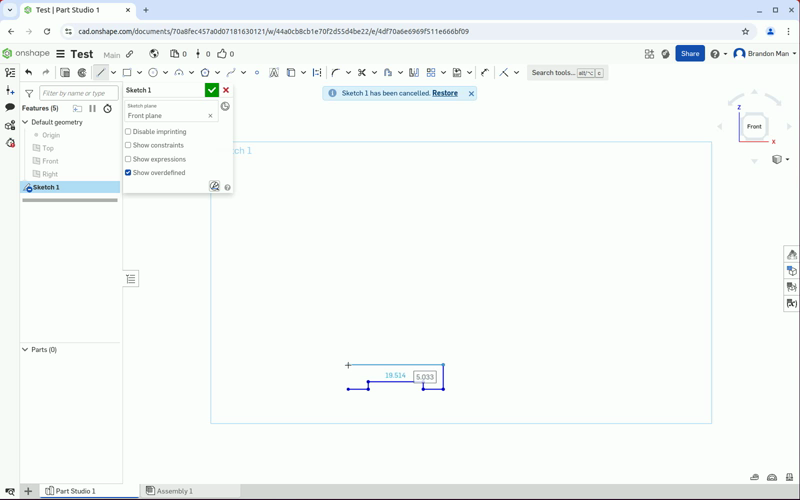
key_up(shift)
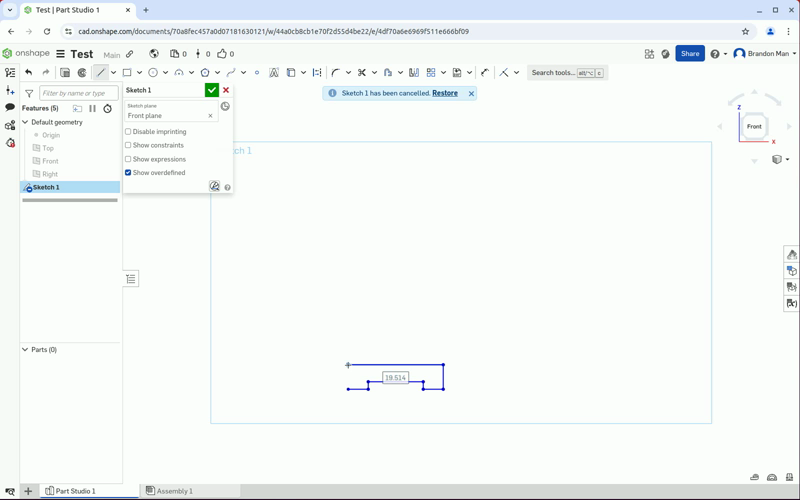
mouse_move(378, 364)
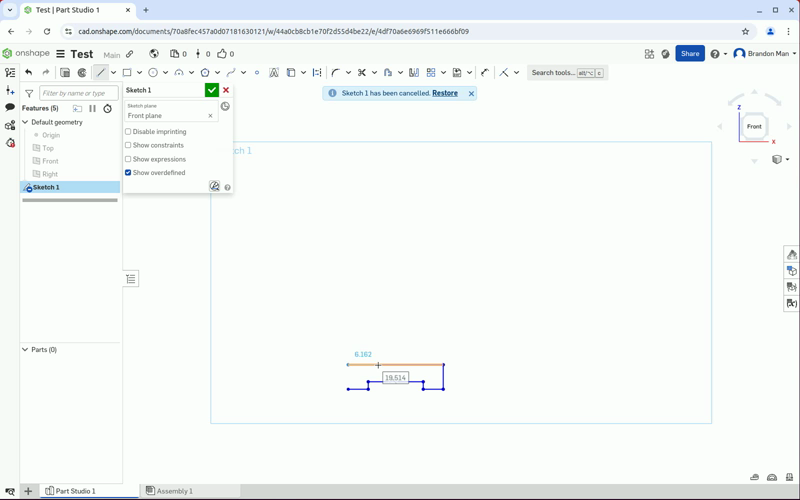
key_down(shift)
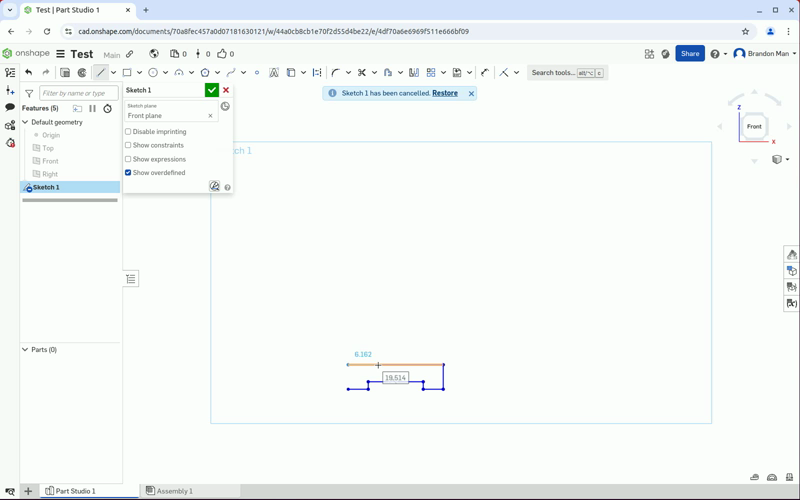
mouse_move(348, 389)
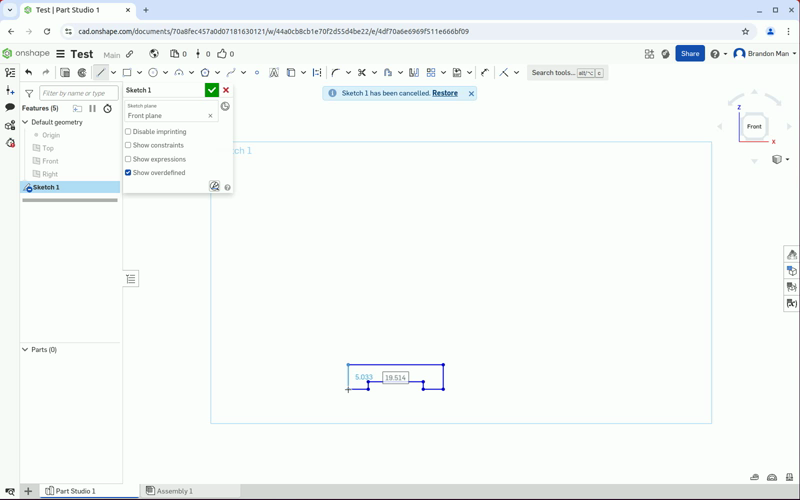
key_up(shift)
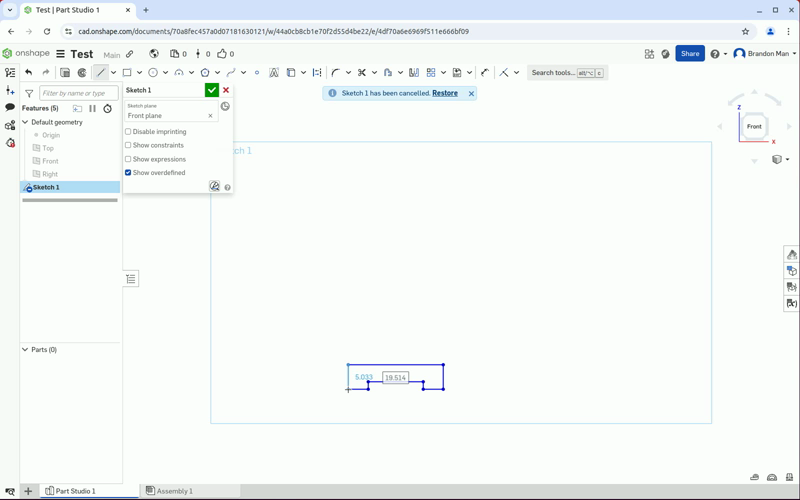
click(348, 389)
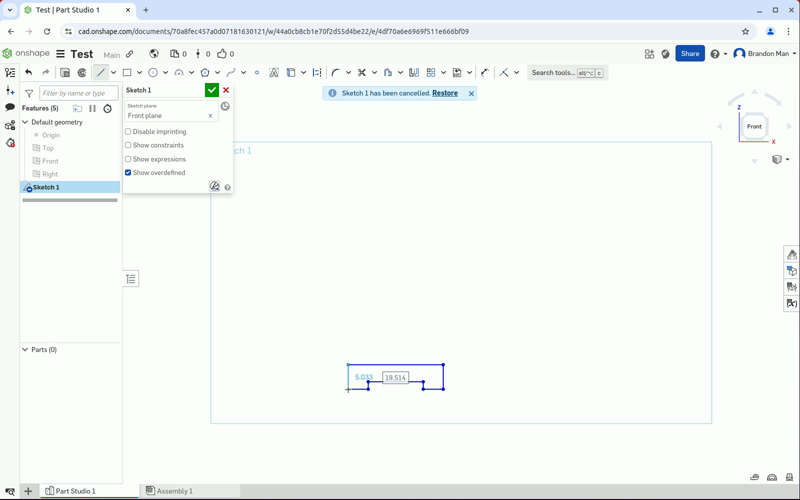
key(esc)
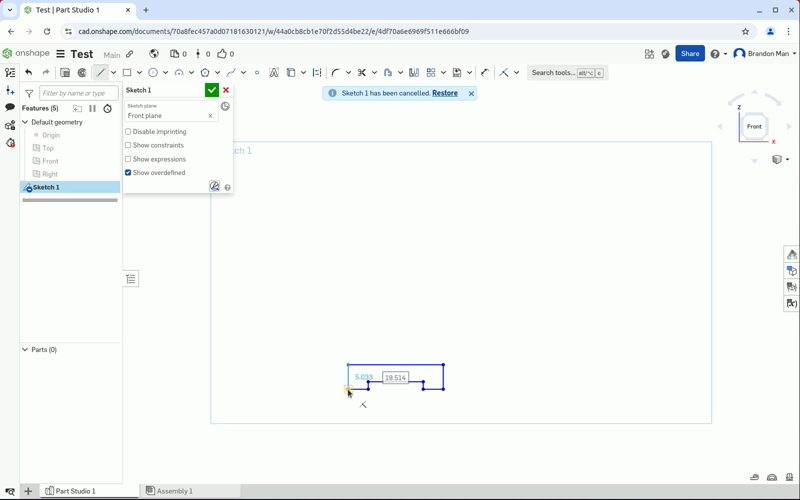
mouse_move(366, 375)
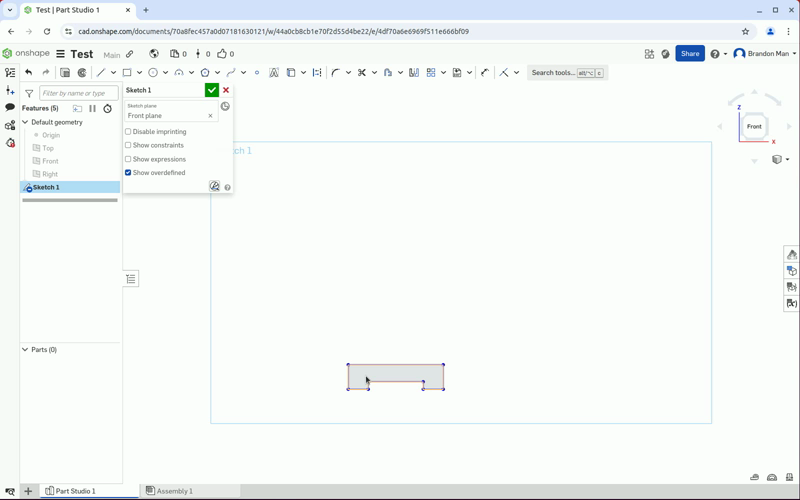
click(366, 375)
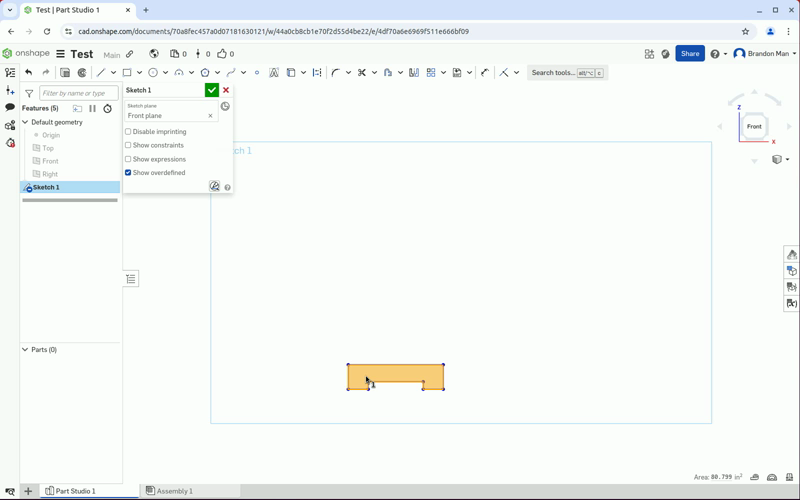
mouse_move(73, 352)
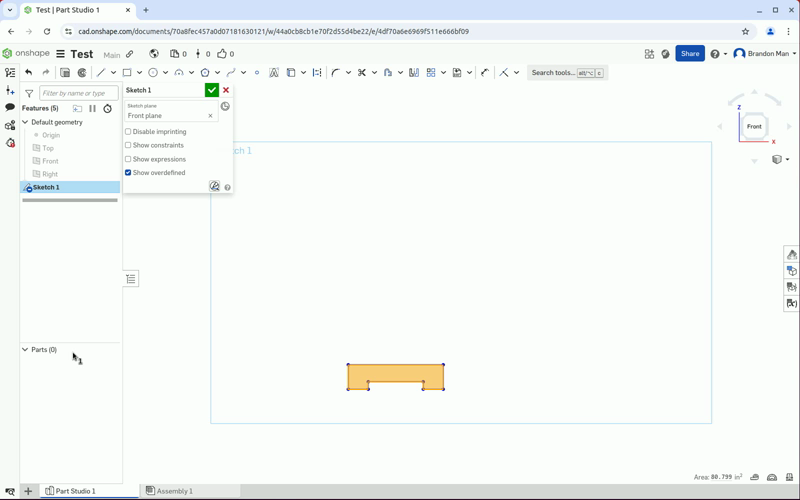
key(shift+y)
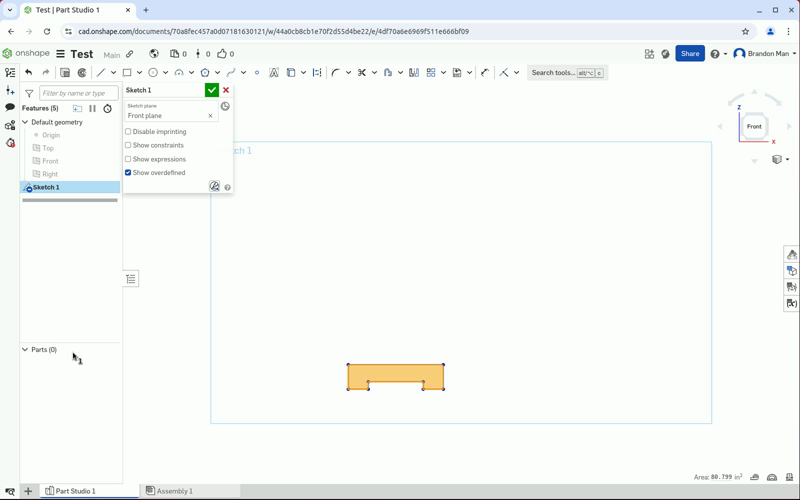
key(shift+e)
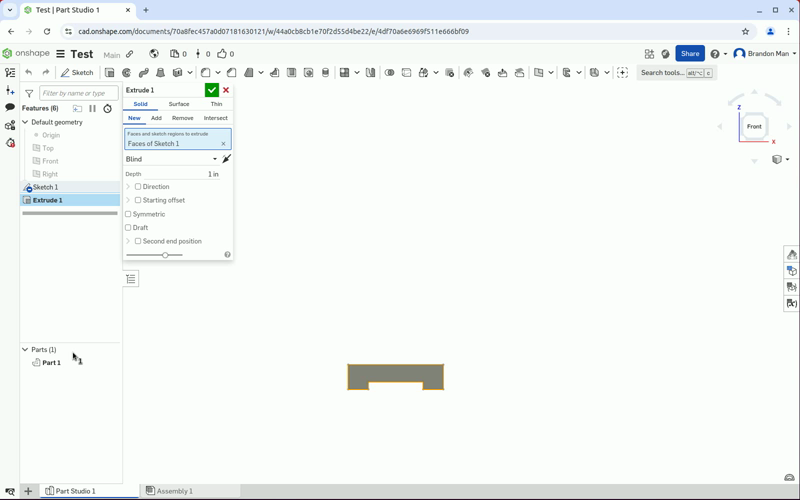
mouse_move(143, 106)
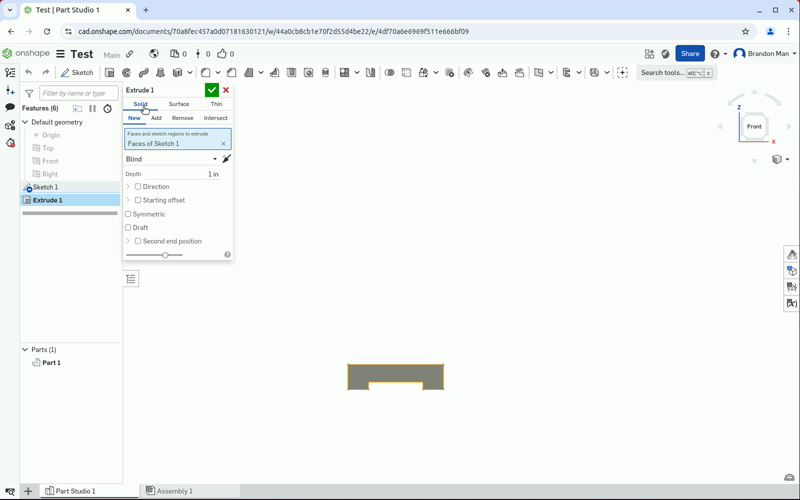
click(143, 106)
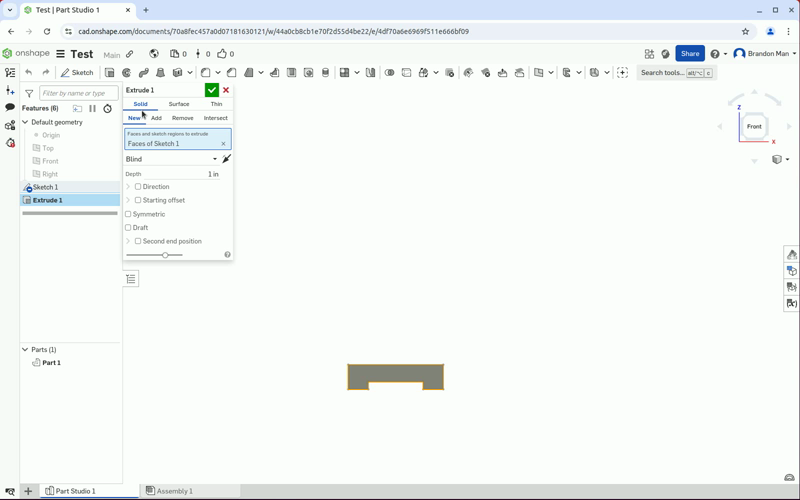
mouse_move(137, 120)
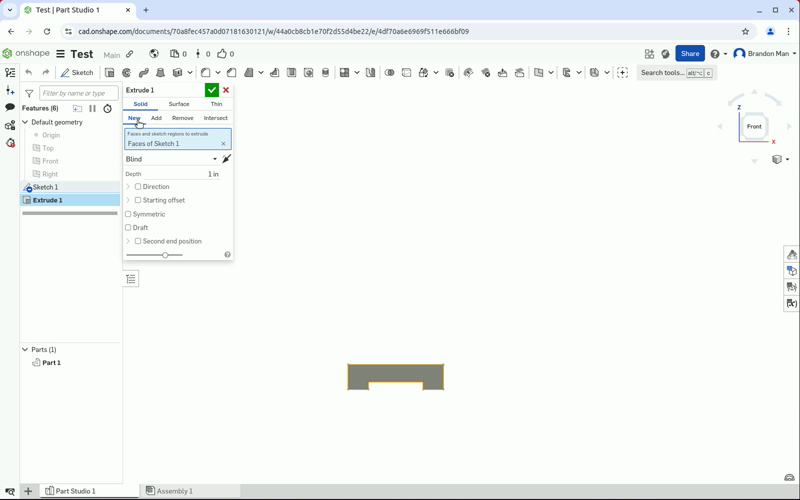
click(137, 120)
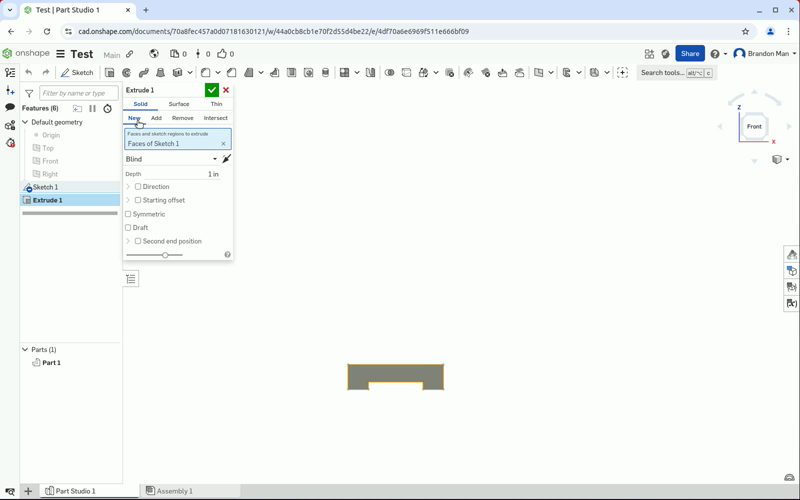
key(tab, 4)
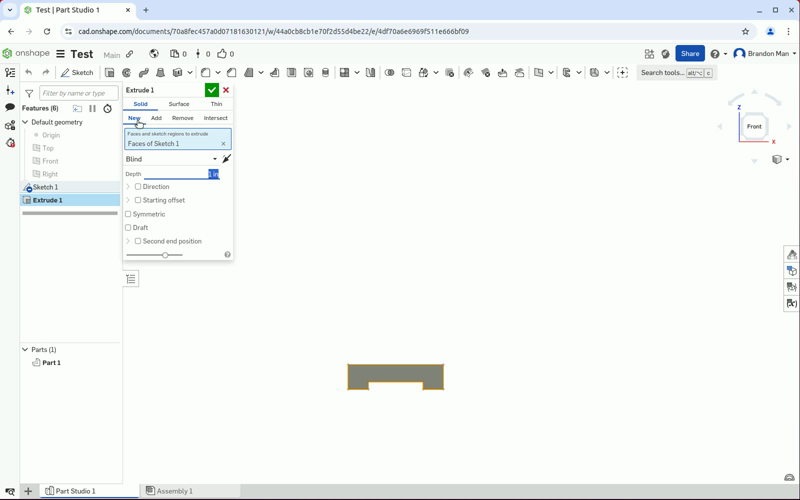
text(25.996)
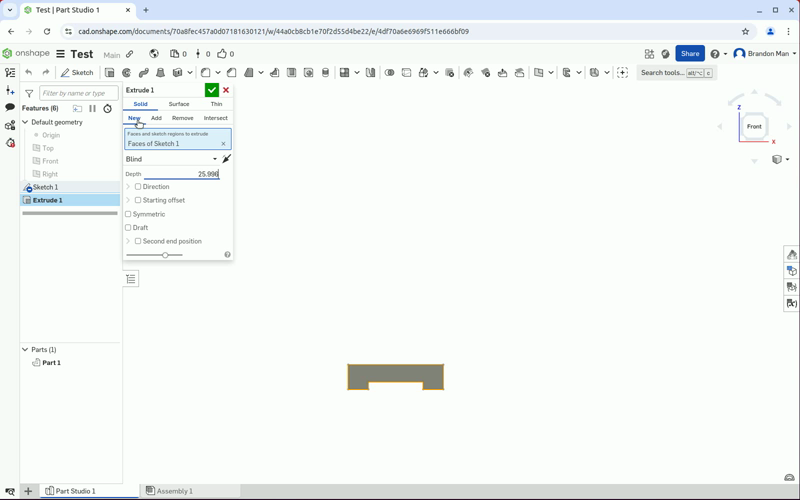
key(tab, 3)
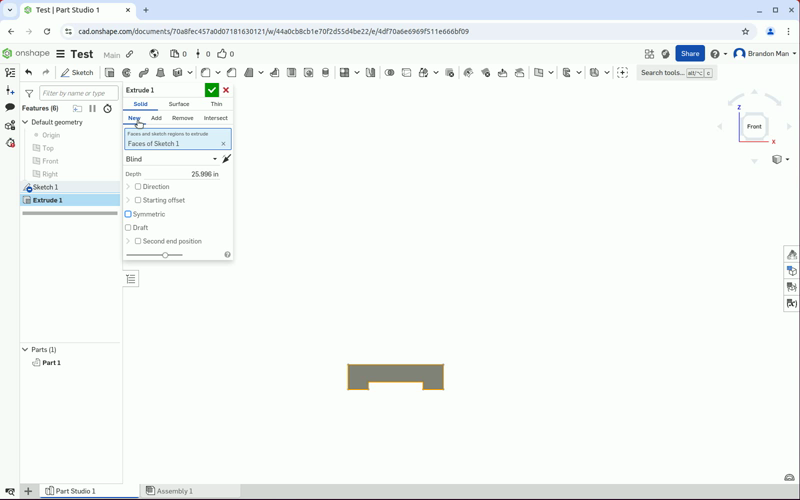
key(space)
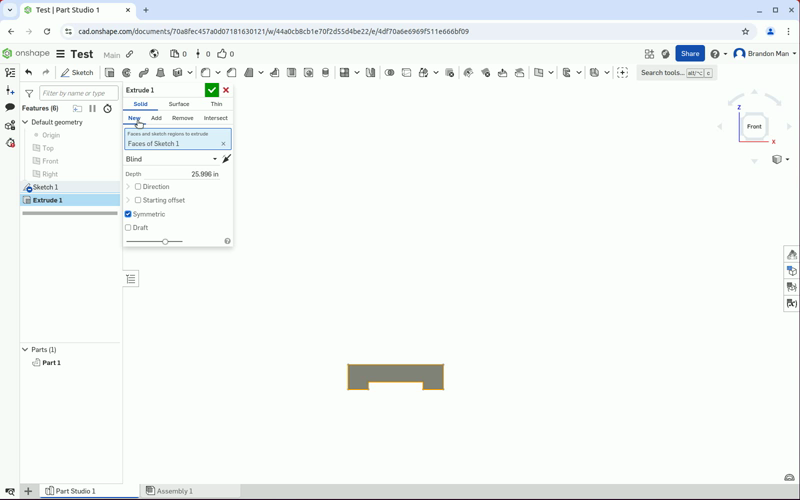
key(enter)
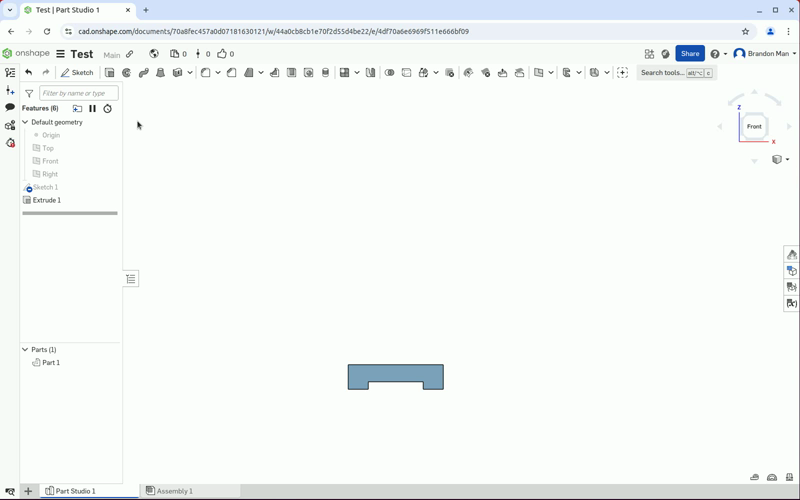
key(shift+h)
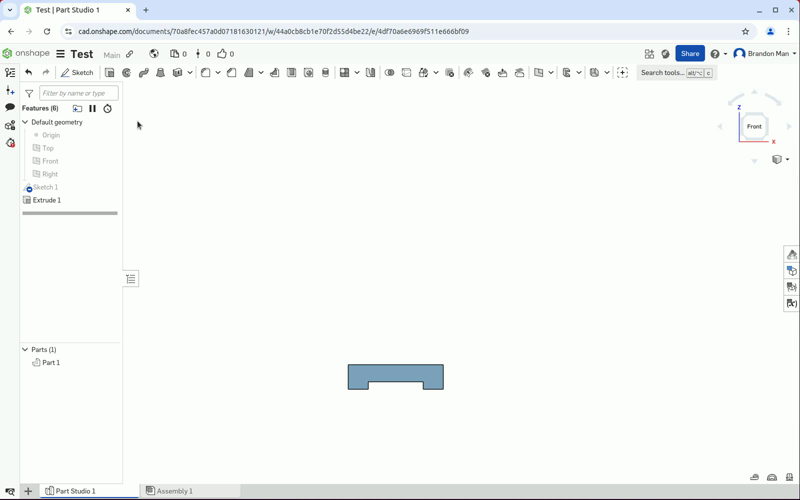
key(shift+h)
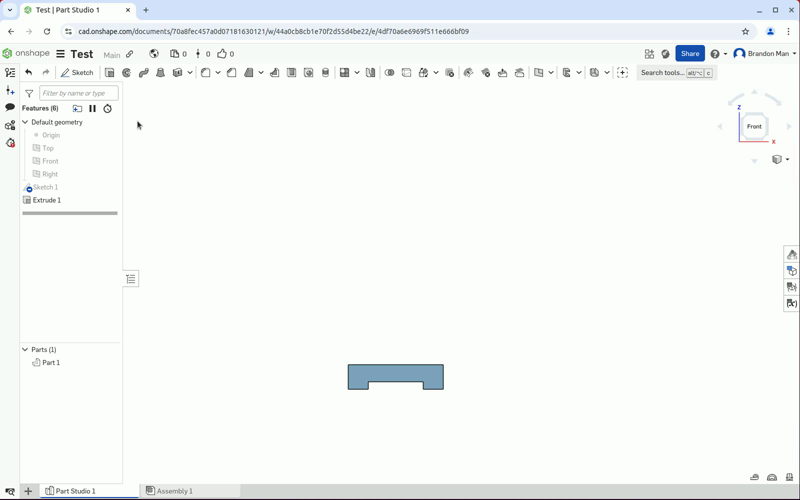
mouse_move(73, 189)
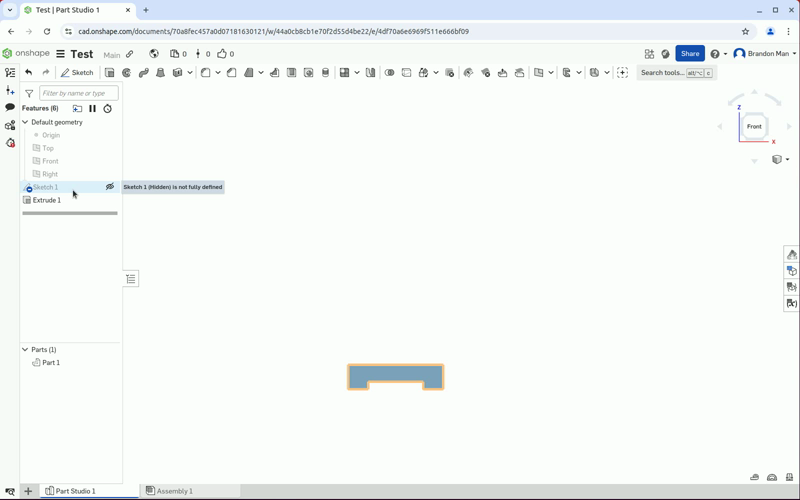
click(73, 189)
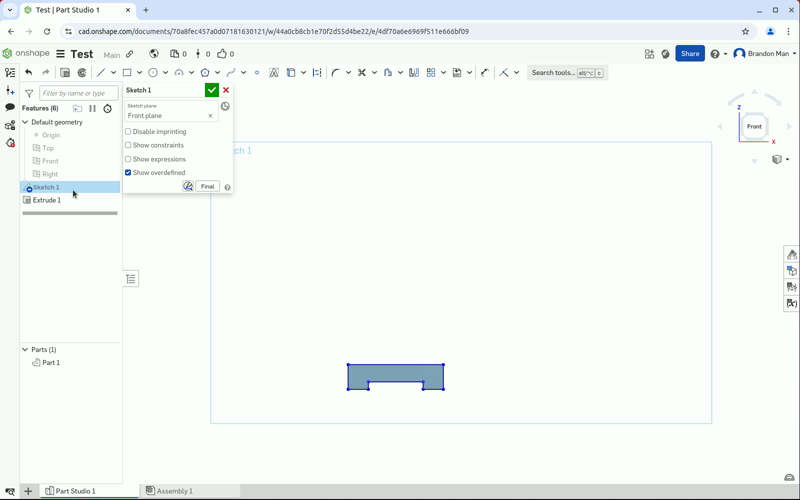
mouse_move(229, 92)
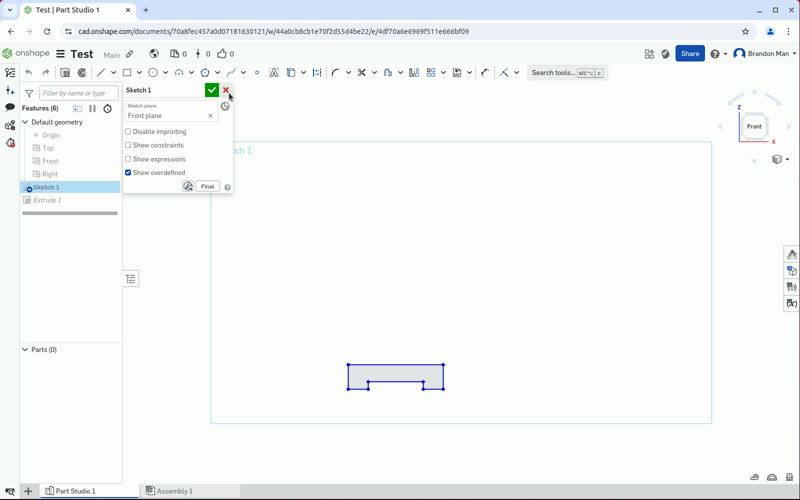
click(229, 92)
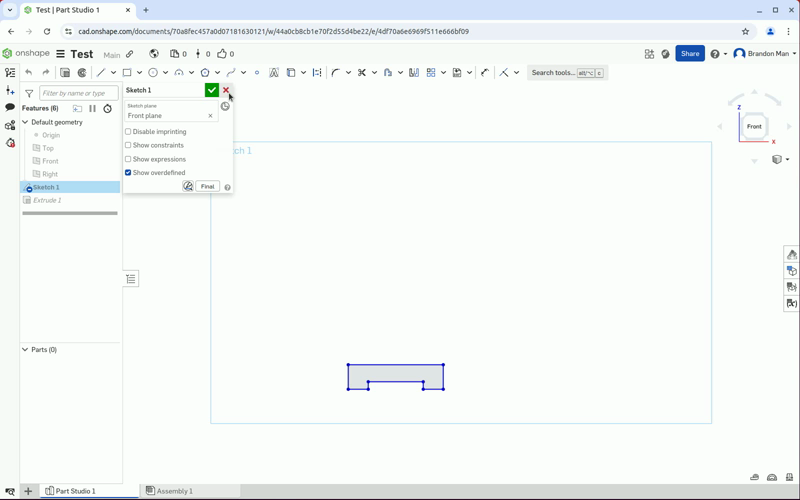
key(shift+s)
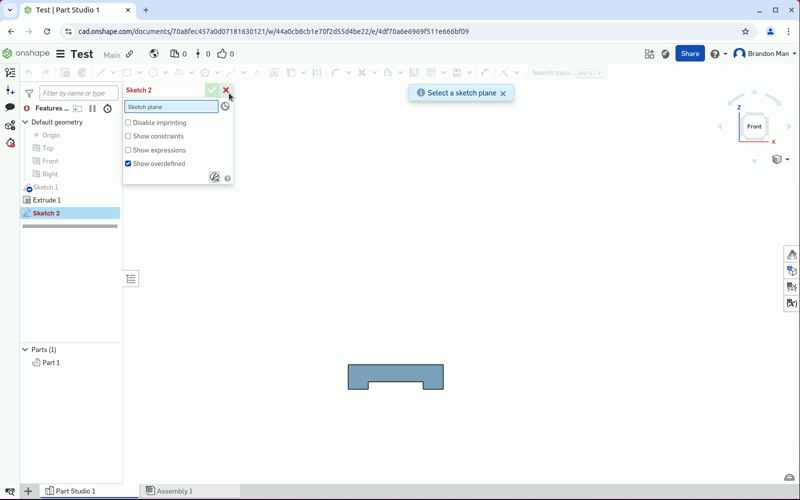
mouse_move(73, 163)
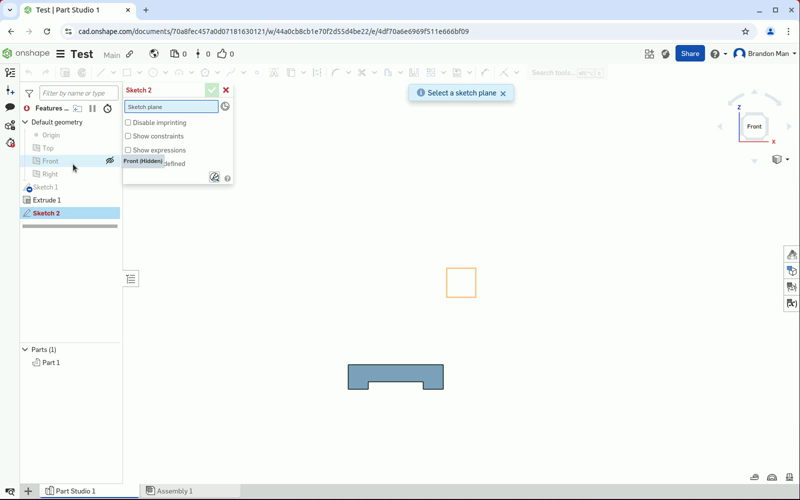
click(73, 163)
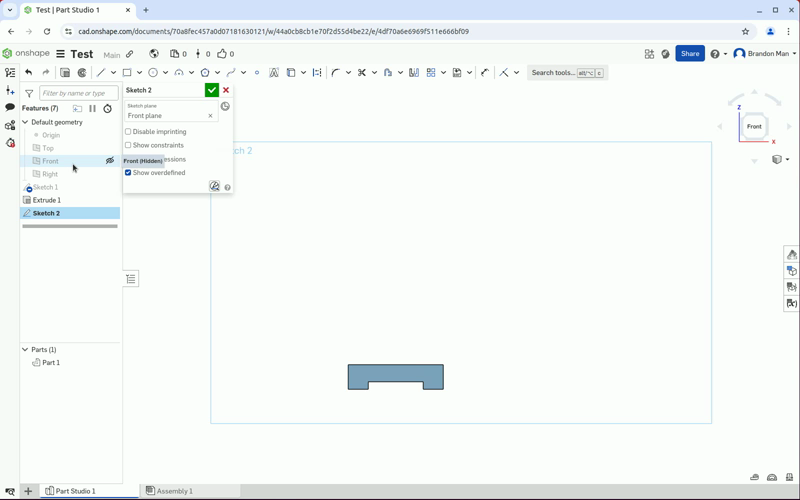
mouse_move(73, 352)
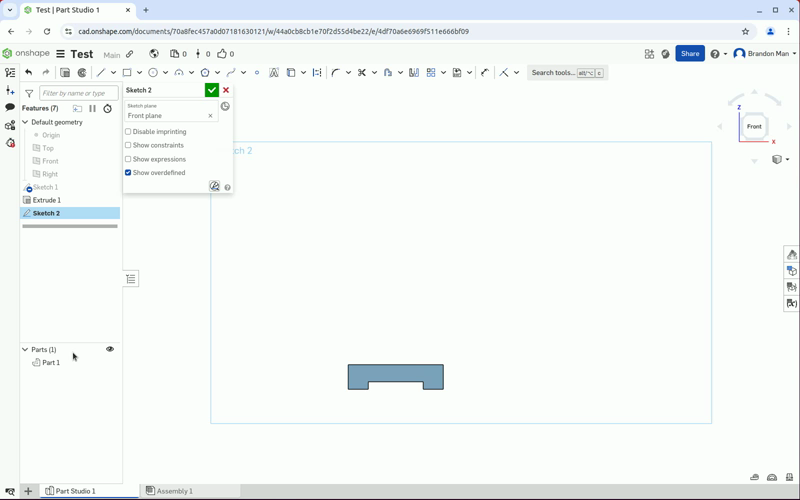
key(y)
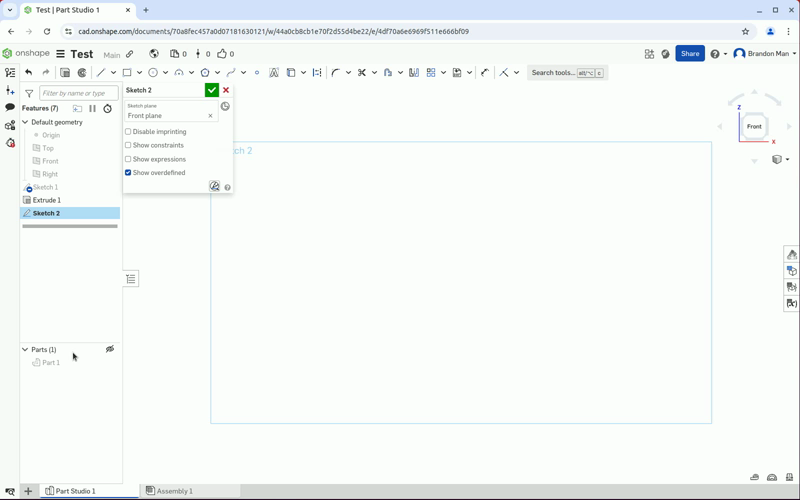
key(l)
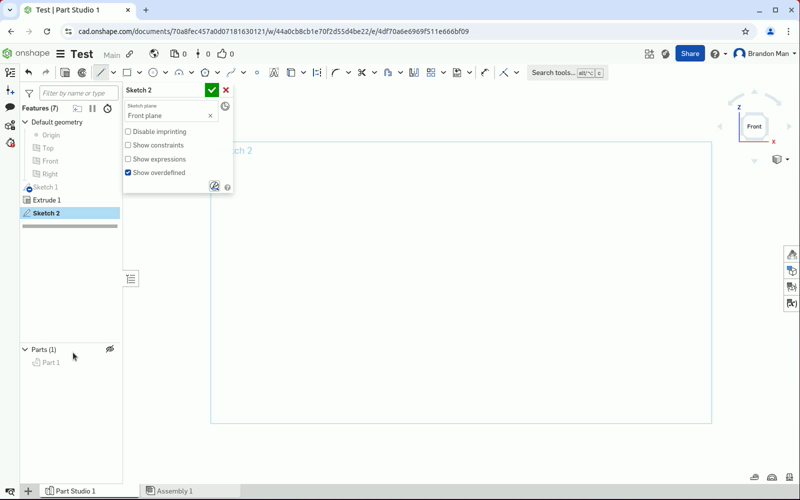
key_down(shift)
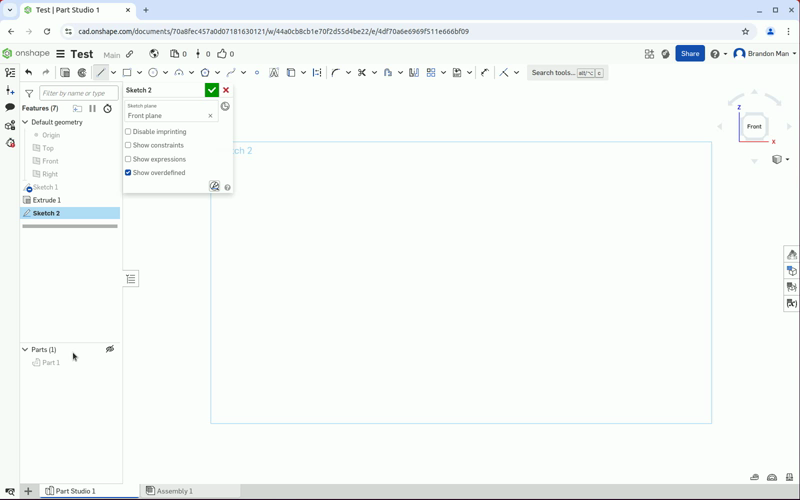
mouse_move(348, 363)
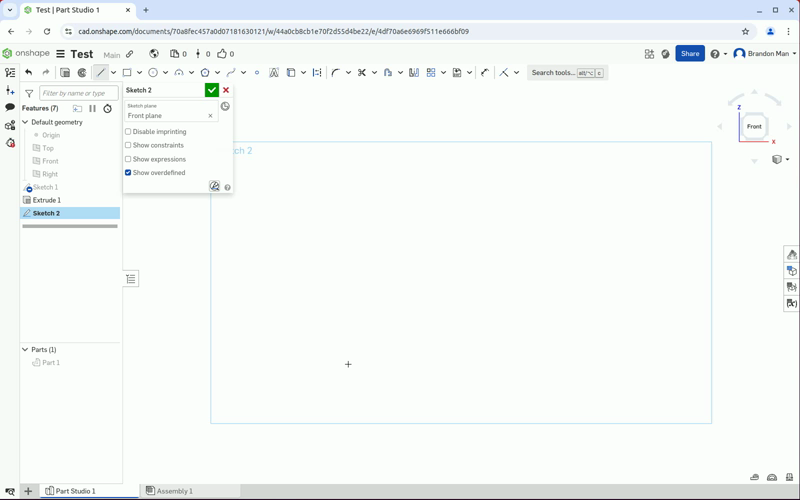
click(348, 363)
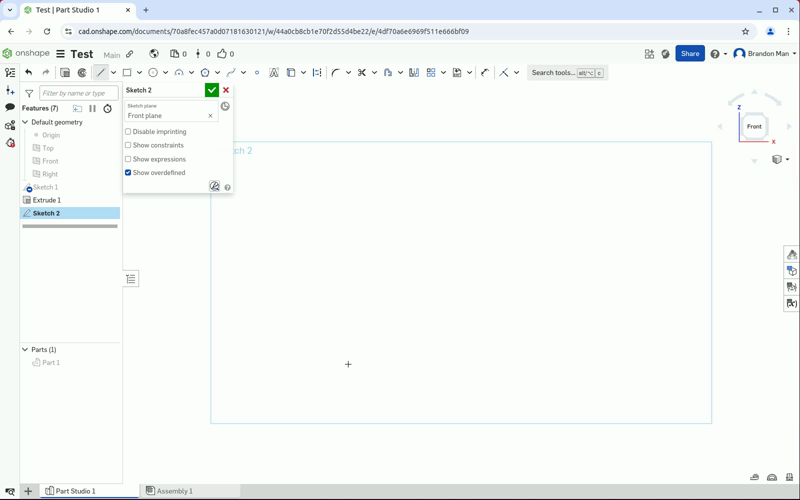
key_up(shift)
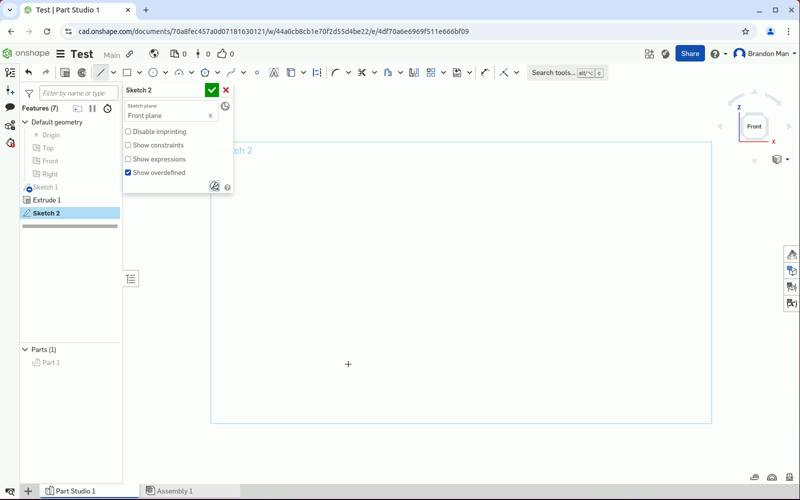
key_down(shift)
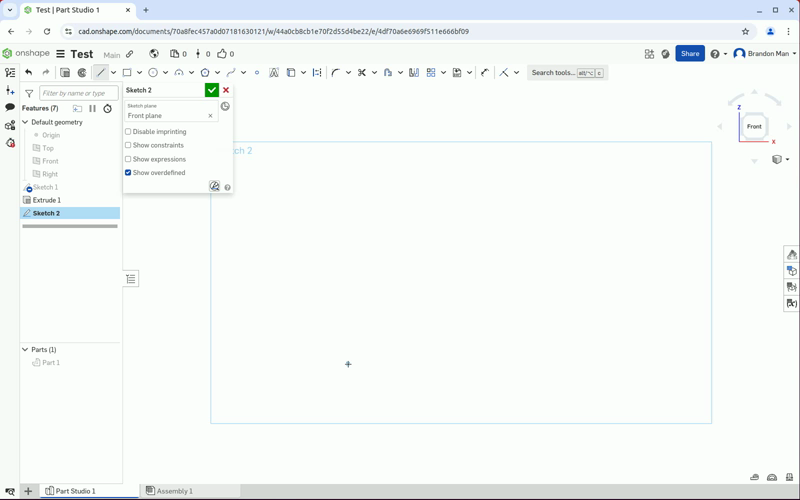
mouse_move(442, 363)
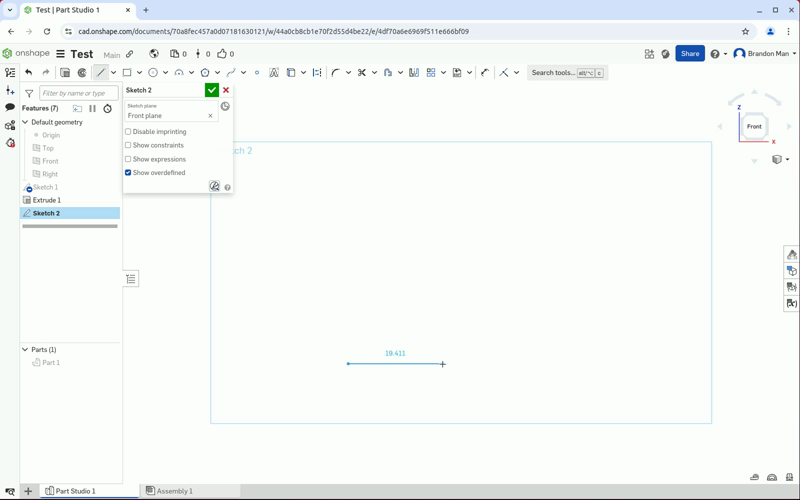
click(442, 363)
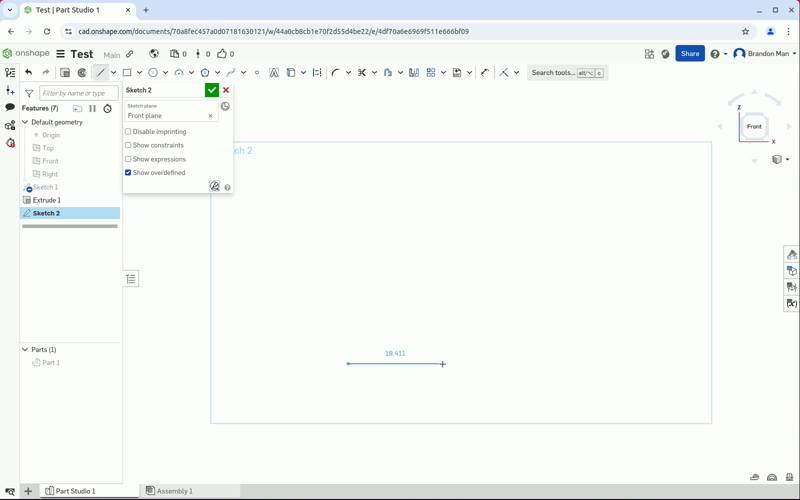
key_up(shift)
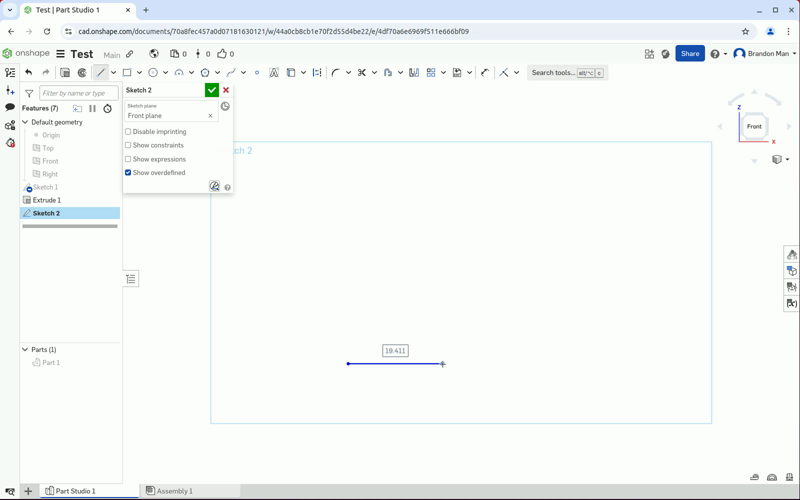
key_down(shift)
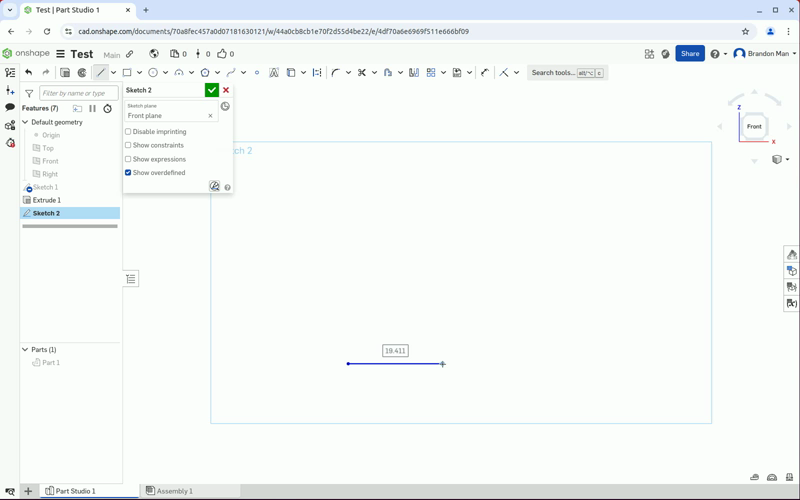
mouse_move(472, 363)
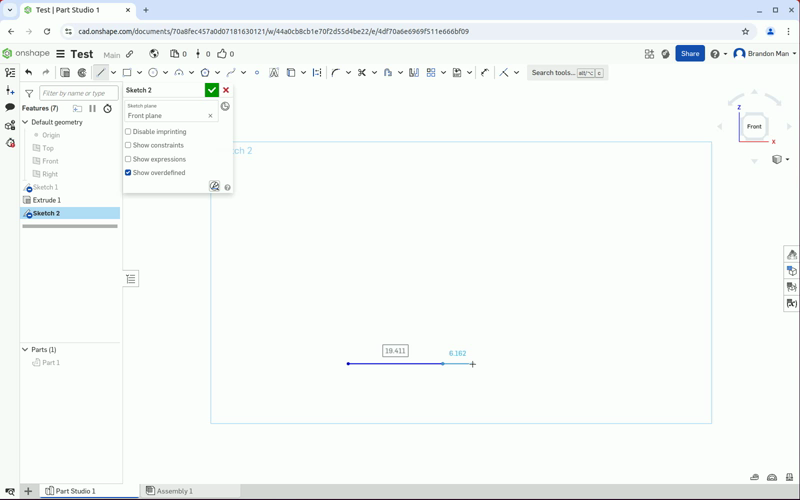
mouse_move(442, 388)
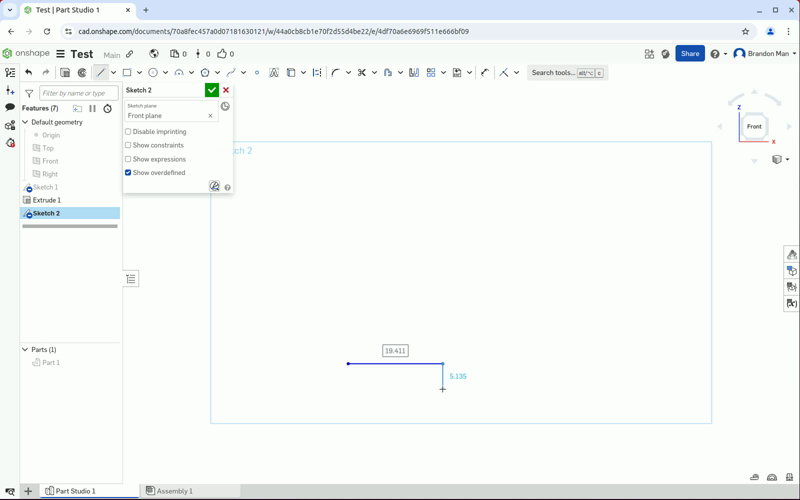
click(442, 388)
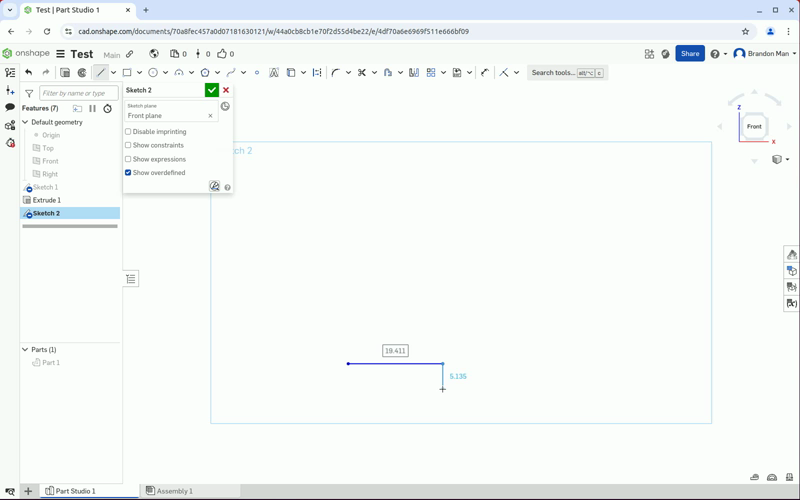
key_up(shift)
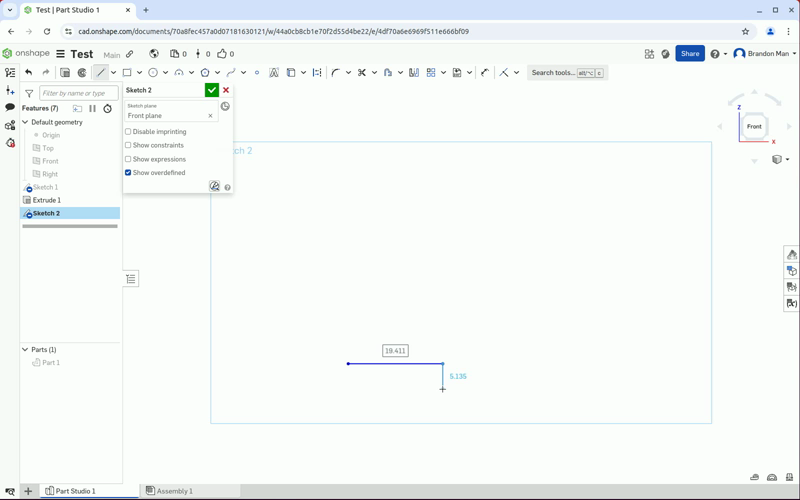
key_down(shift)
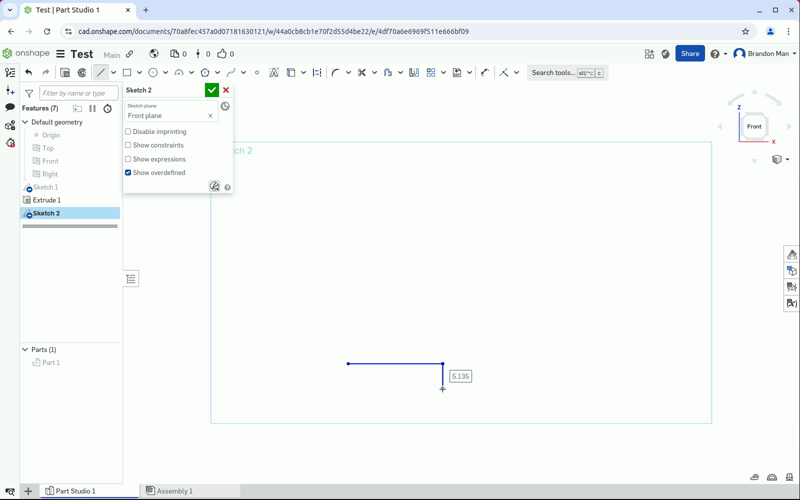
mouse_move(488, 325)
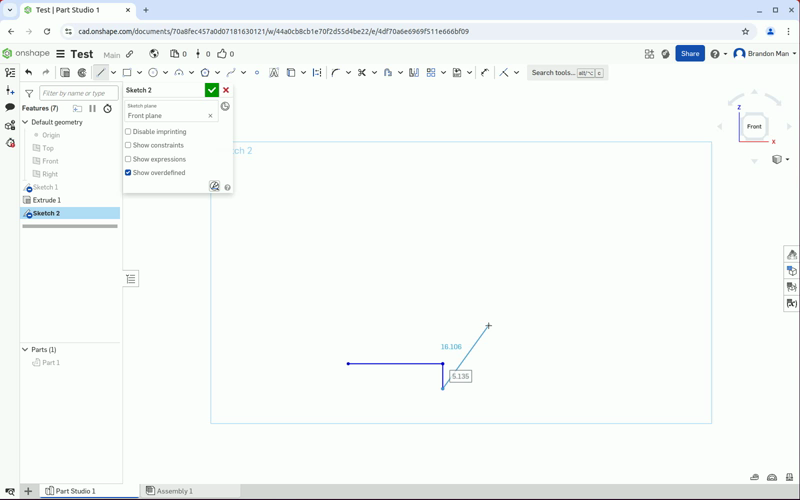
click(488, 325)
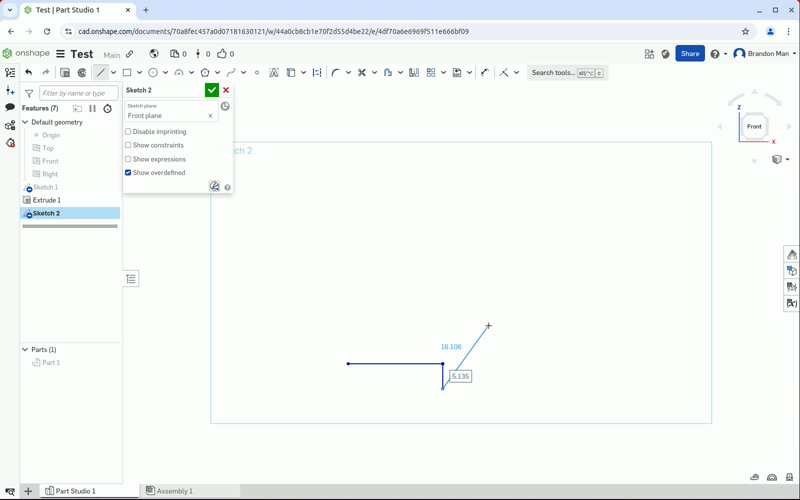
key_up(shift)
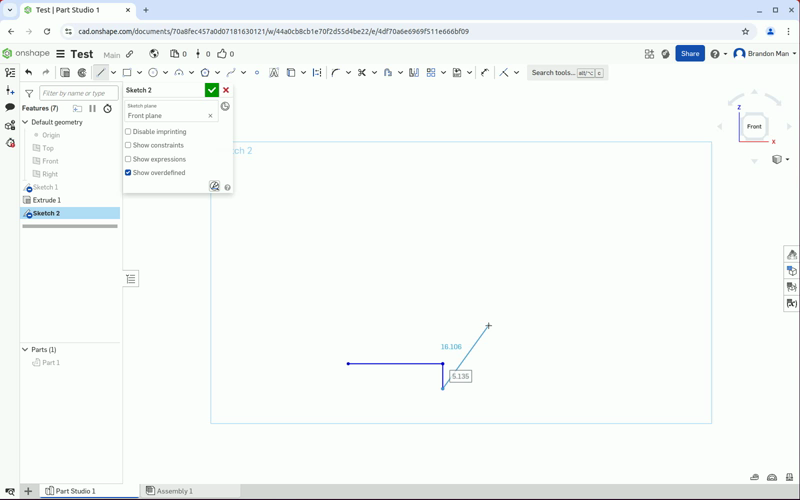
key_down(shift)
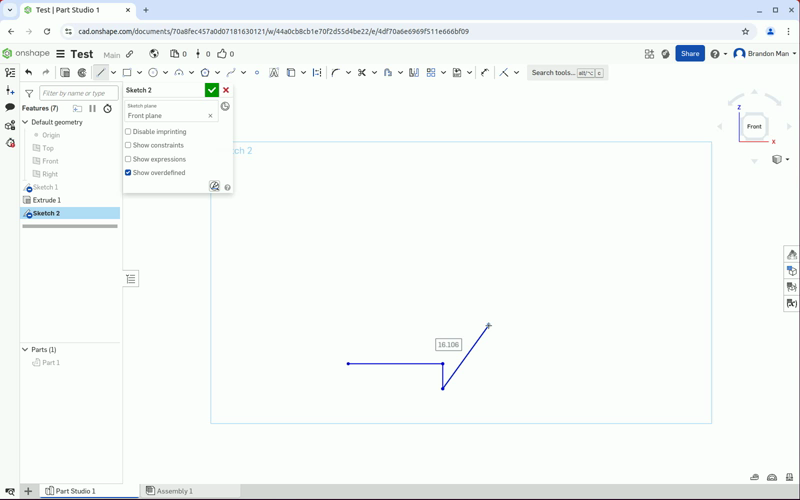
mouse_move(518, 325)
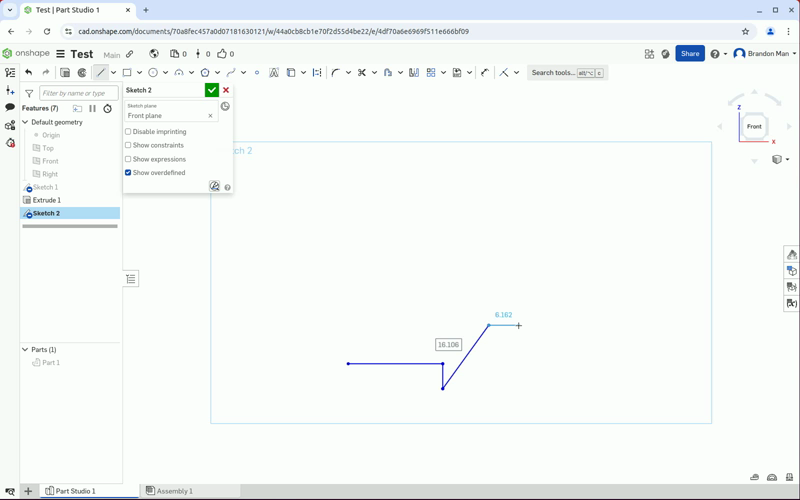
mouse_move(488, 282)
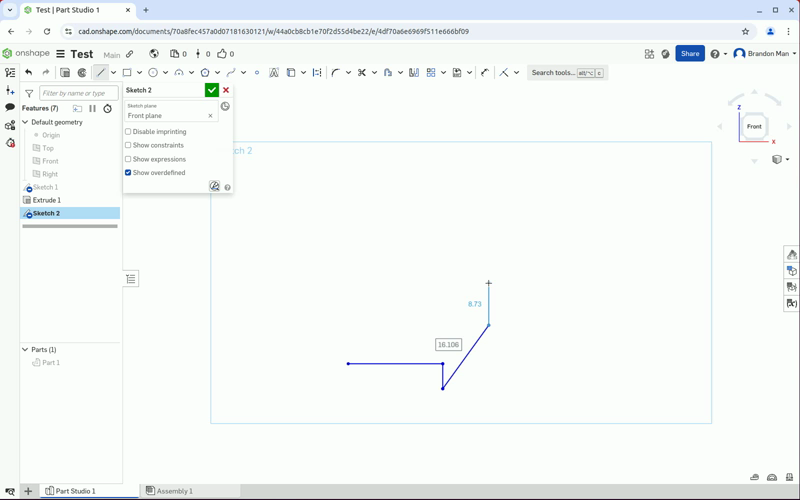
click(488, 282)
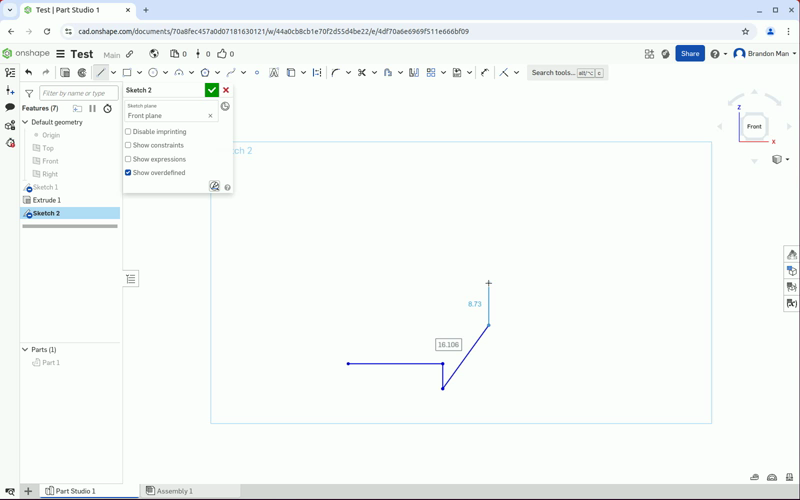
key_up(shift)
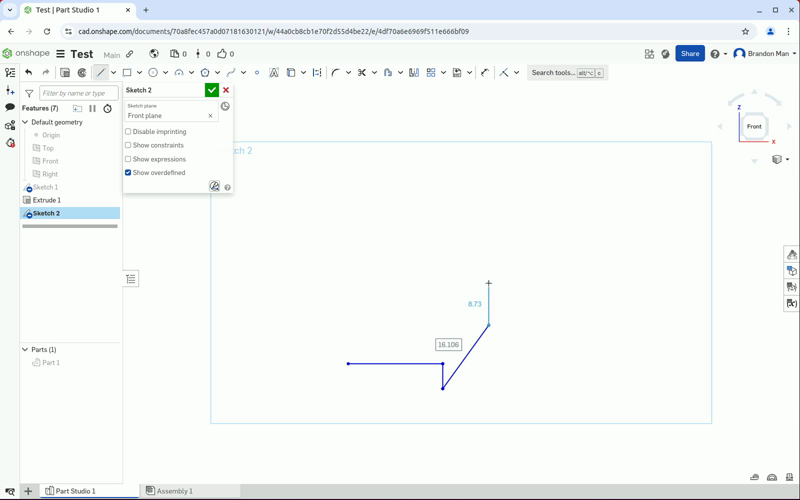
key_down(shift)
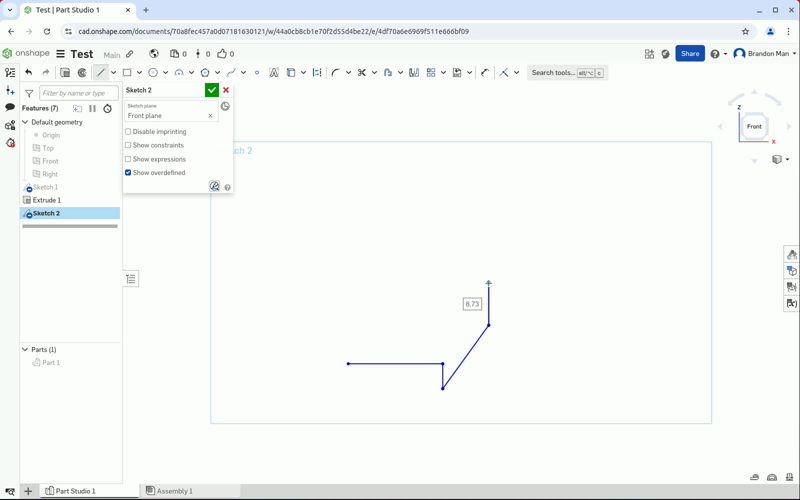
mouse_move(518, 282)
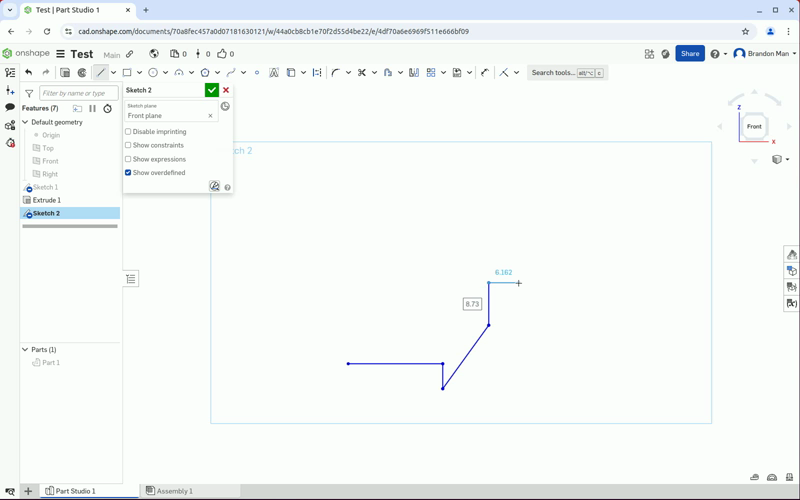
mouse_move(456, 282)
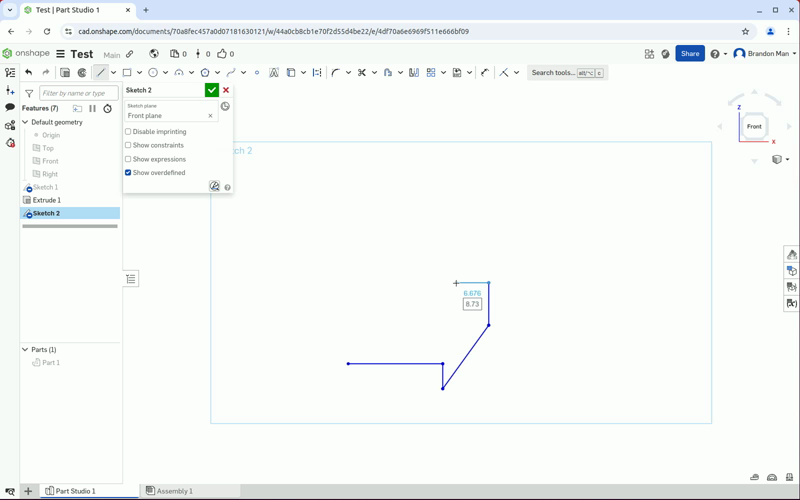
click(456, 282)
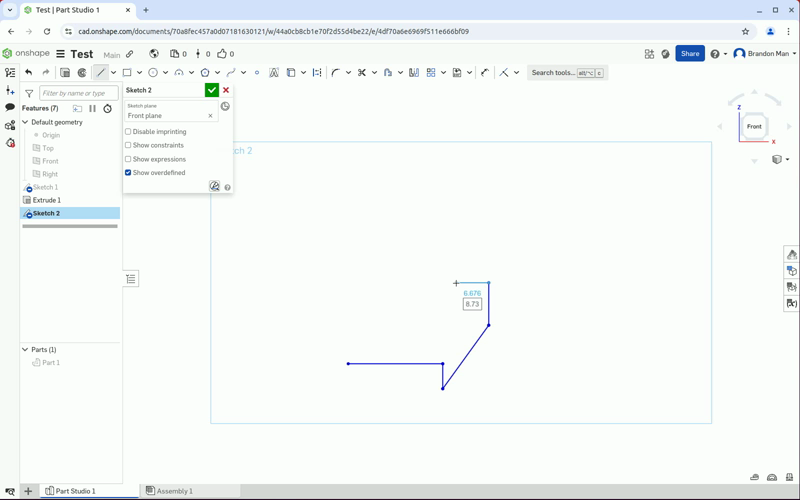
key_up(shift)
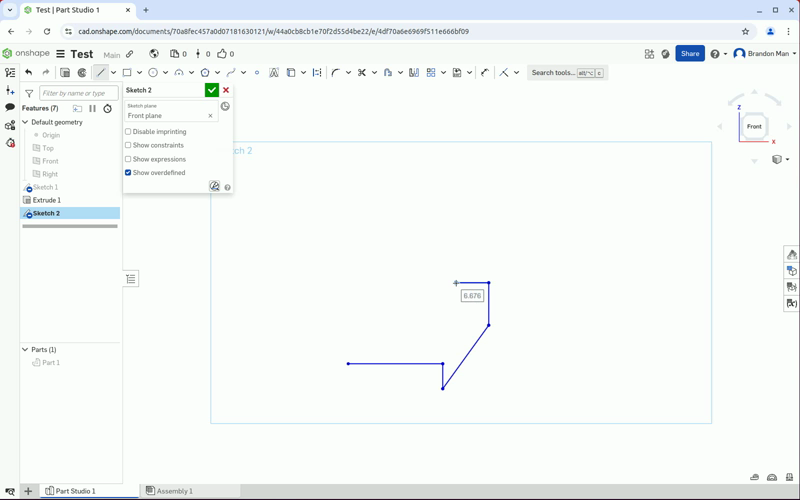
key_down(shift)
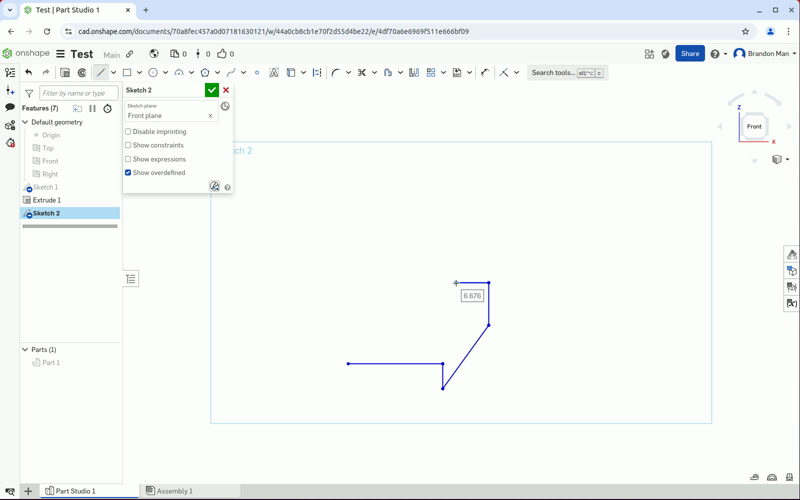
mouse_move(348, 363)
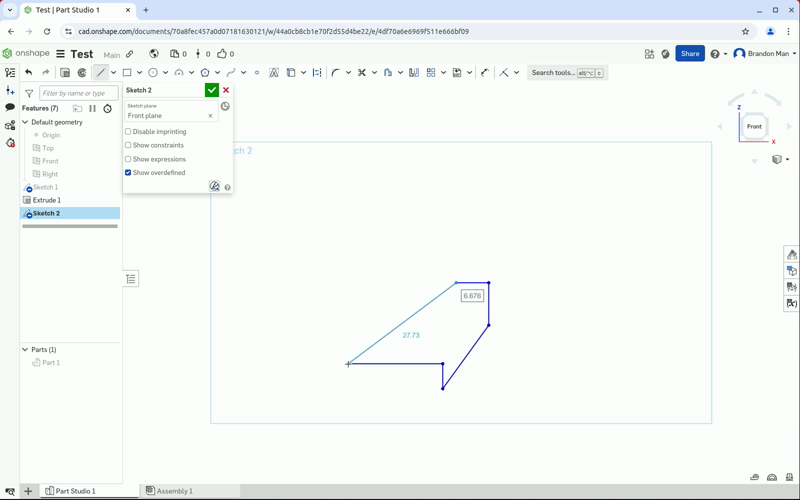
key_up(shift)
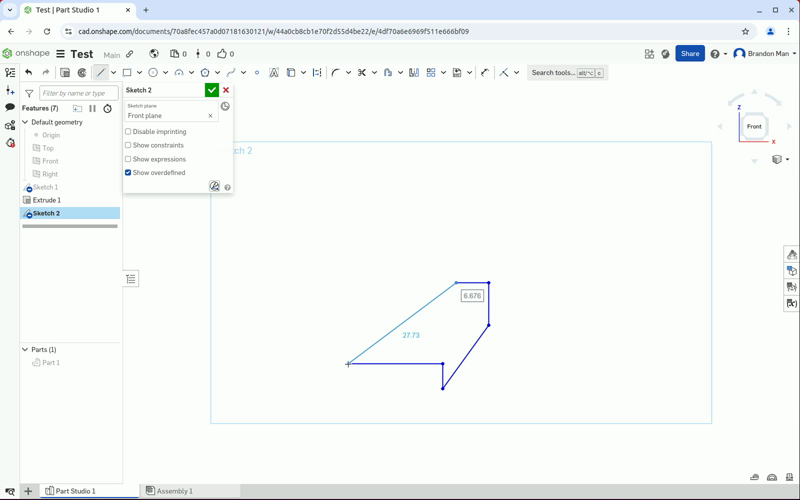
click(348, 363)
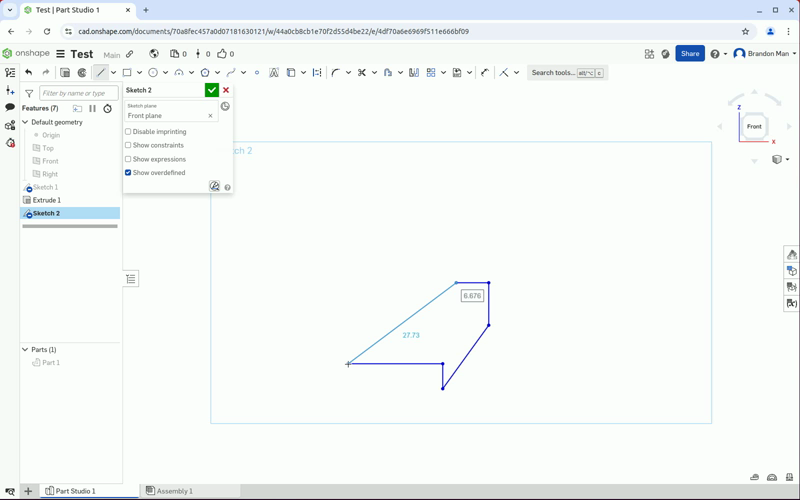
key(esc)
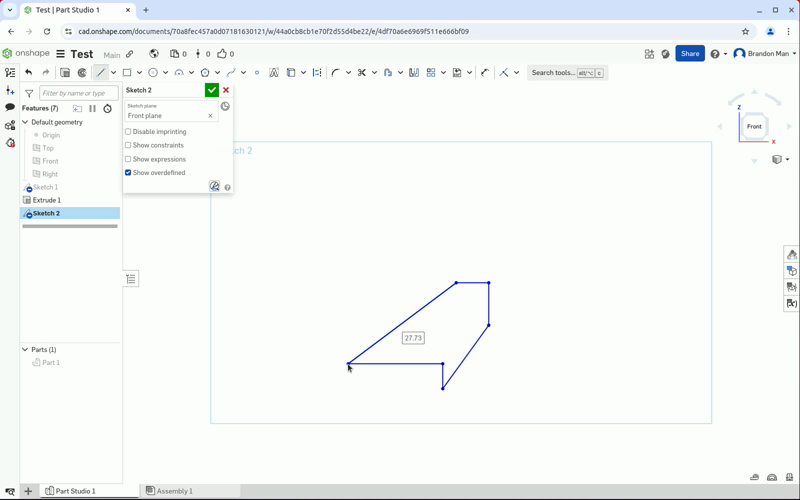
mouse_move(467, 331)
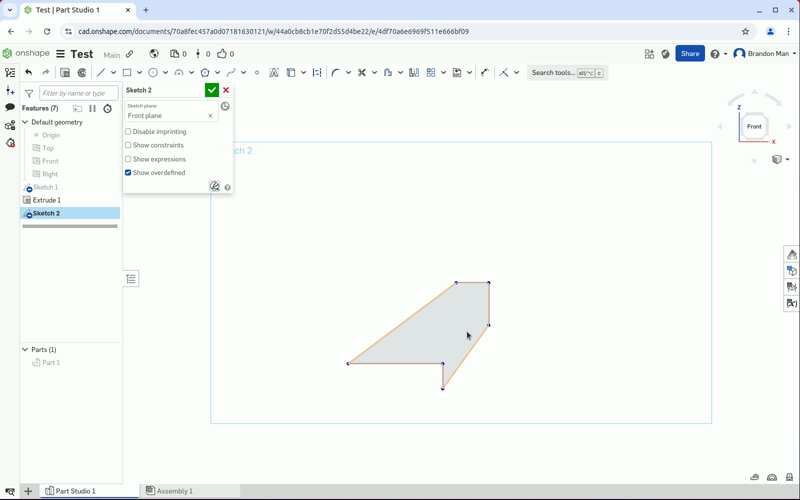
click(467, 331)
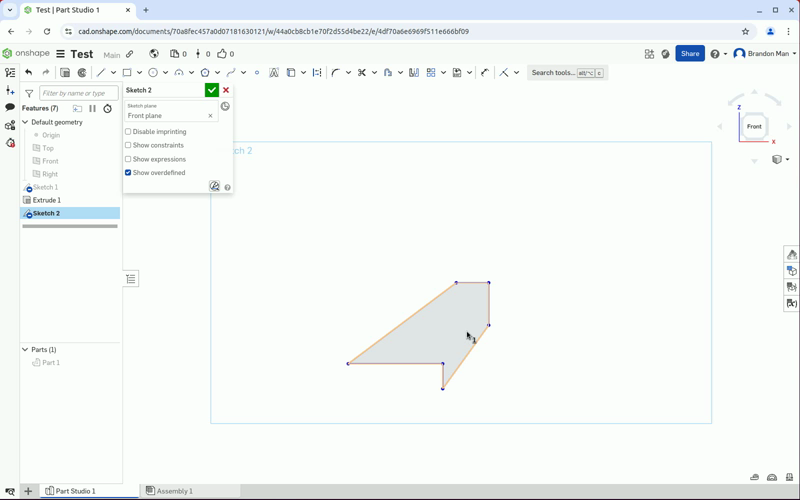
mouse_move(73, 352)
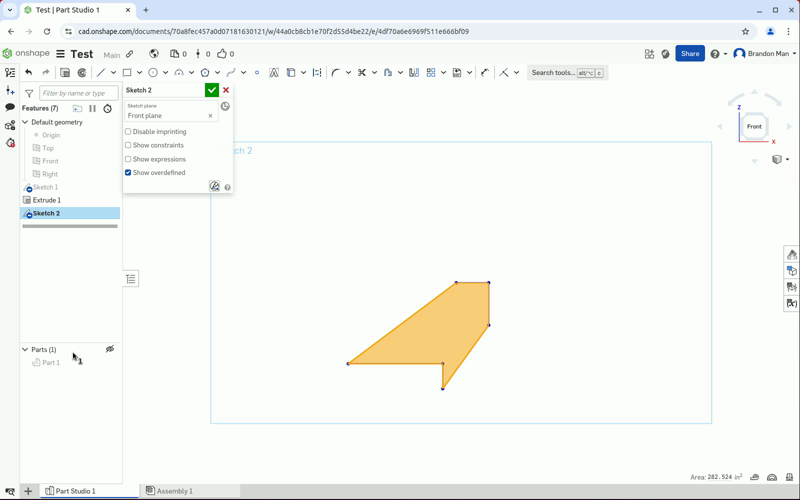
key(shift+y)
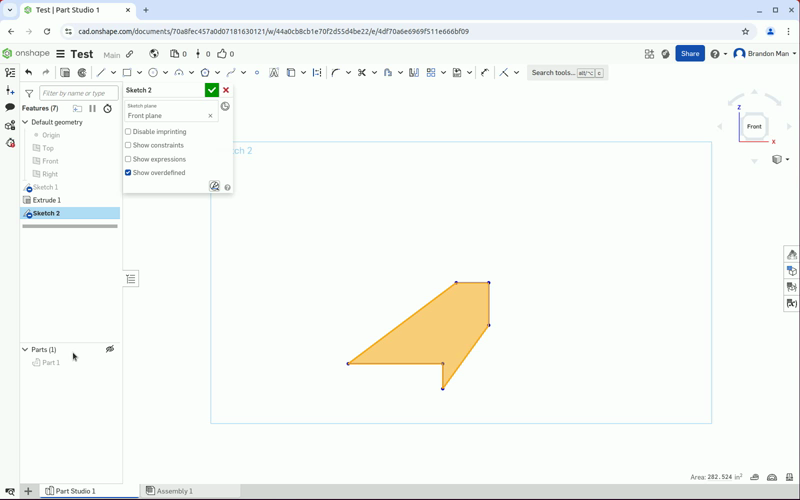
key(shift+e)
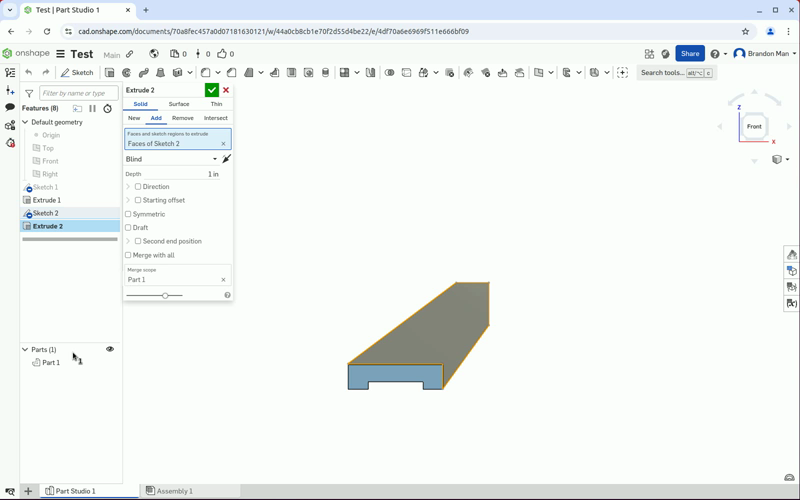
mouse_move(143, 106)
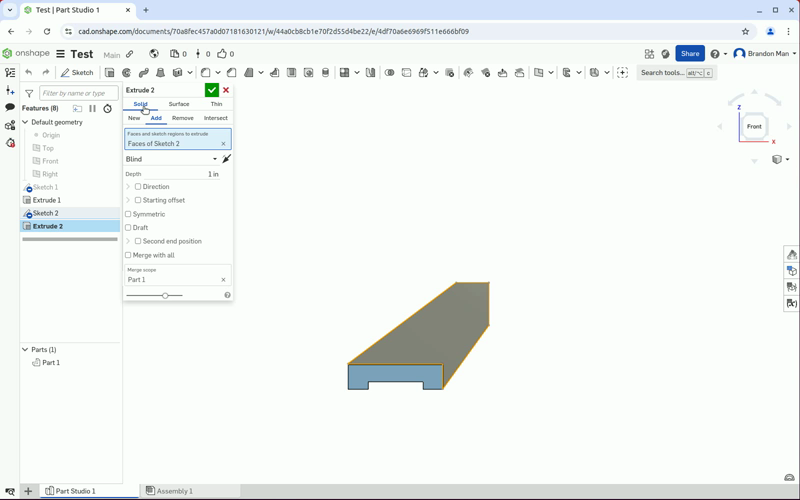
click(143, 106)
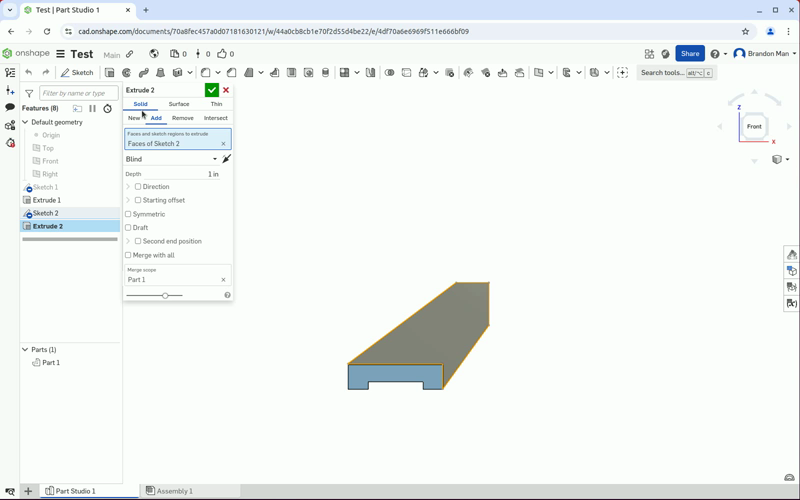
mouse_move(137, 120)
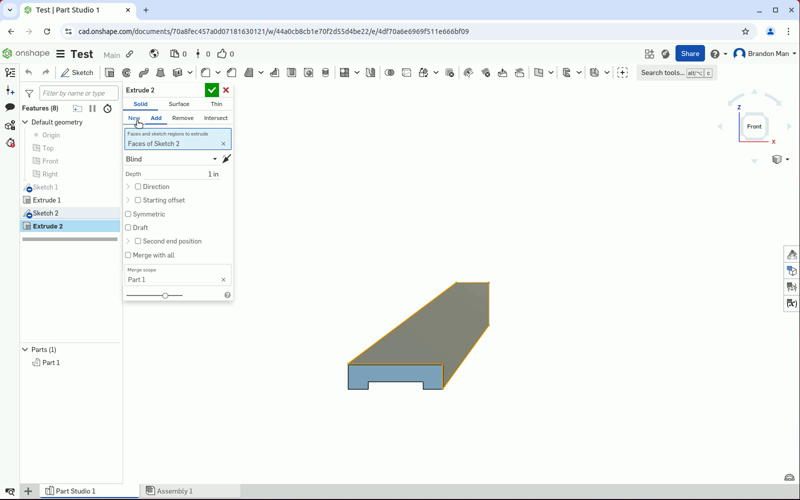
click(137, 120)
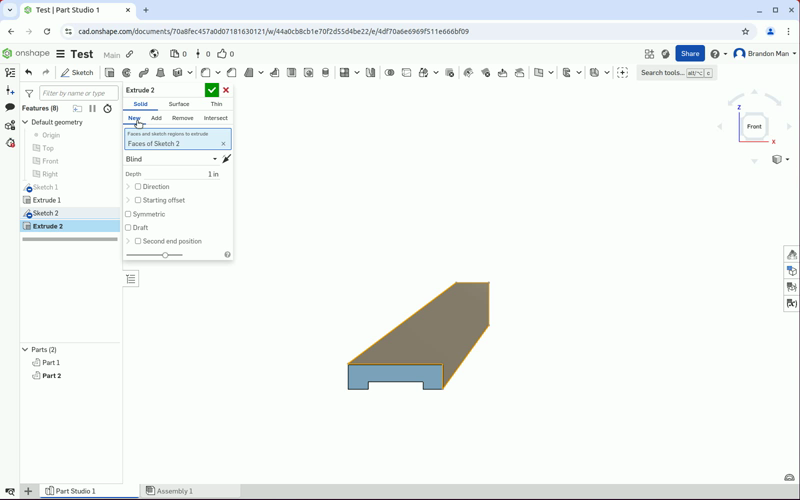
key(tab, 4)
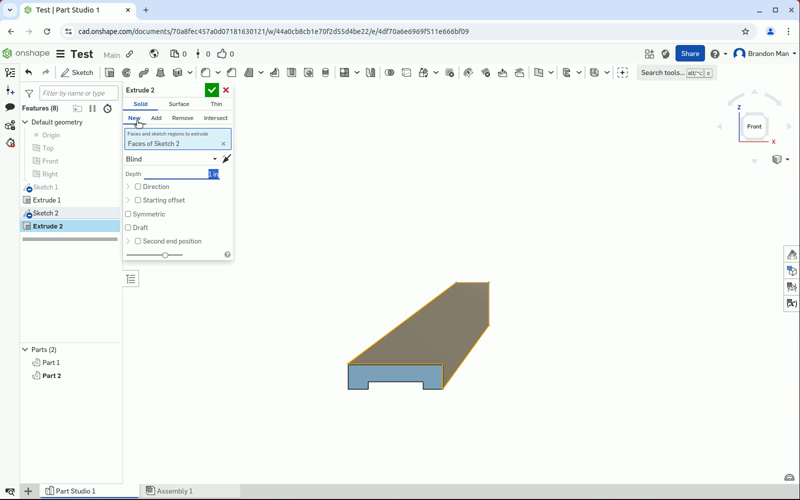
text(4.332)
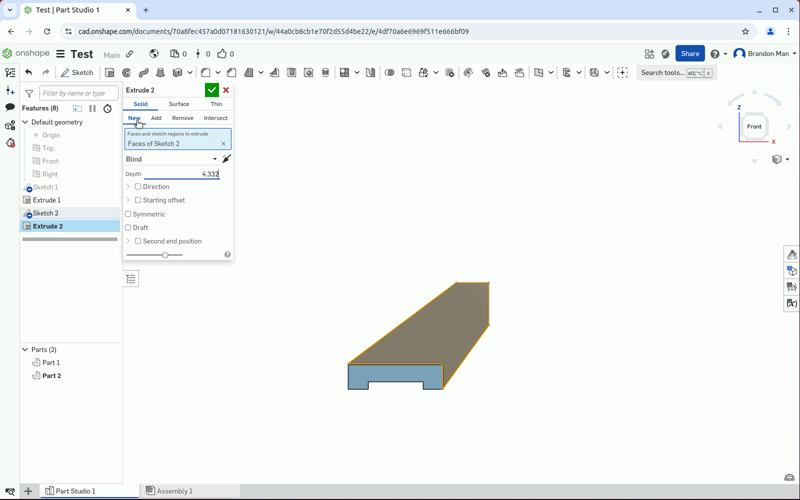
key(tab, 3)
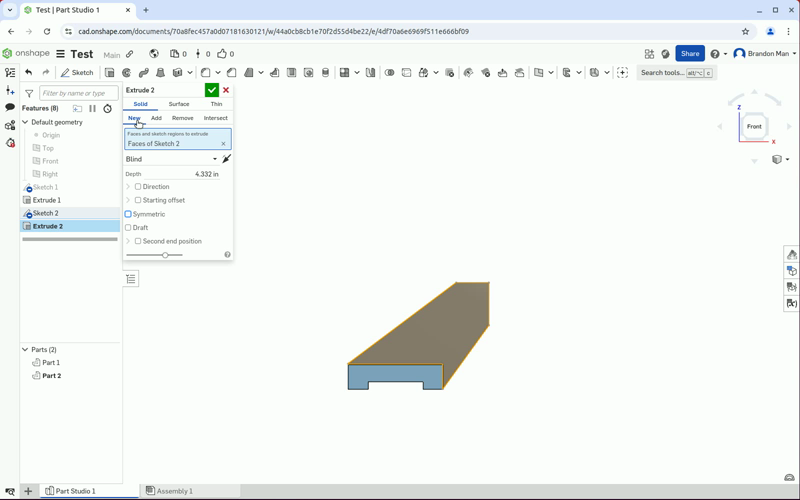
key(space)
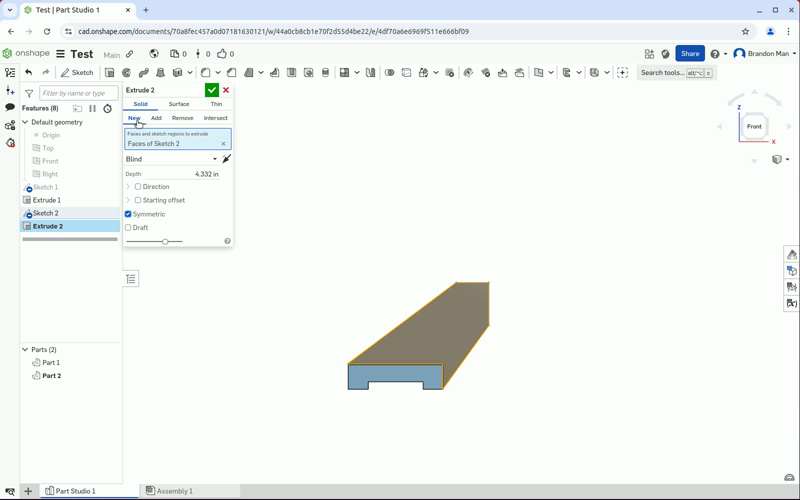
key(enter)
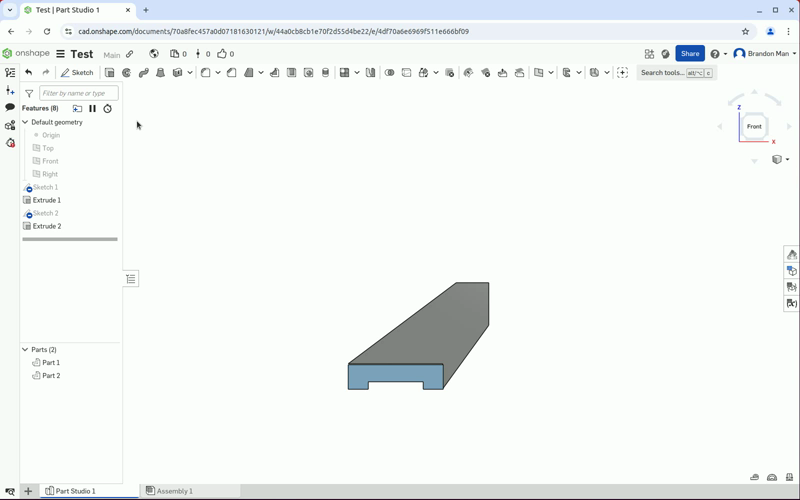
key(shift+h)
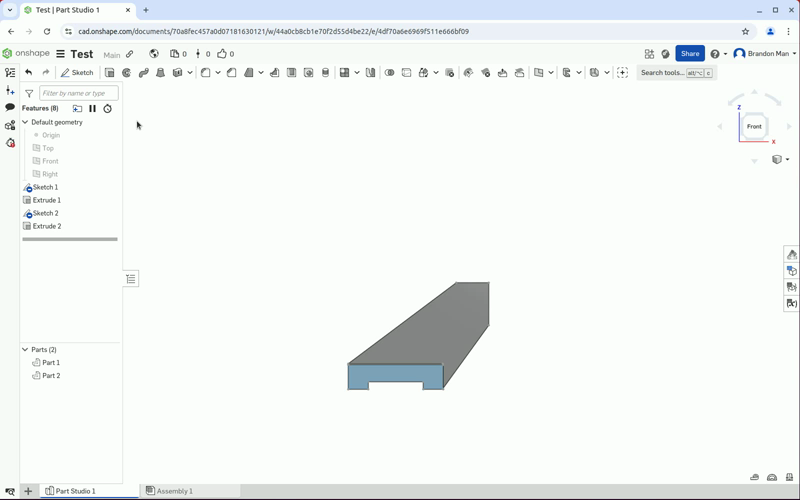
key(shift+h)
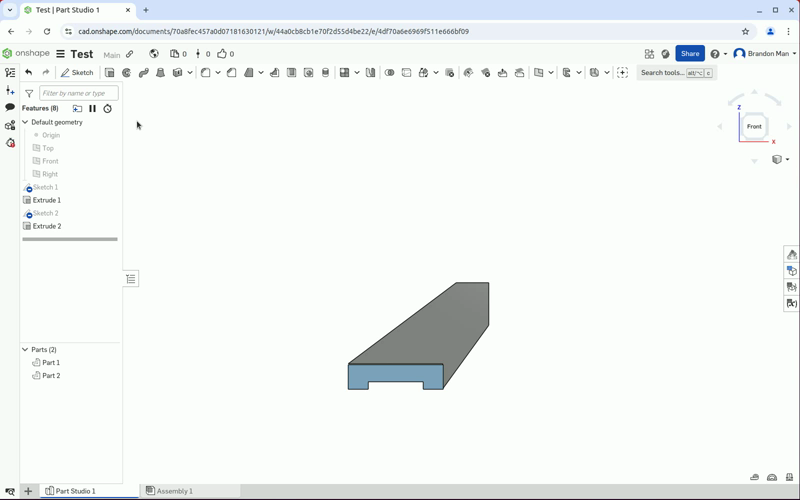
mouse_move(73, 189)
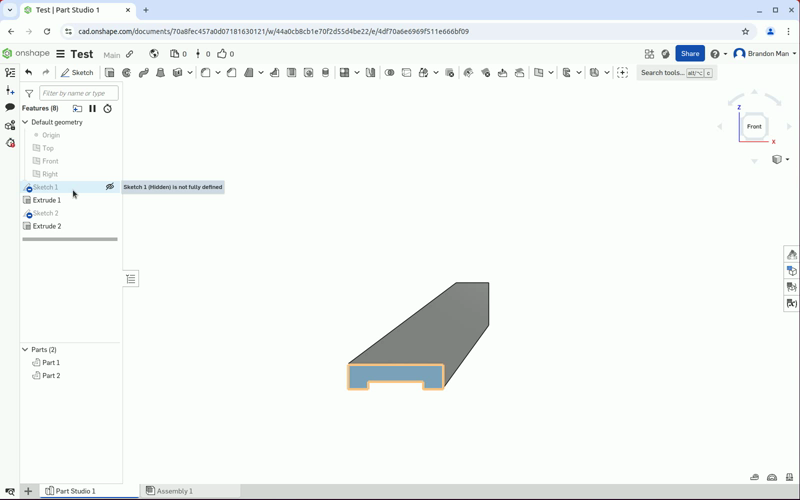
click(73, 189)
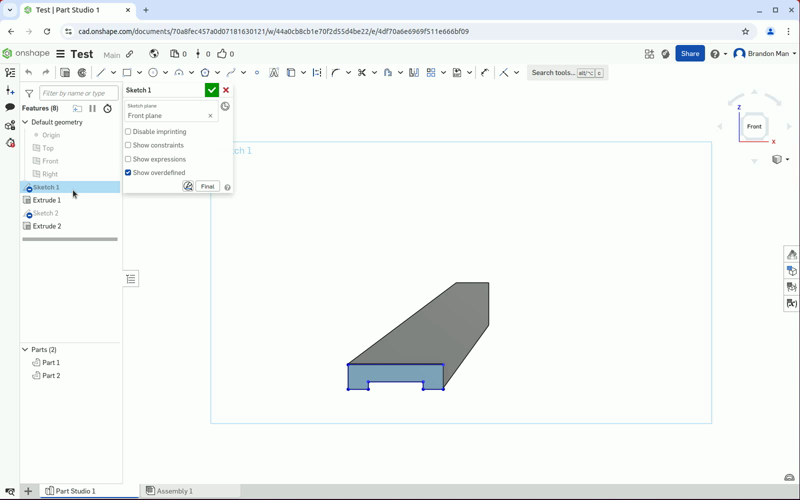
mouse_move(229, 92)
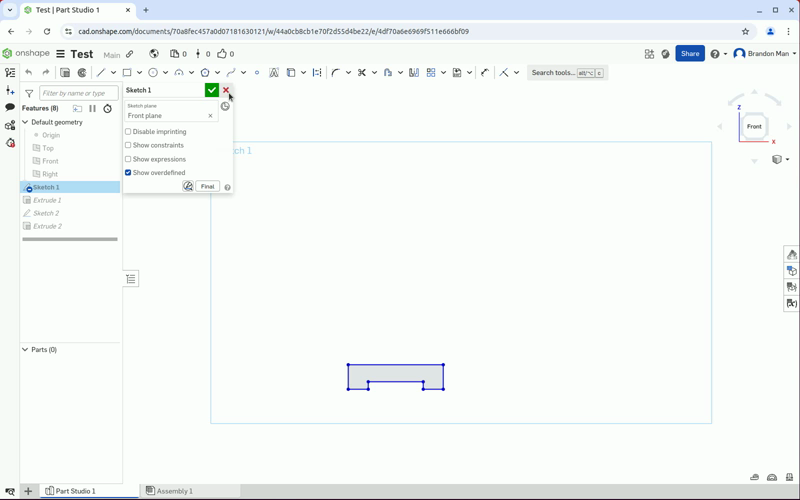
click(229, 92)
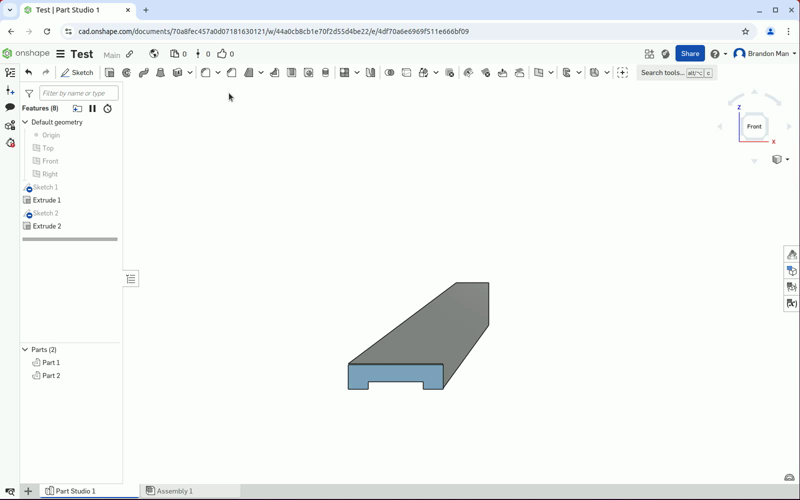
mouse_move(73, 352)
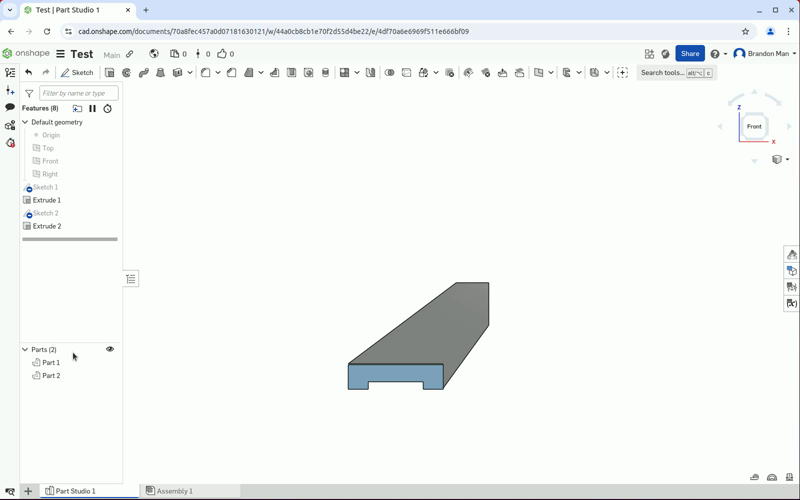
key(y)
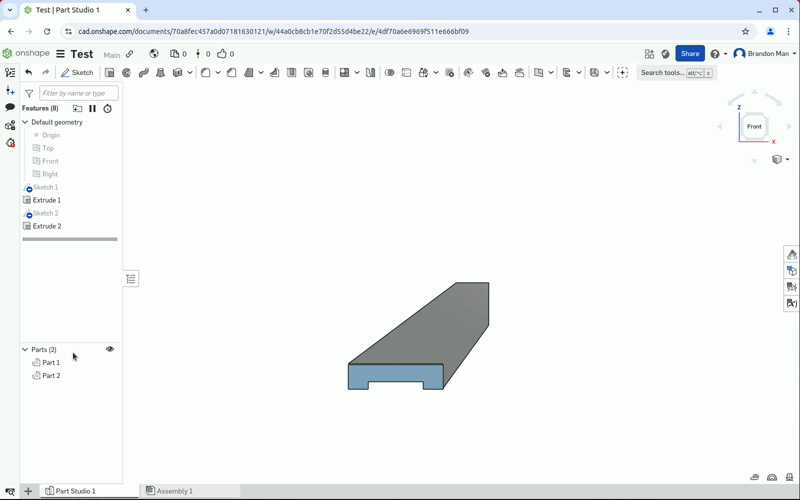
key(shift+p)
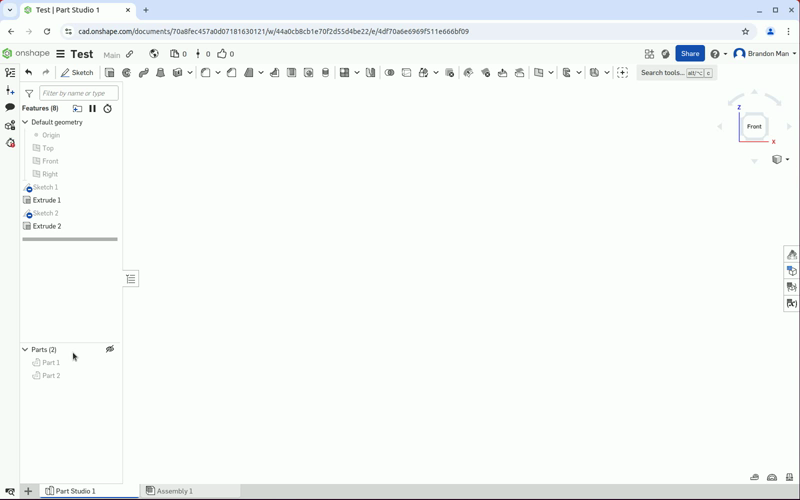
key(space)
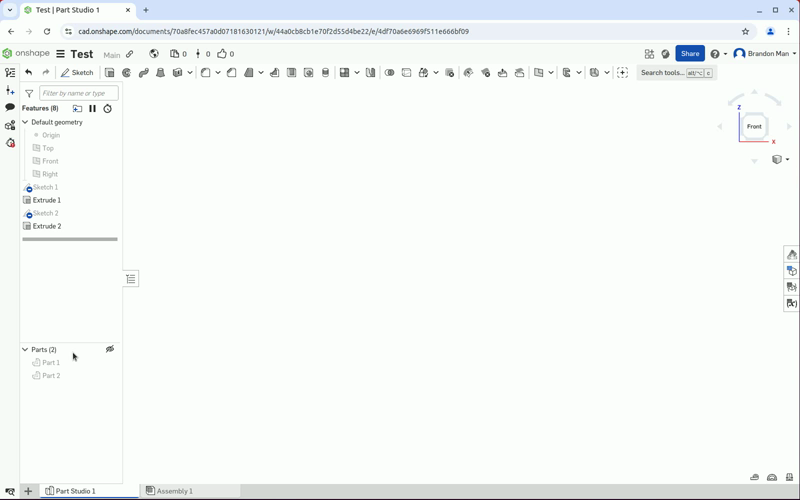
key_down(shift)
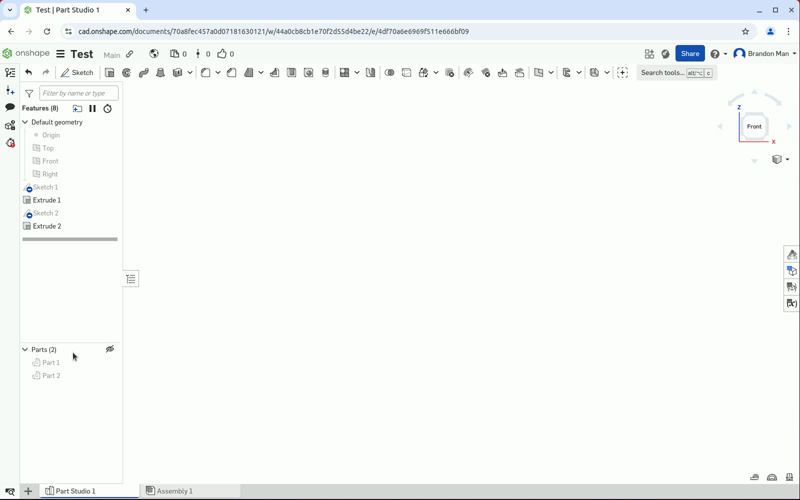
key(down)
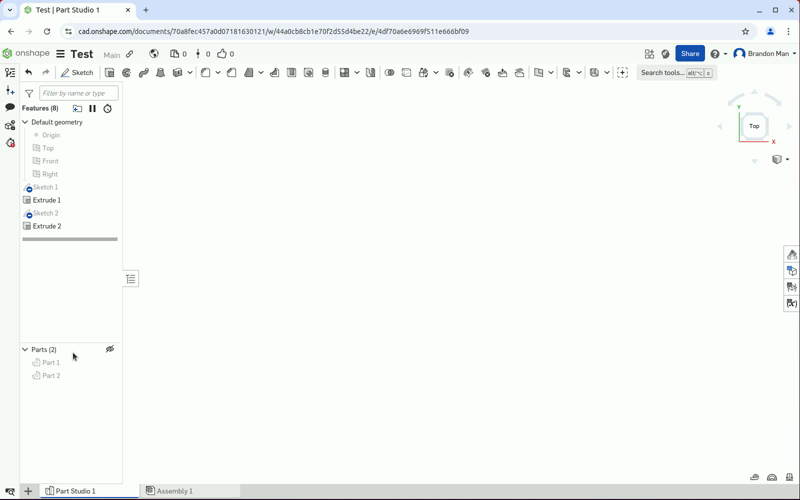
key_up(shift)
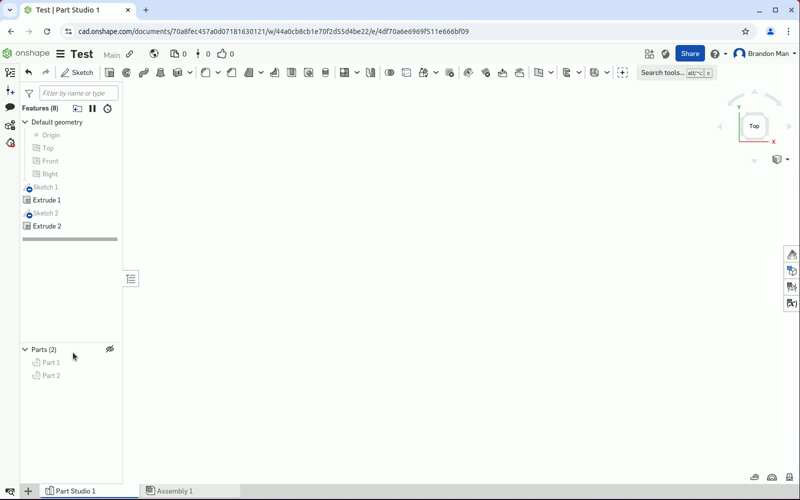
mouse_move(73, 352)
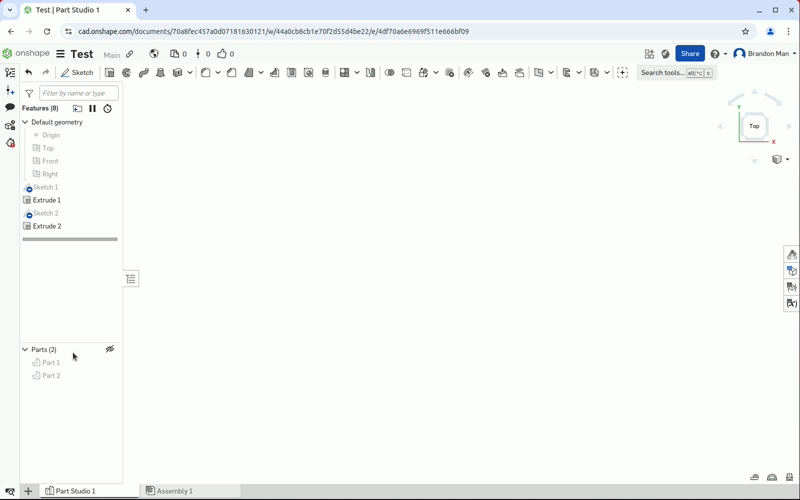
key(shift+y)
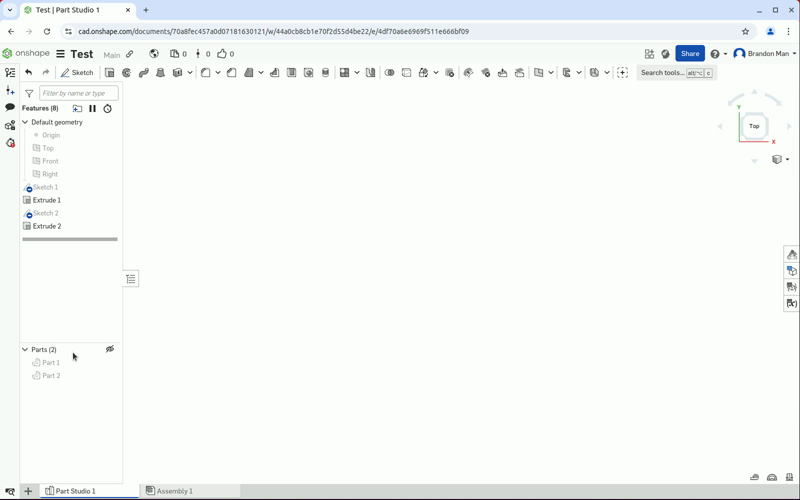
key(shift+s)
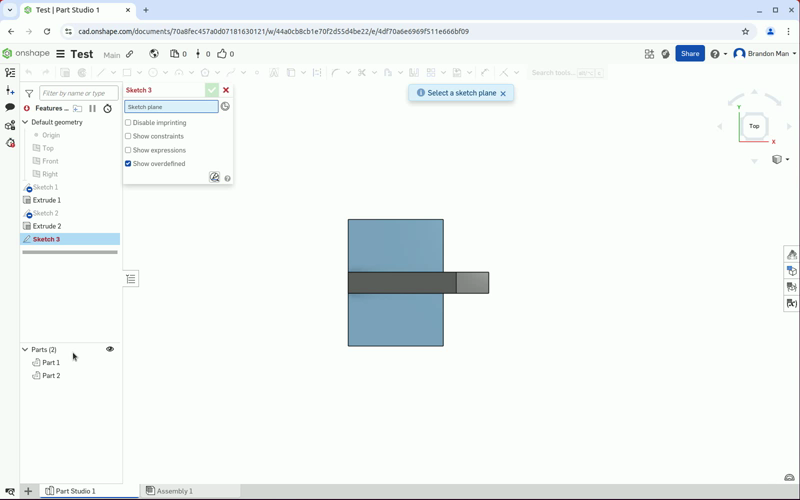
mouse_move(73, 150)
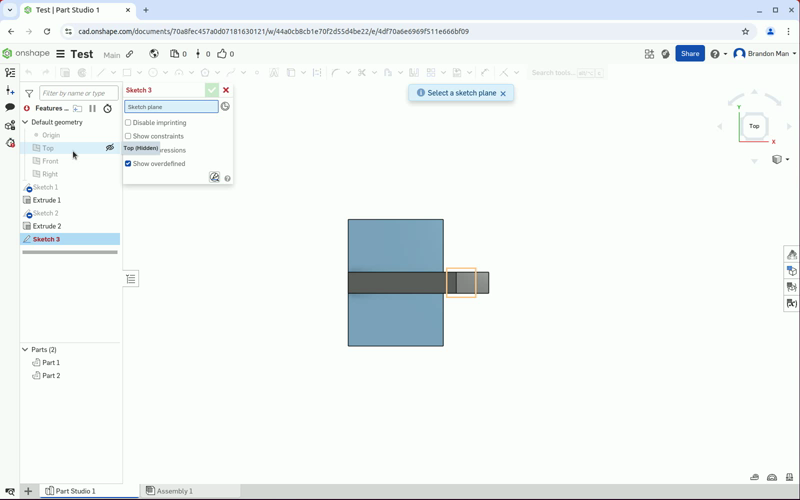
click(73, 150)
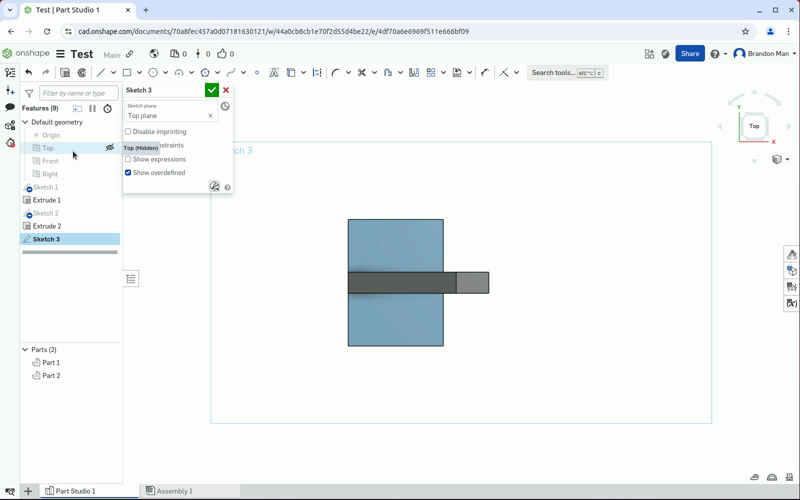
mouse_move(73, 352)
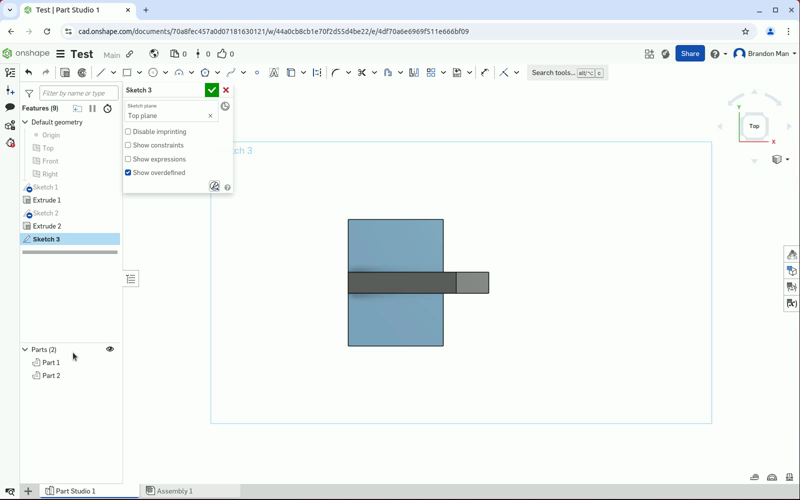
key(y)
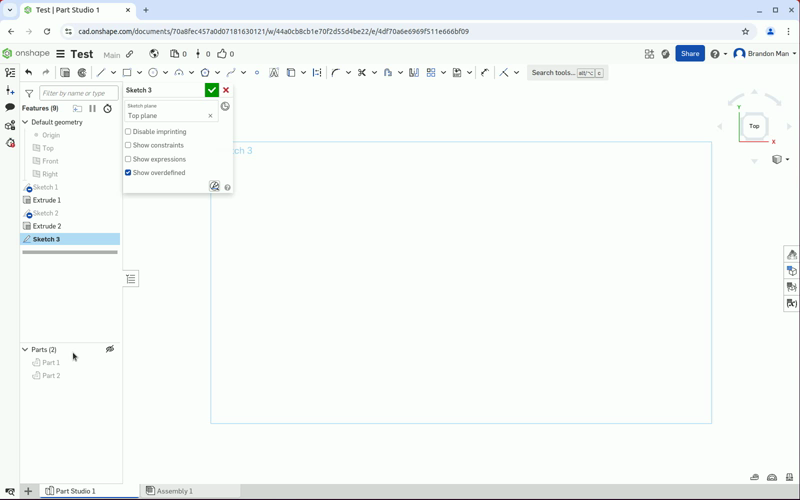
key(c)
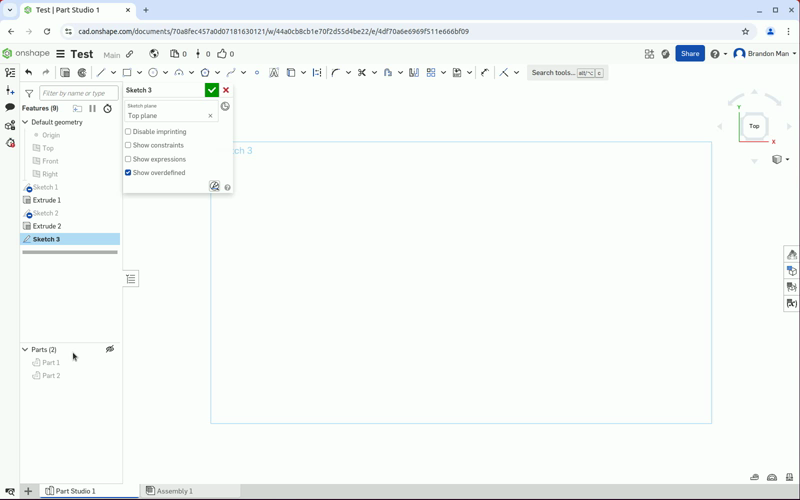
key_down(shift)
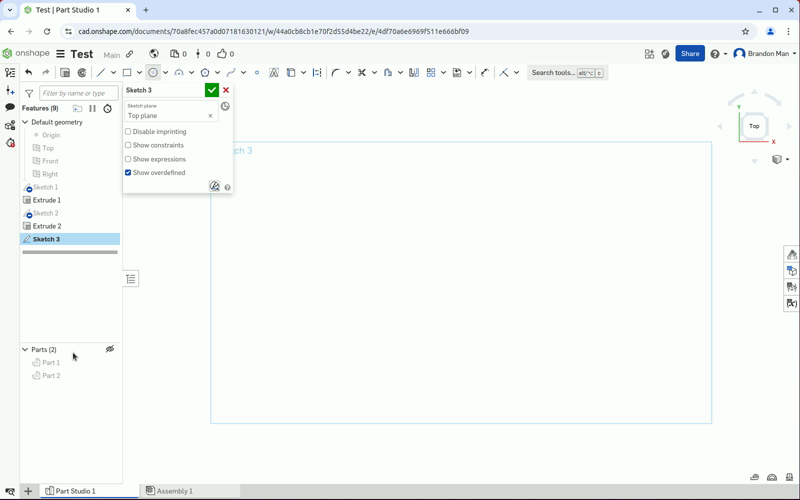
mouse_move(519, 282)
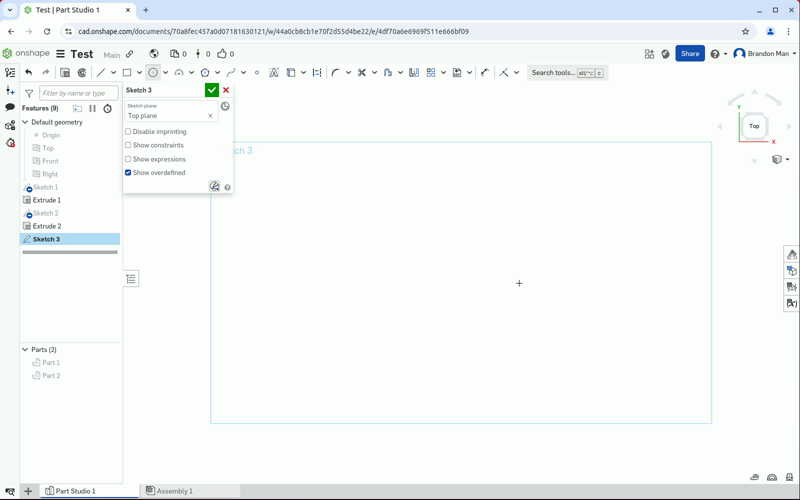
click(519, 282)
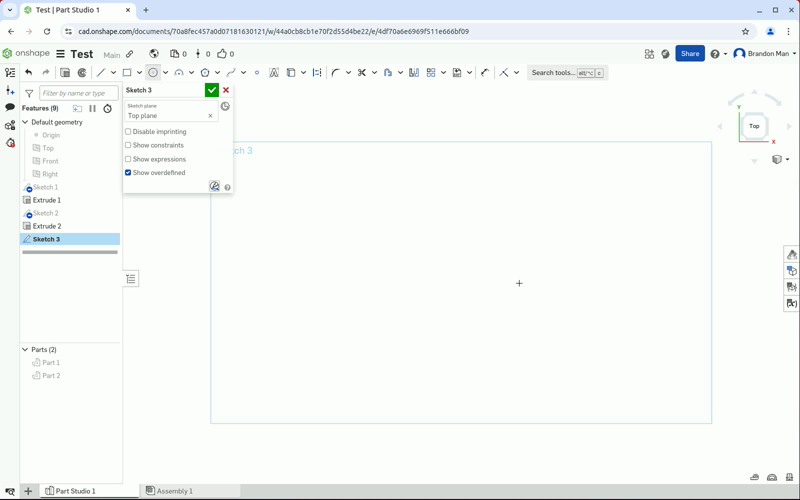
key_up(shift)
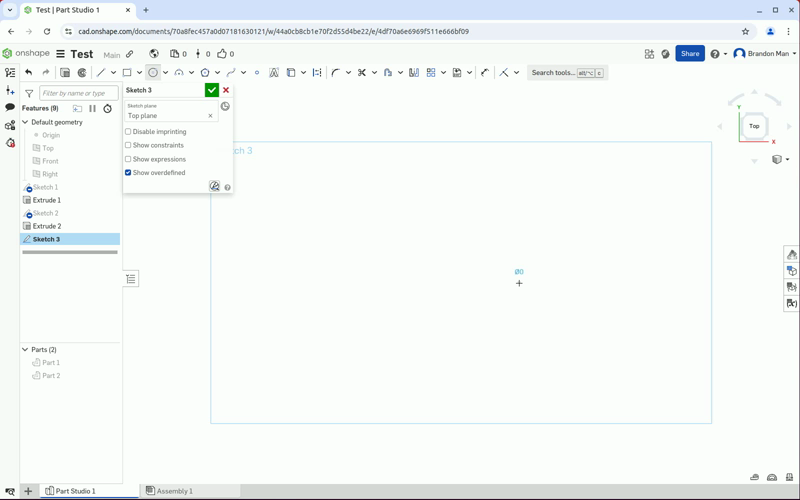
mouse_move(549, 282)
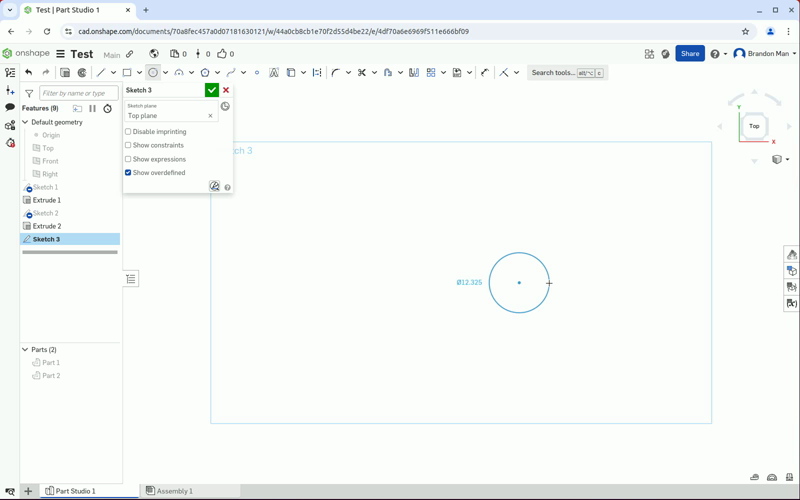
click(549, 282)
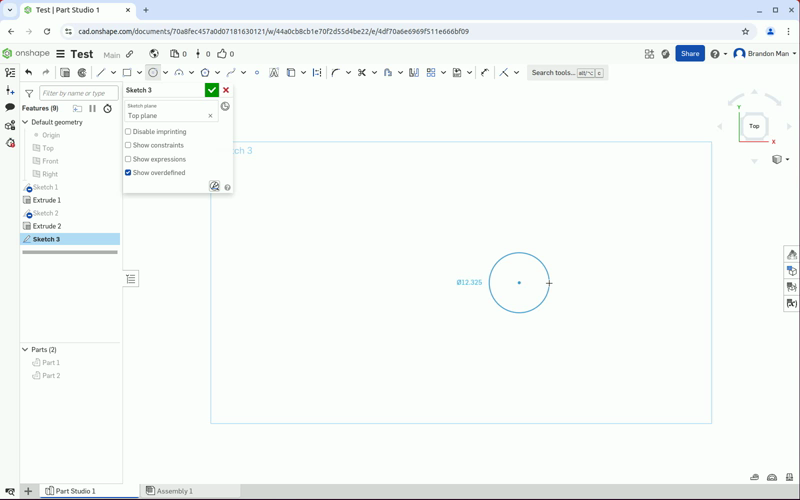
key(esc)
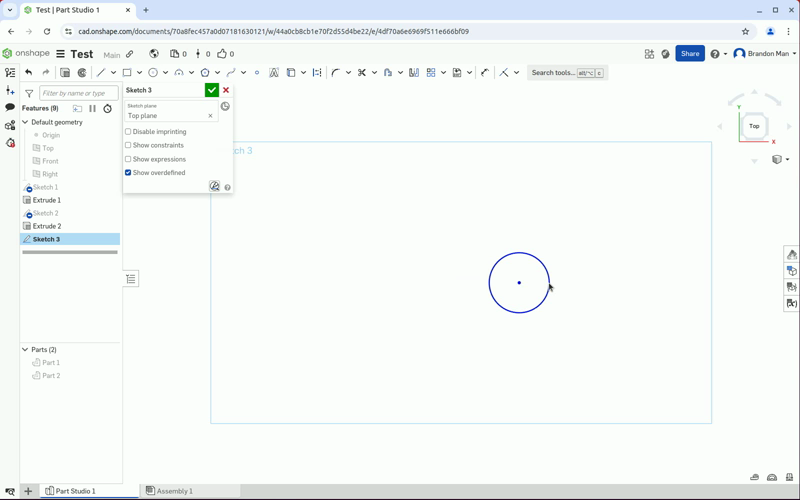
key(c)
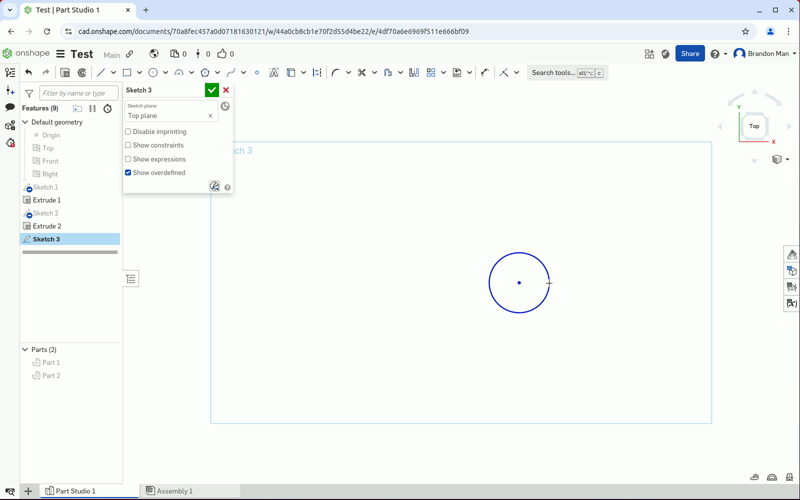
key_down(shift)
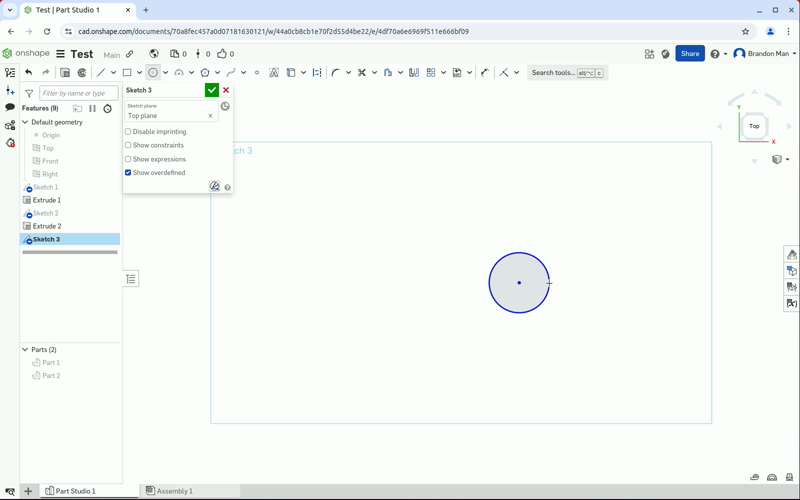
mouse_move(519, 282)
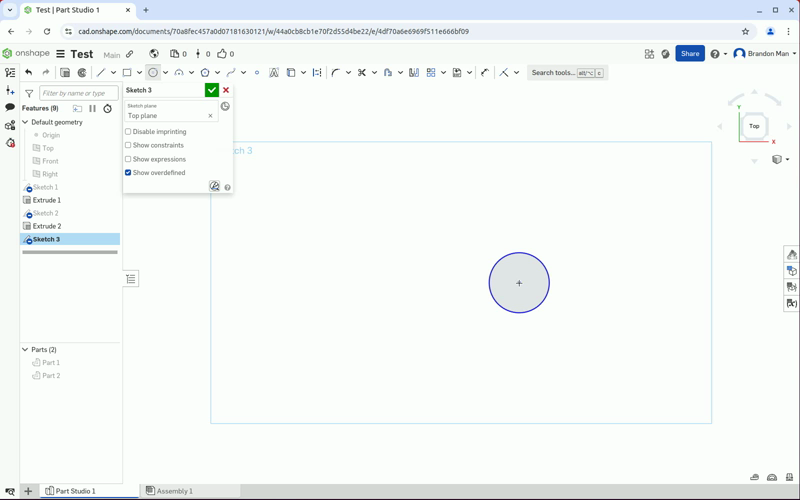
click(519, 282)
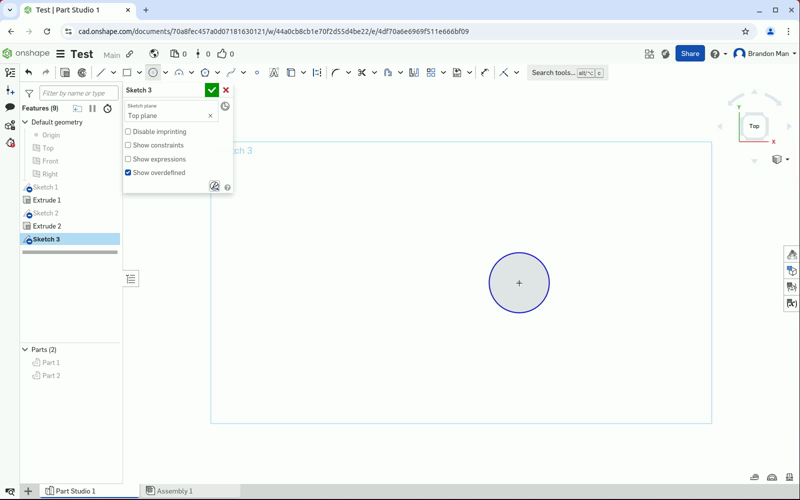
key_up(shift)
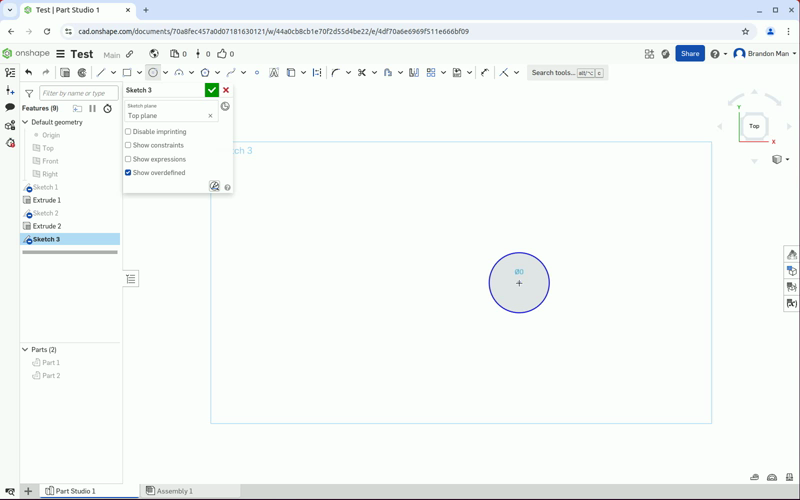
mouse_move(537, 282)
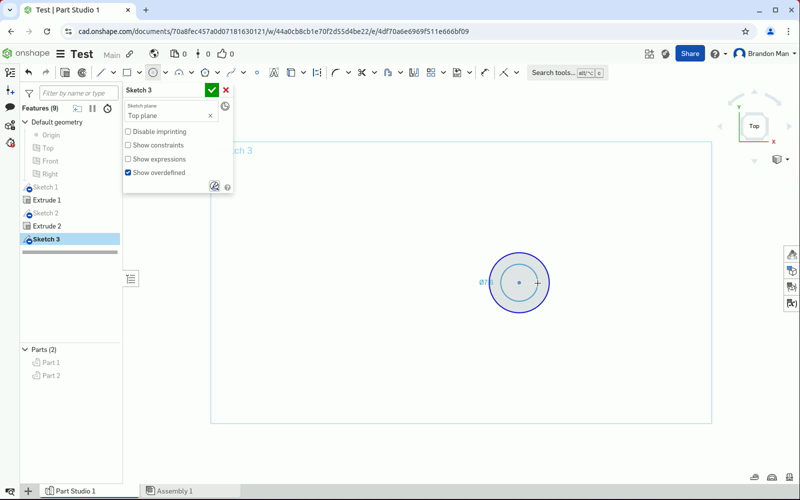
click(537, 282)
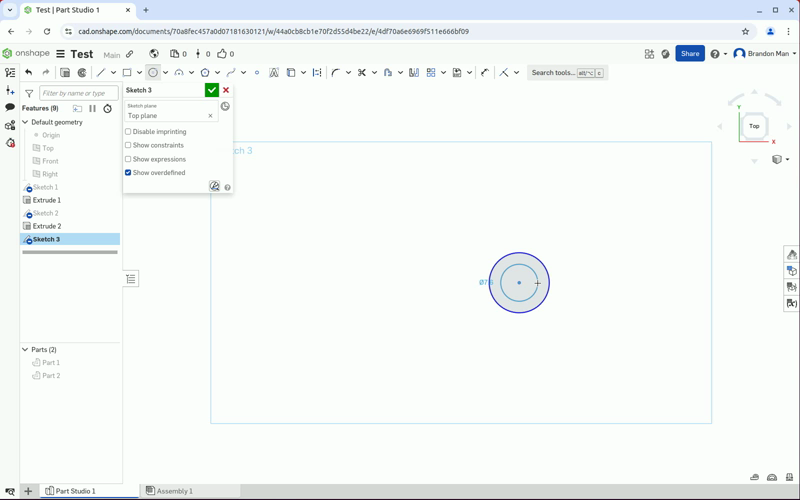
key(esc)
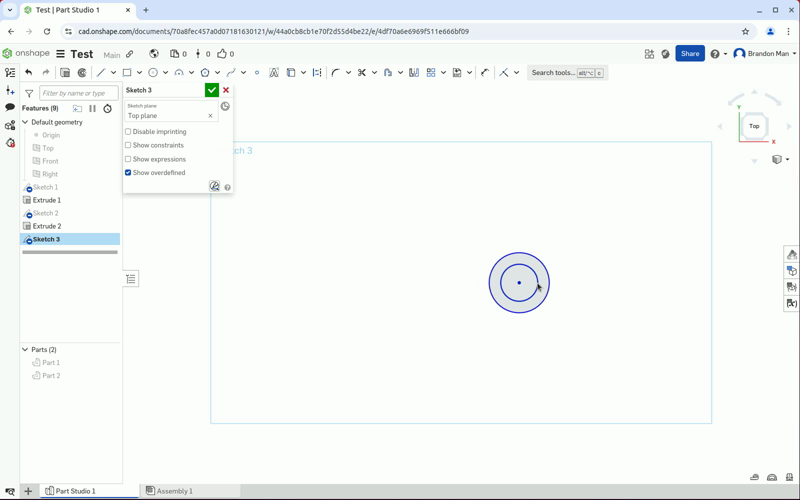
mouse_move(502, 306)
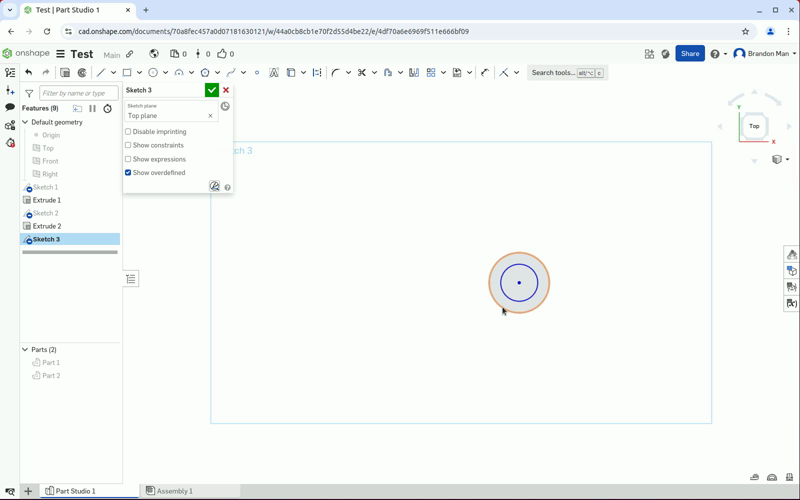
scroll(6)
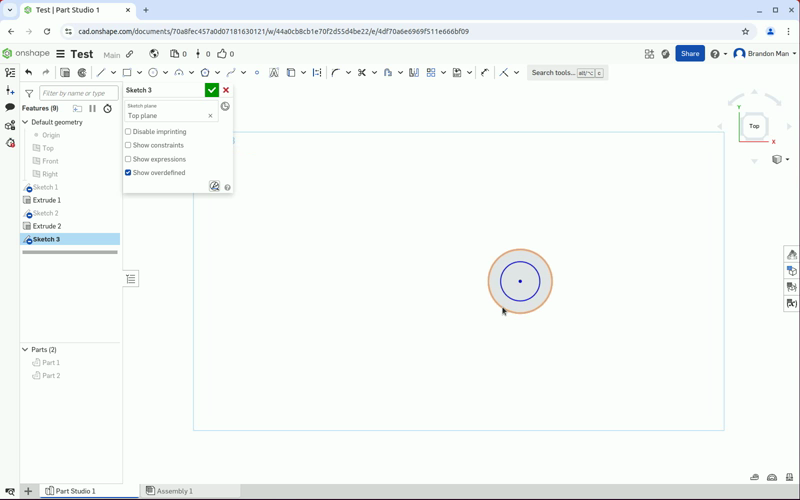
scroll(6)
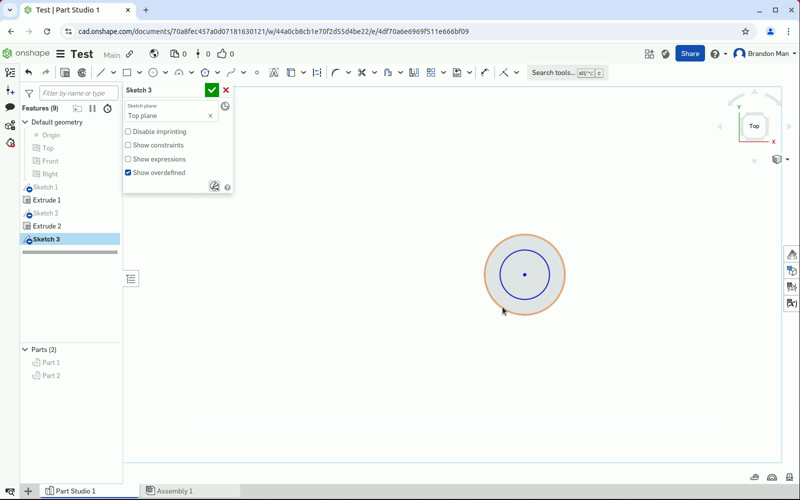
scroll(6)
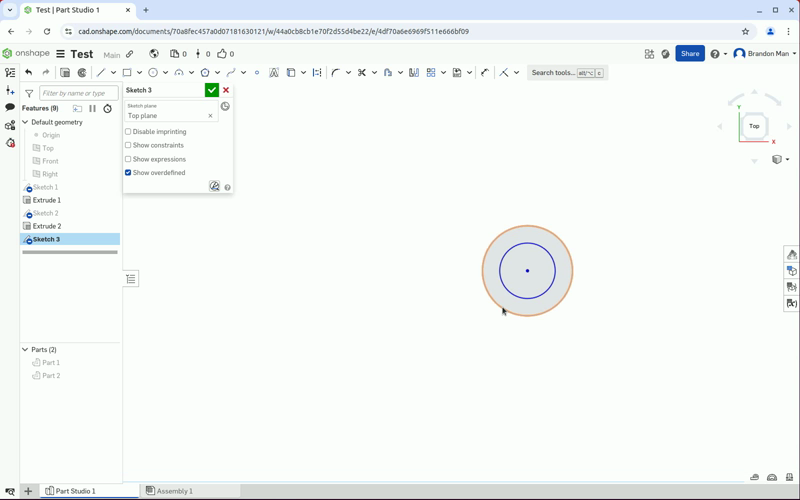
scroll(6)
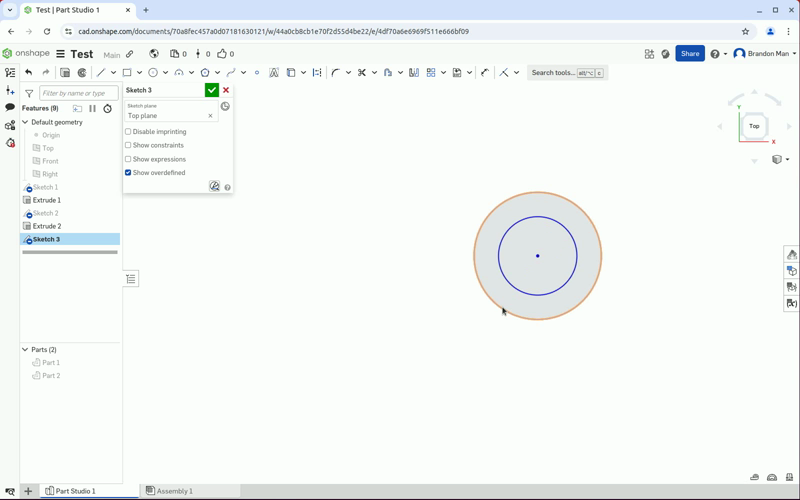
scroll(6)
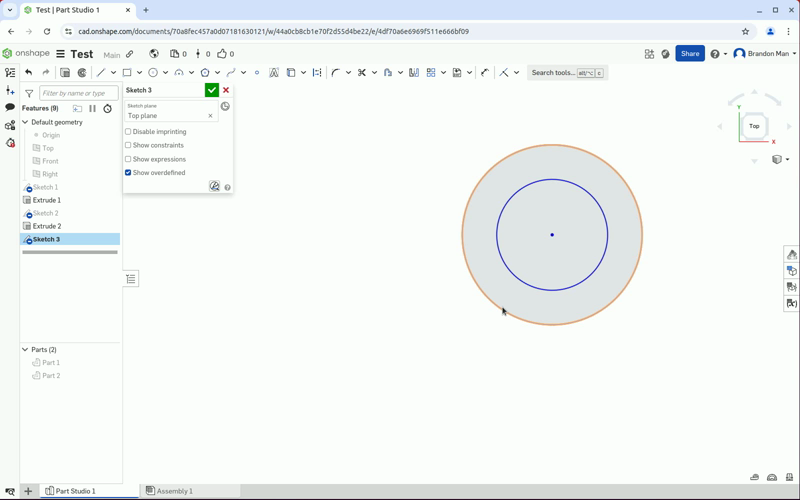
scroll(6)
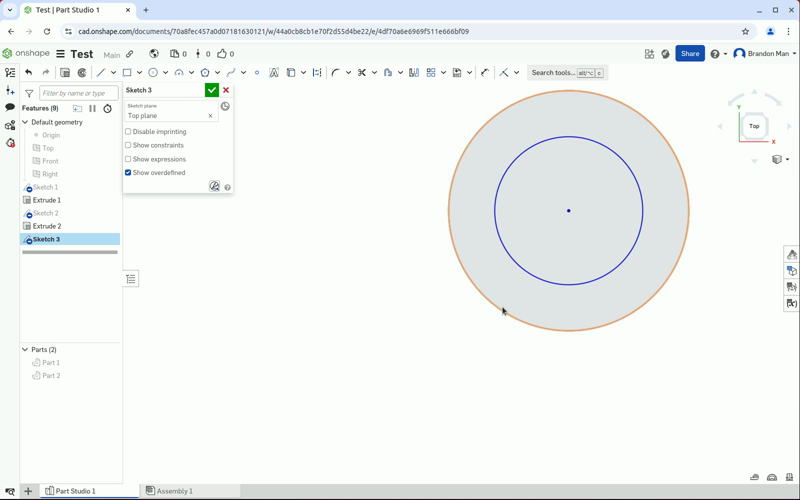
scroll(6)
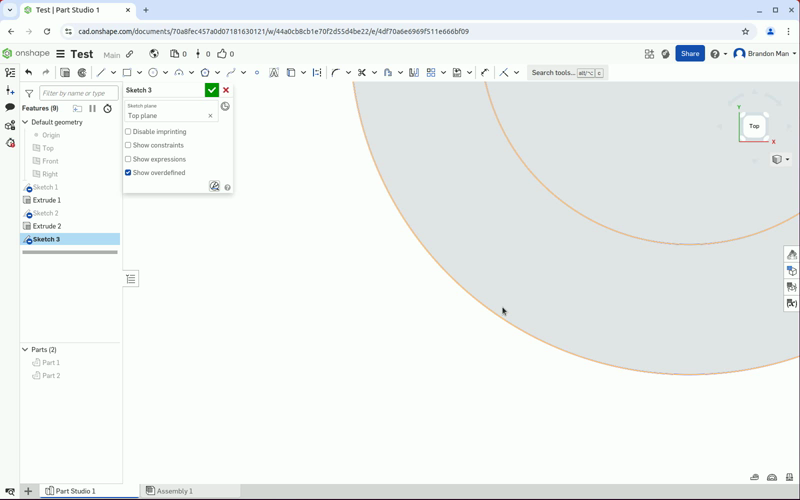
click(502, 306)
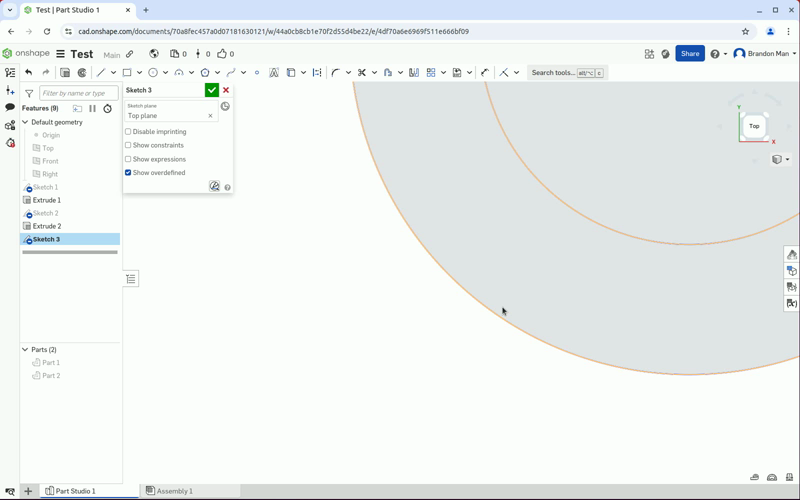
scroll(-6)
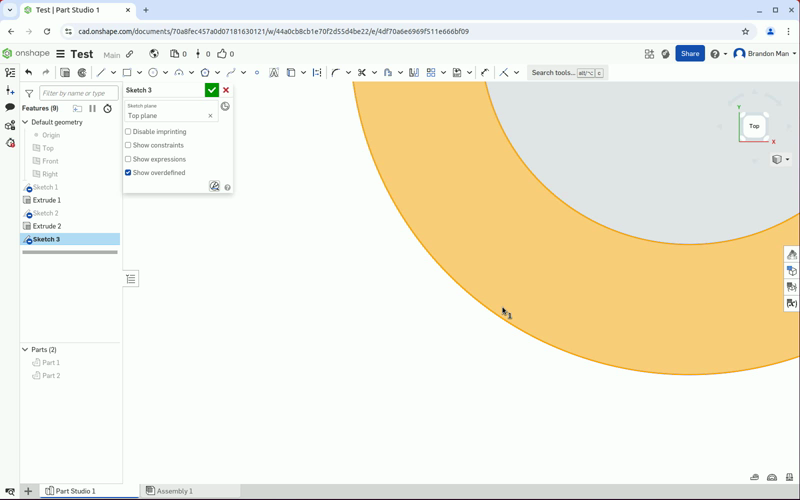
scroll(-6)
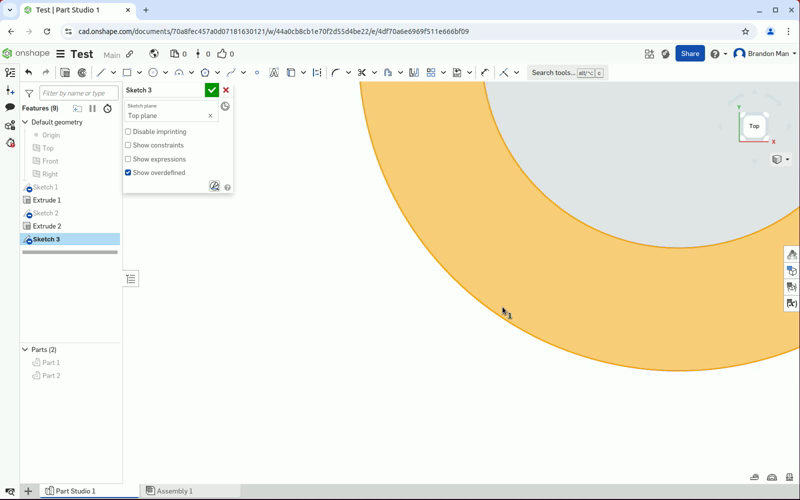
scroll(-6)
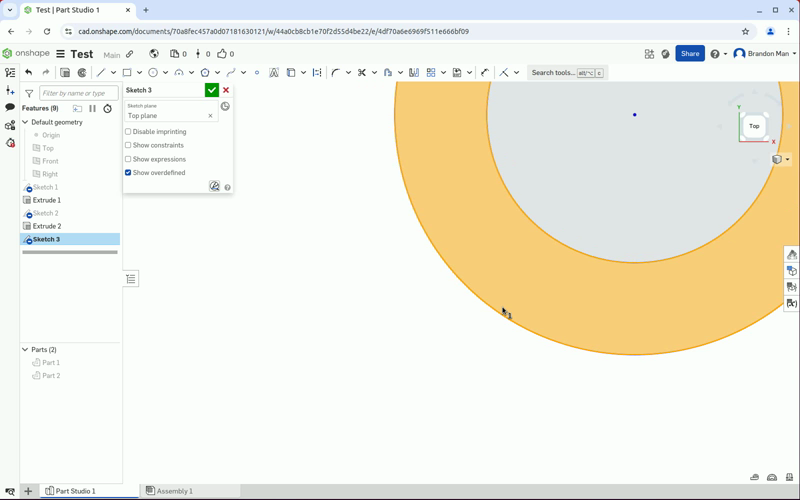
scroll(-6)
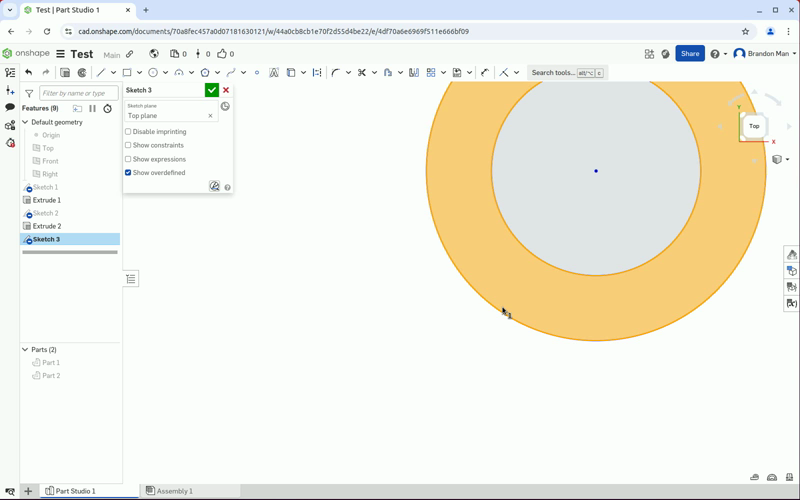
scroll(-6)
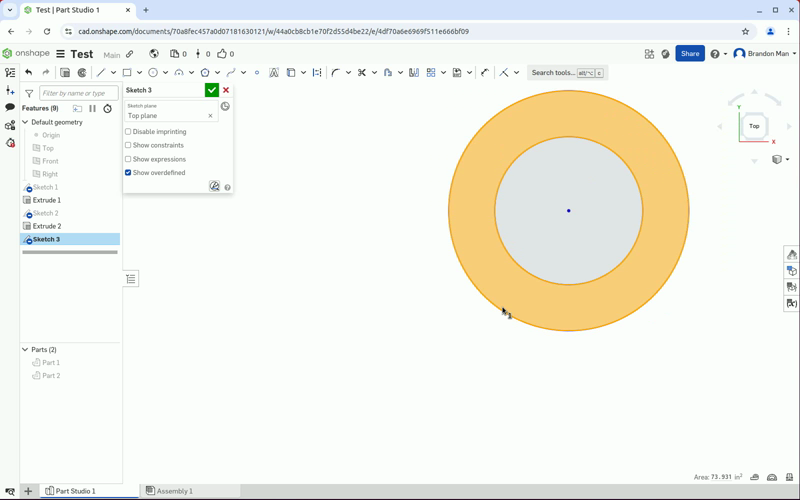
scroll(-6)
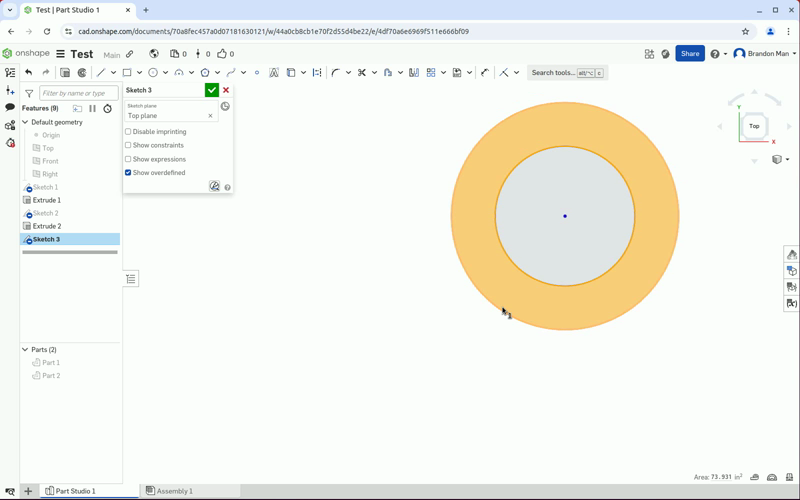
scroll(-6)
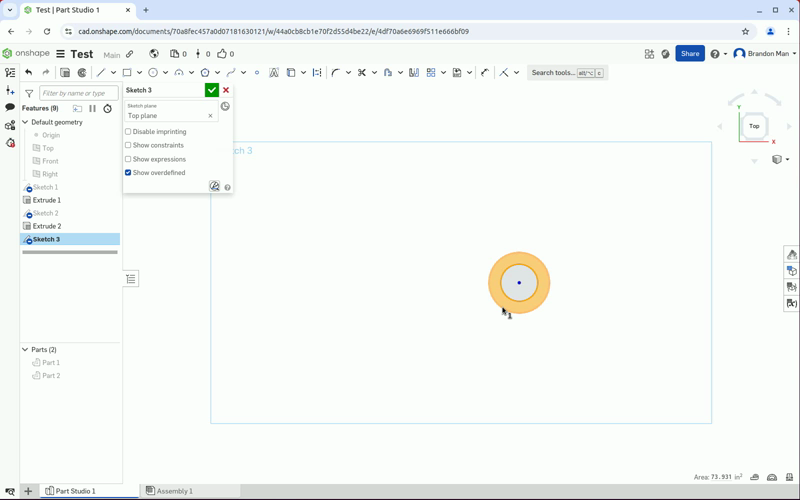
mouse_move(73, 352)
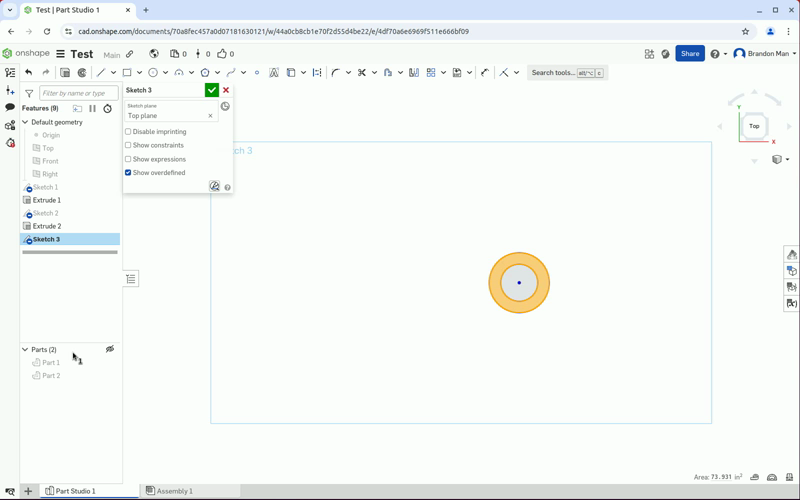
key(shift+y)
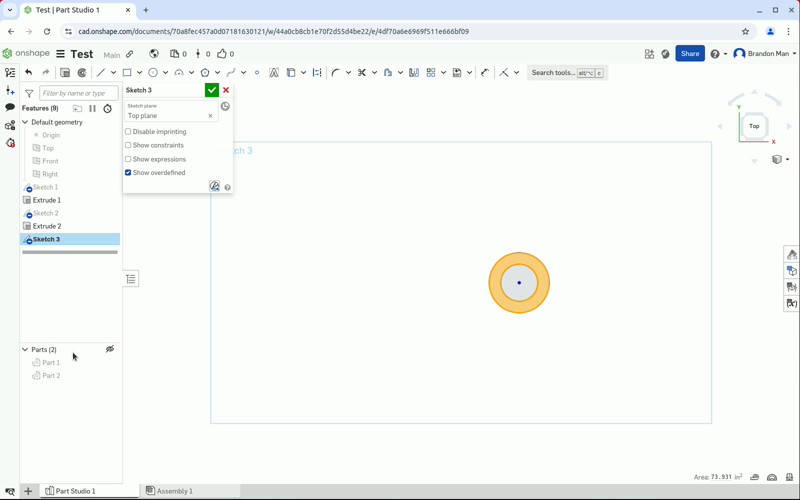
key(shift+e)
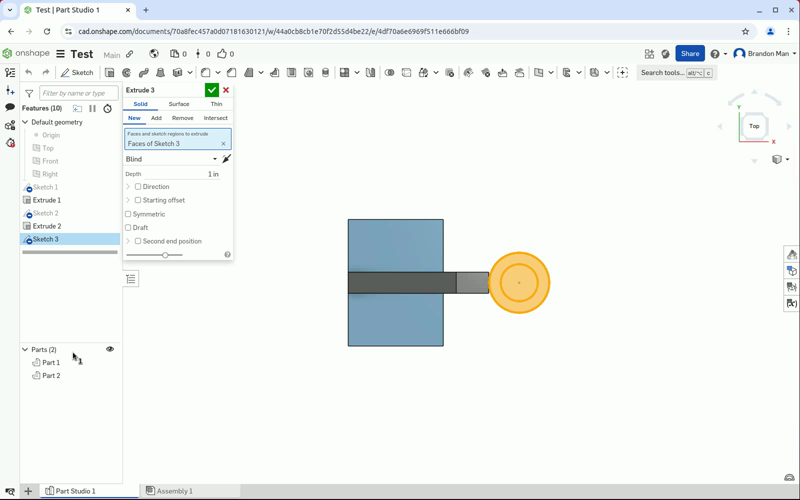
mouse_move(143, 106)
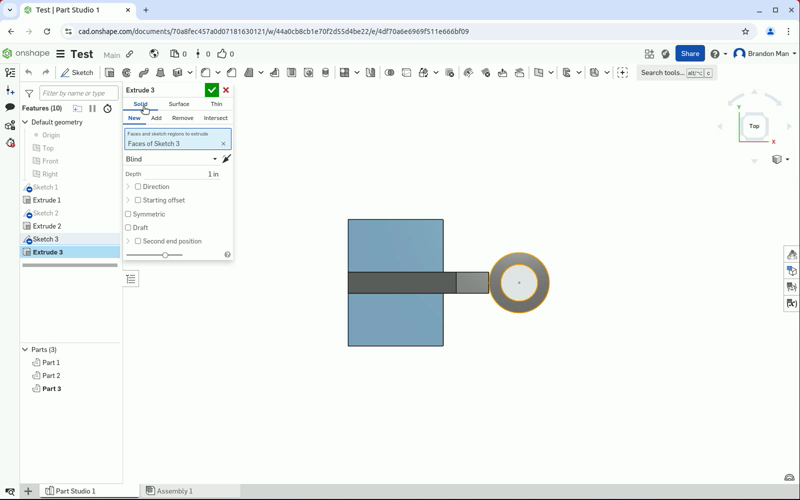
click(143, 106)
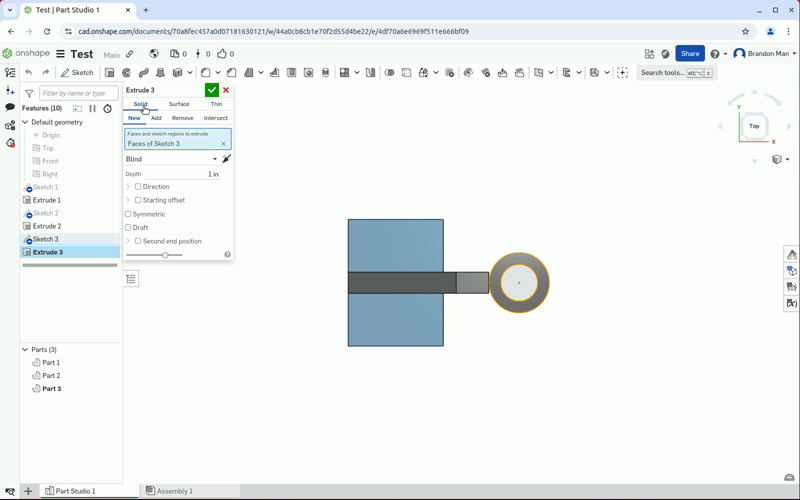
mouse_move(137, 120)
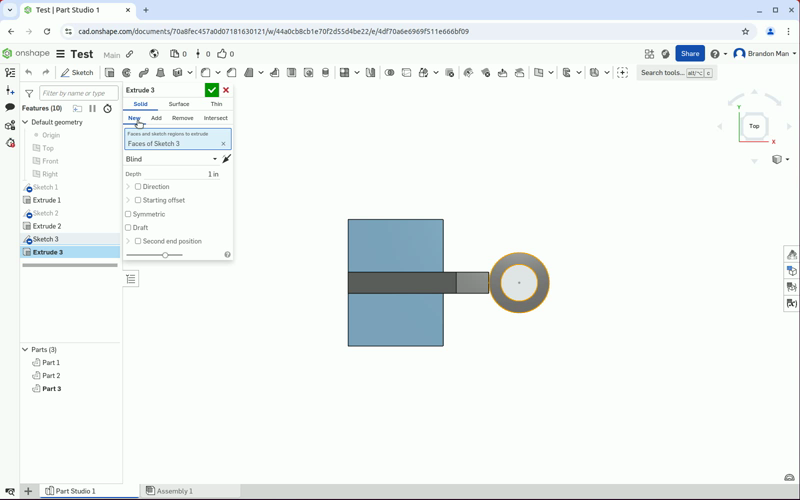
click(137, 120)
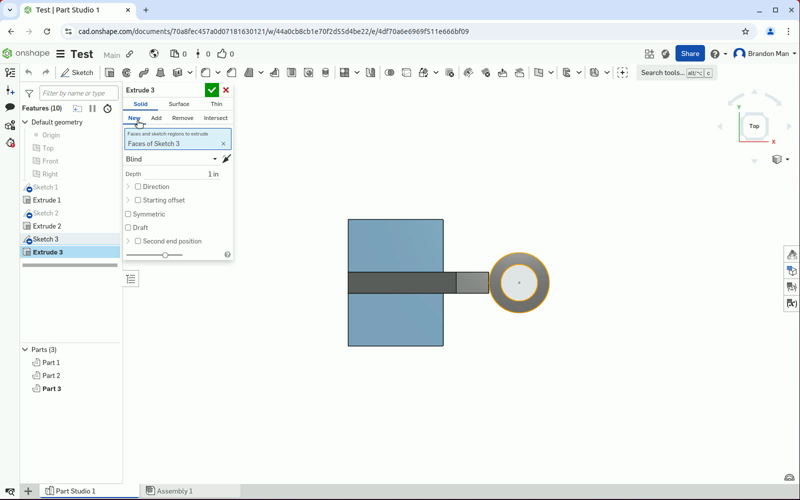
key(tab, 4)
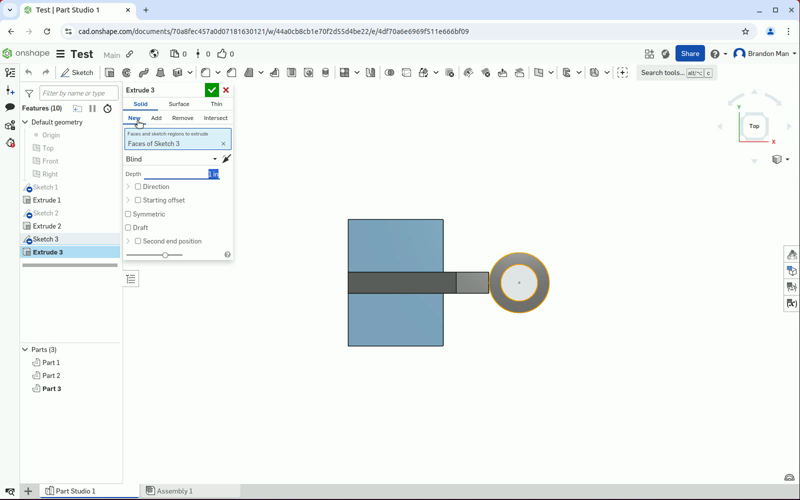
text(-8.666)
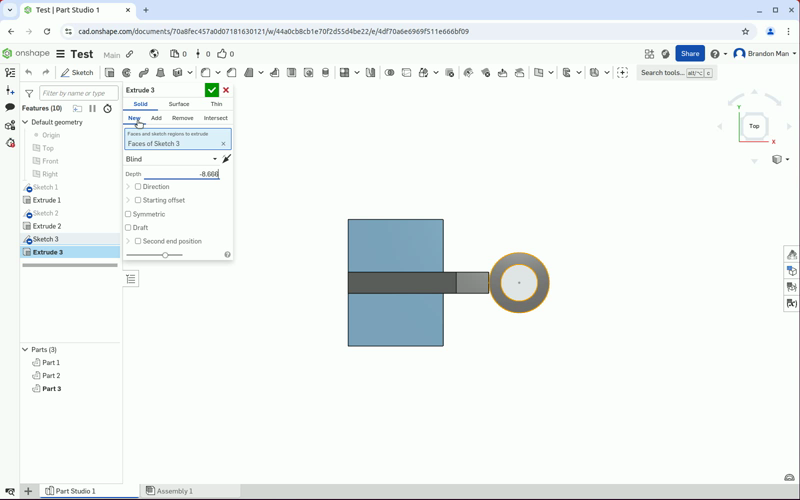
key(enter)
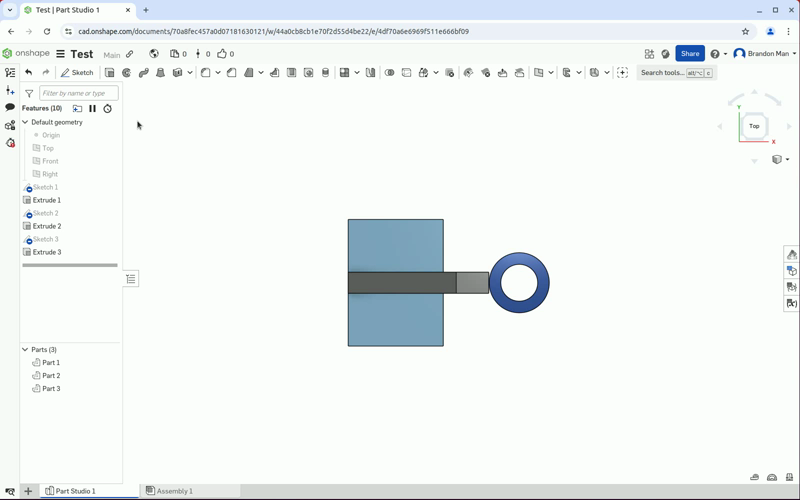
key(shift+h)
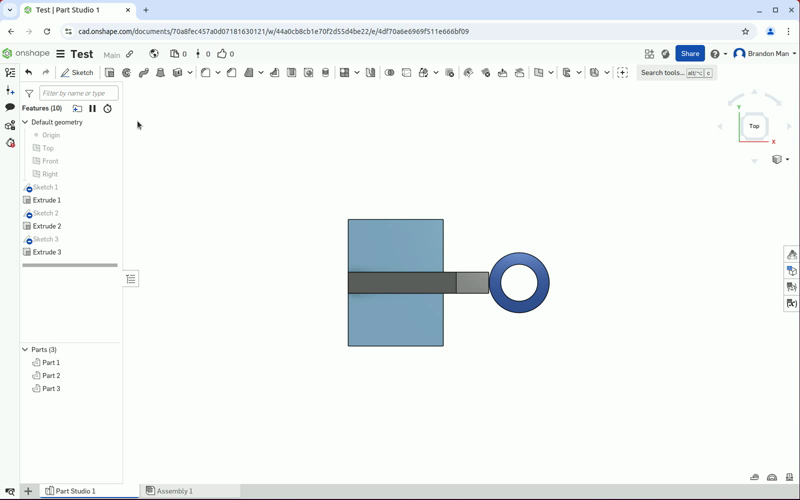
key(shift+h)
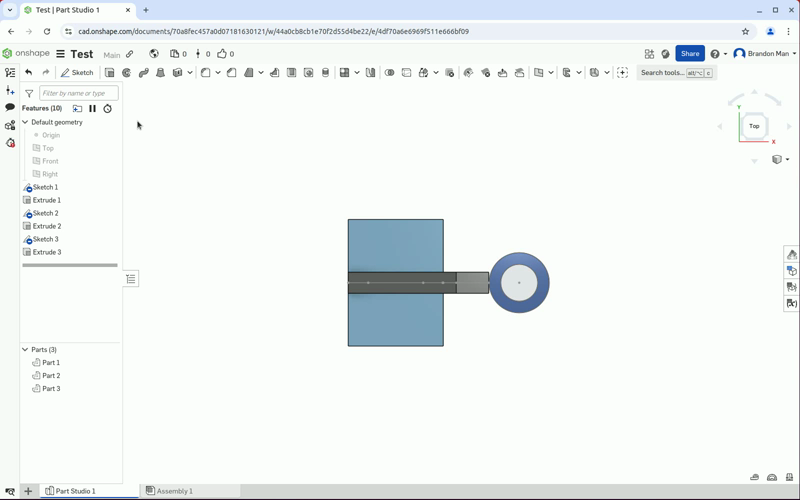
key(shift+7)
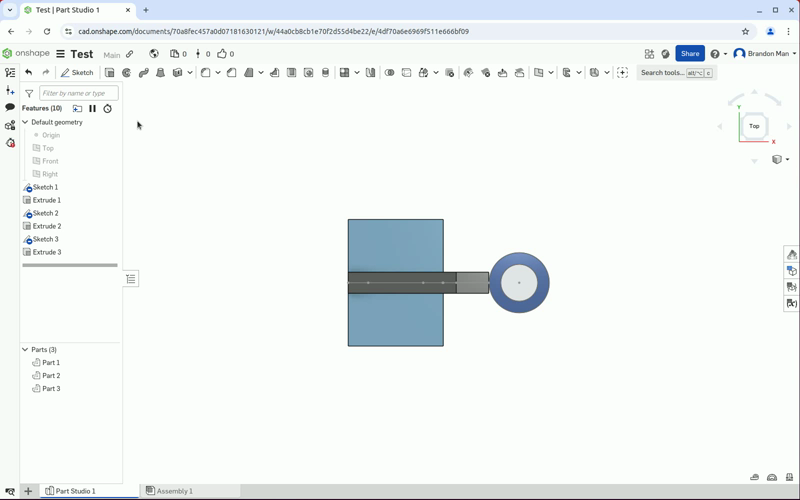
key(up, 3)
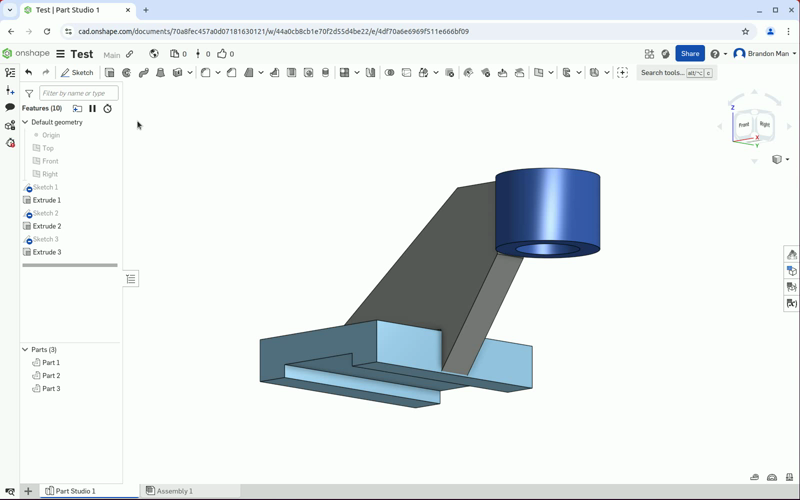
key(left, 3)
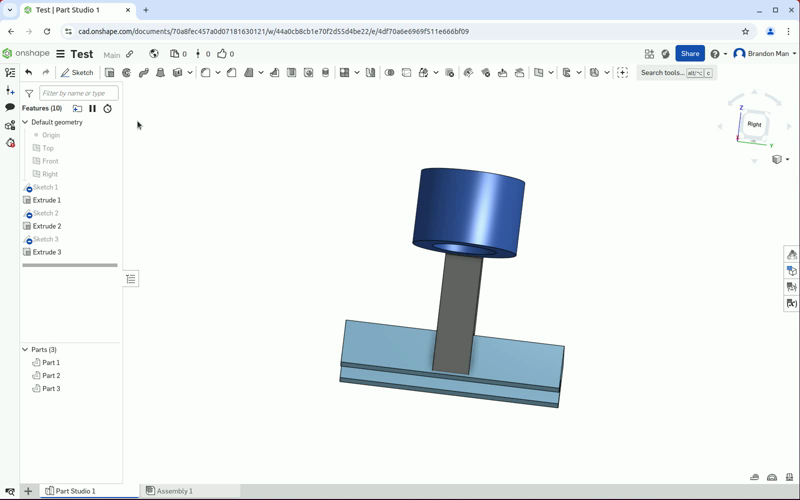
key(right, 3)
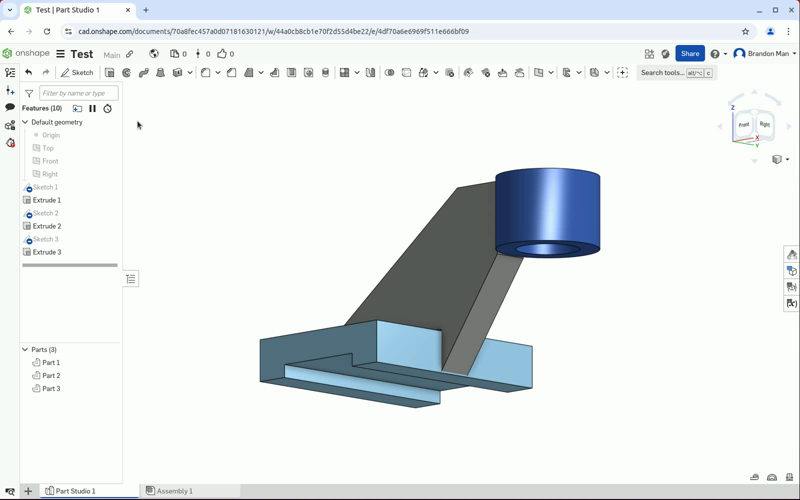
key(down, 3)
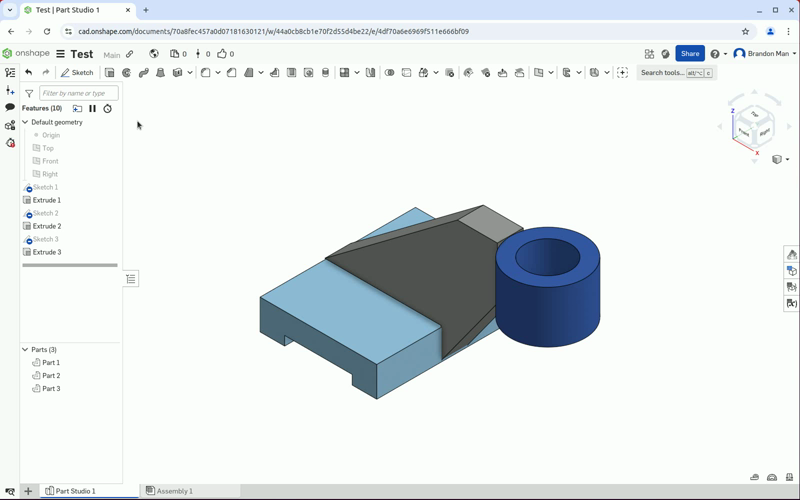
mouse_move(73, 189)
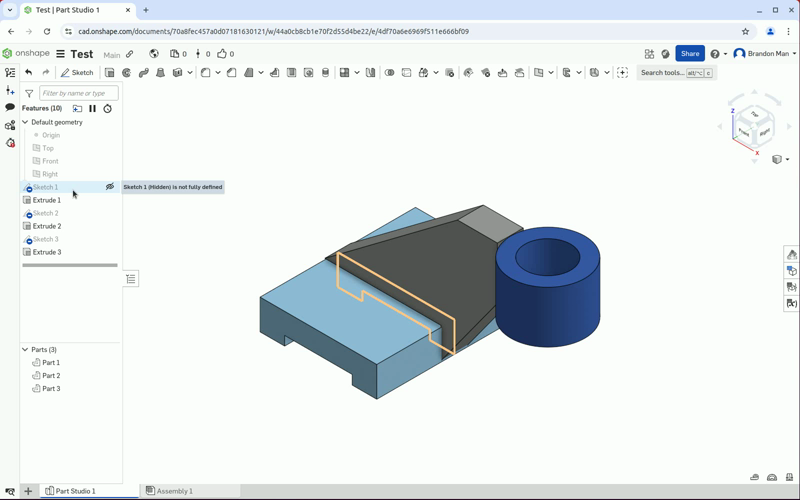
click(73, 189)